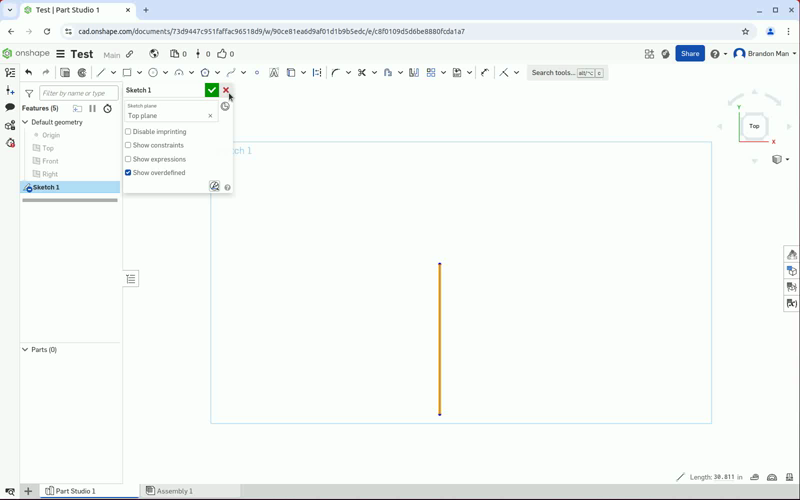
key(shift+h)
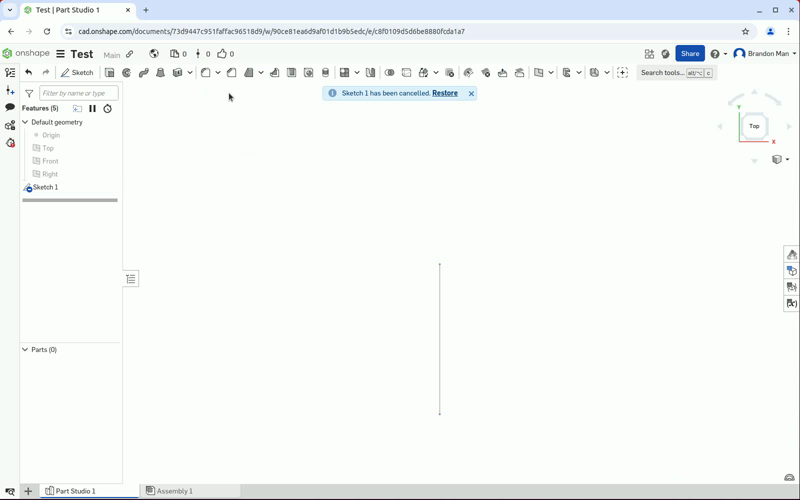
key(shift+s)
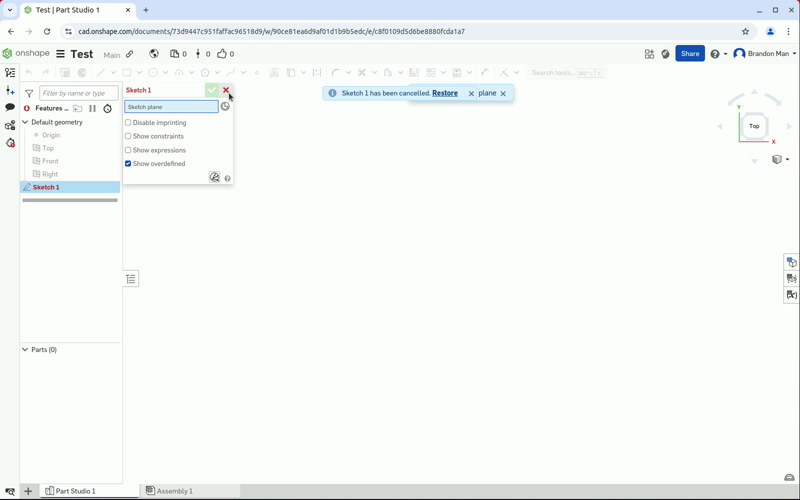
mouse_move(73, 150)
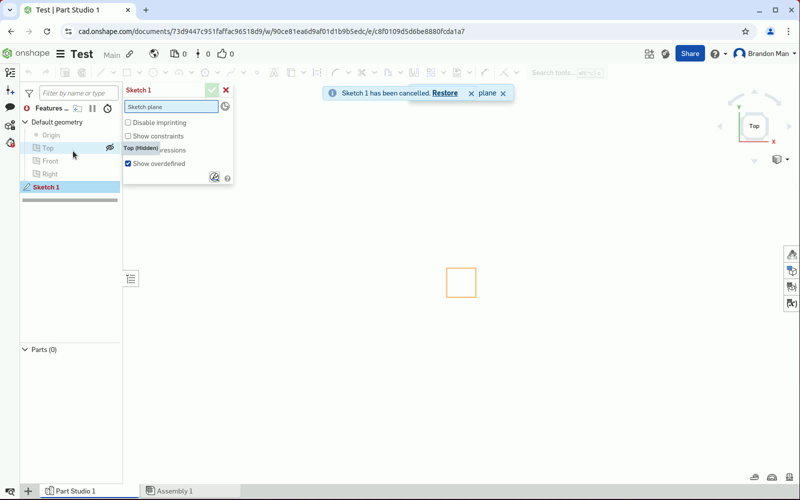
click(73, 150)
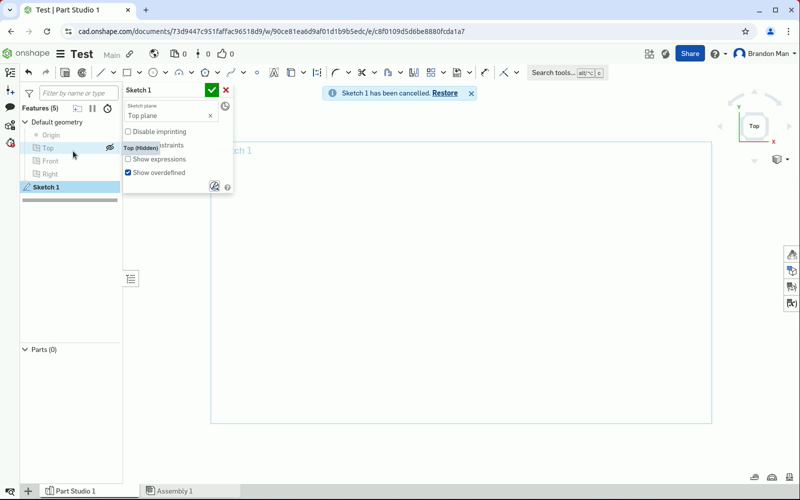
mouse_move(73, 352)
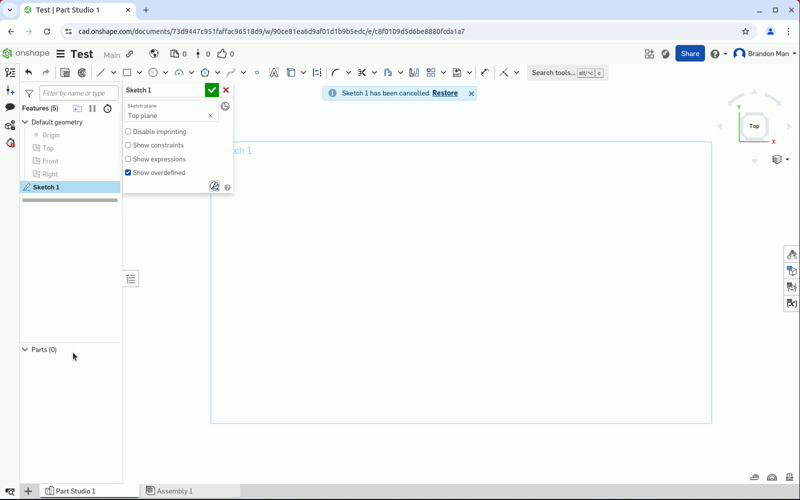
key(y)
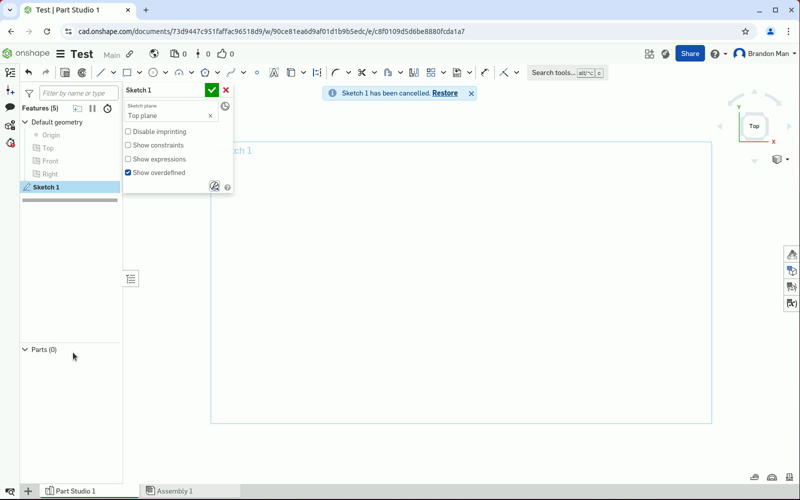
key(l)
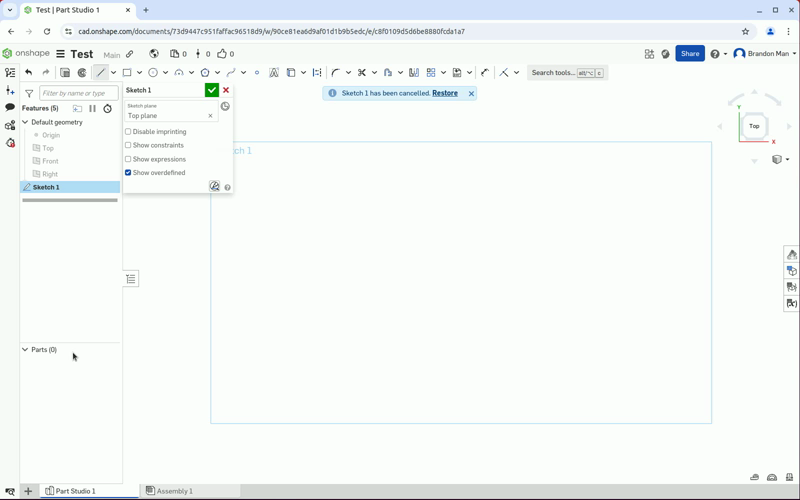
key_down(shift)
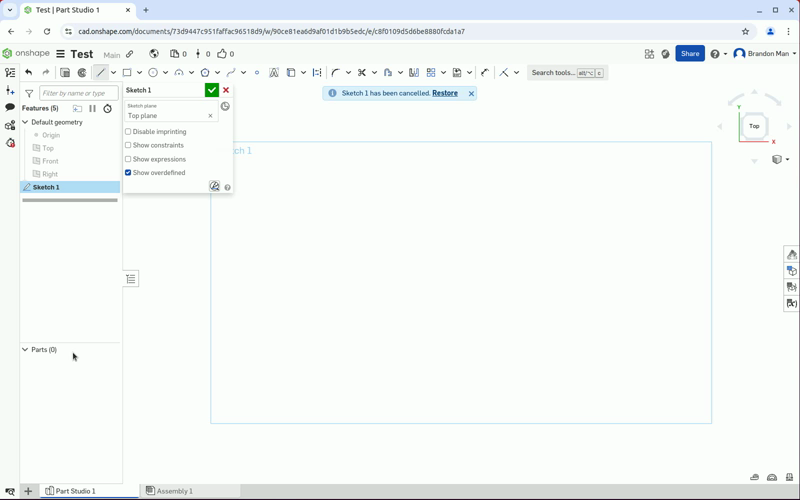
mouse_move(483, 327)
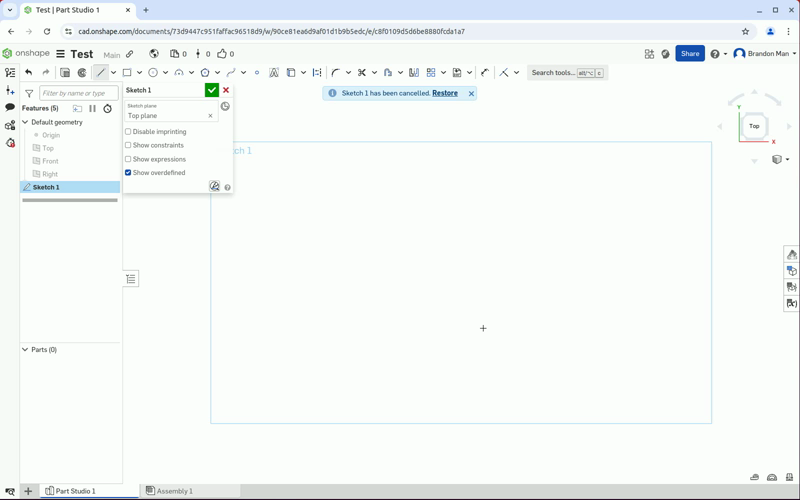
click(483, 327)
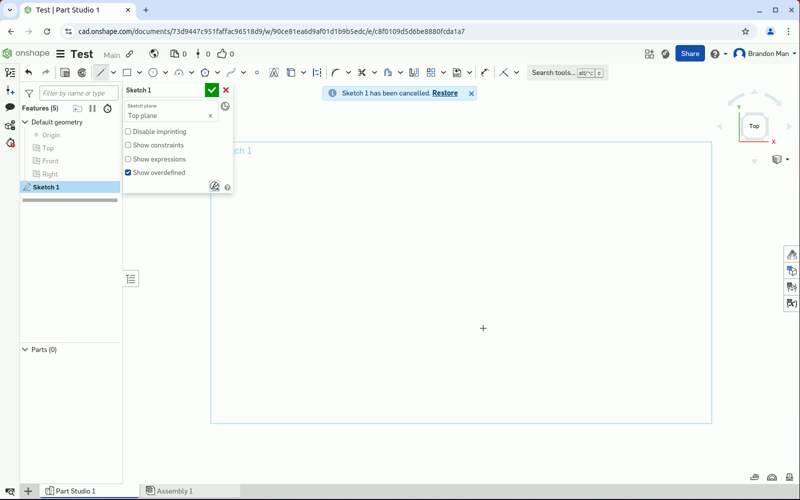
key_up(shift)
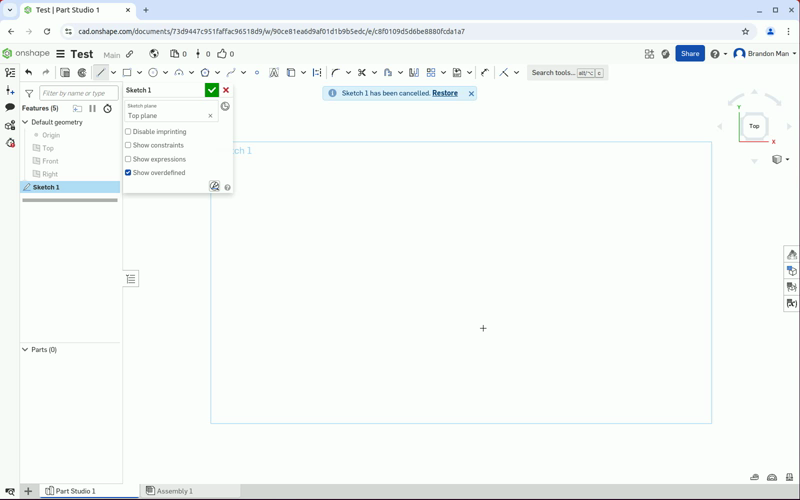
key_down(shift)
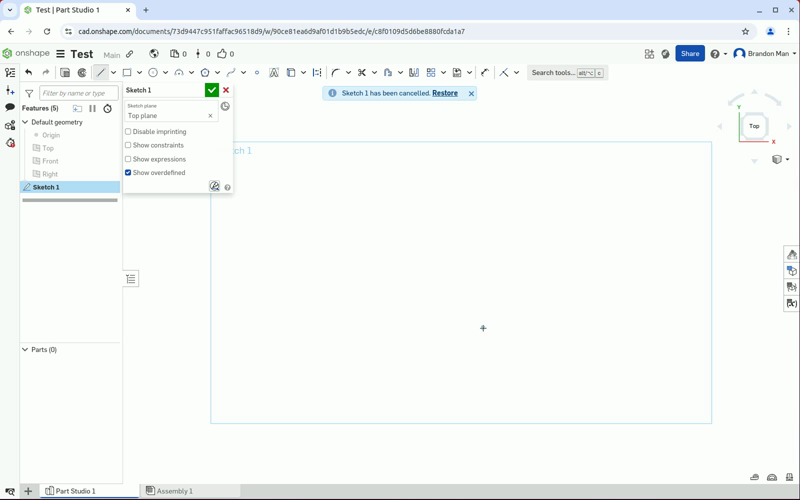
mouse_move(513, 327)
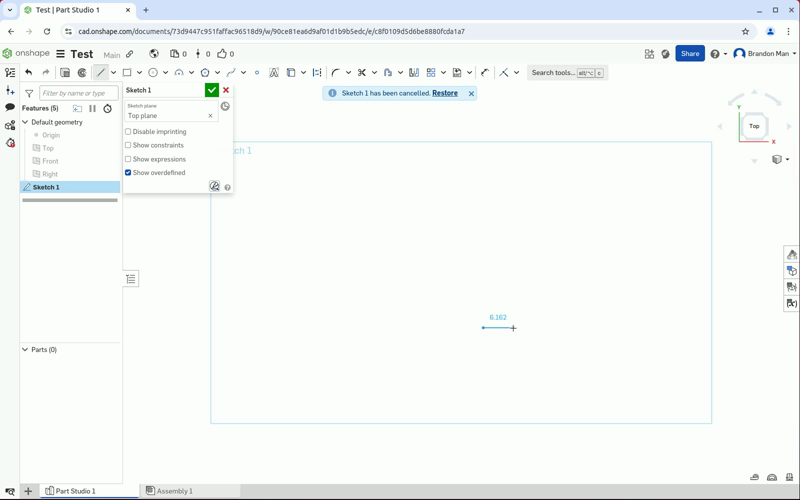
mouse_move(499, 327)
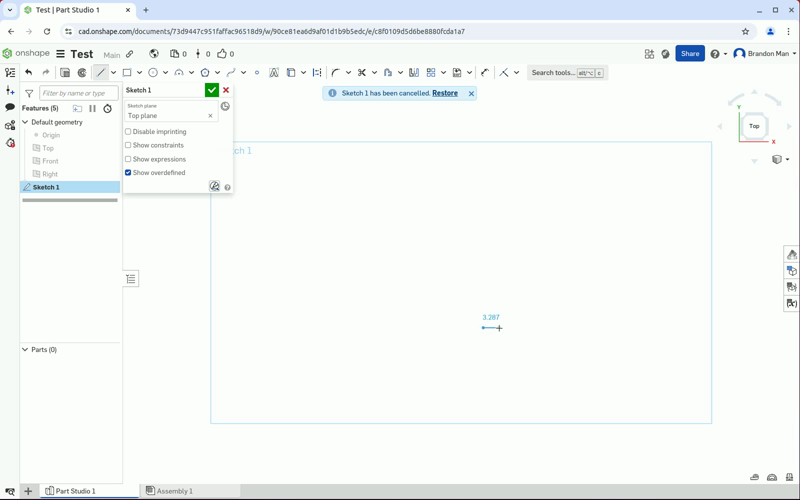
click(499, 327)
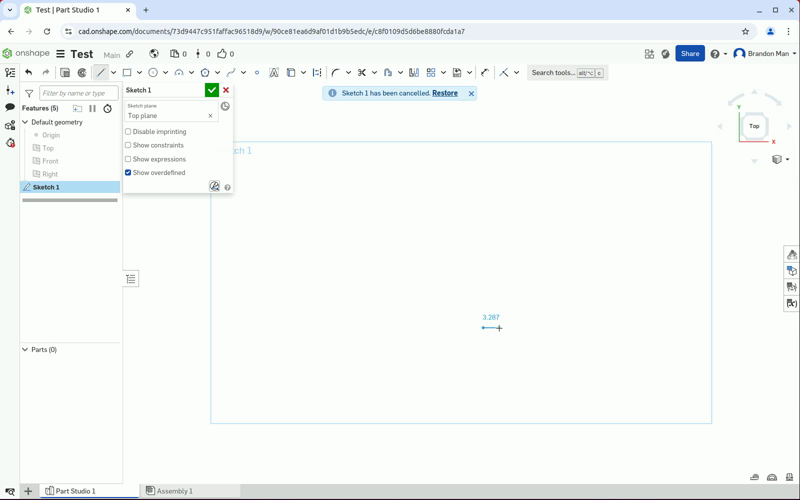
key_up(shift)
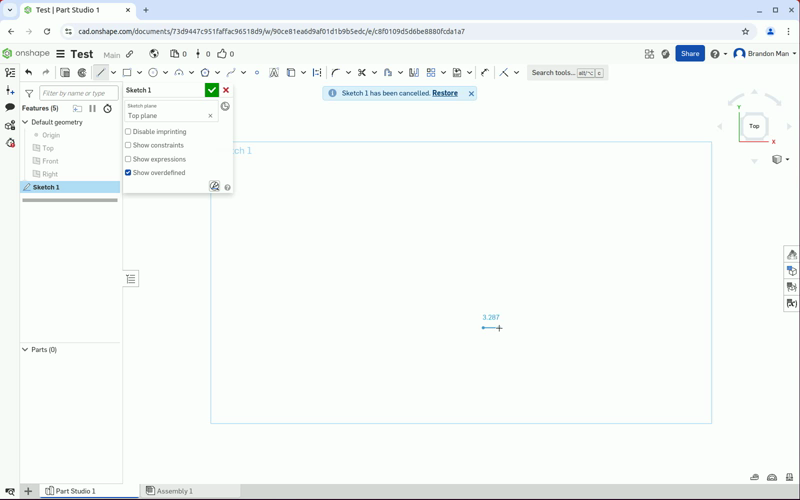
key_down(shift)
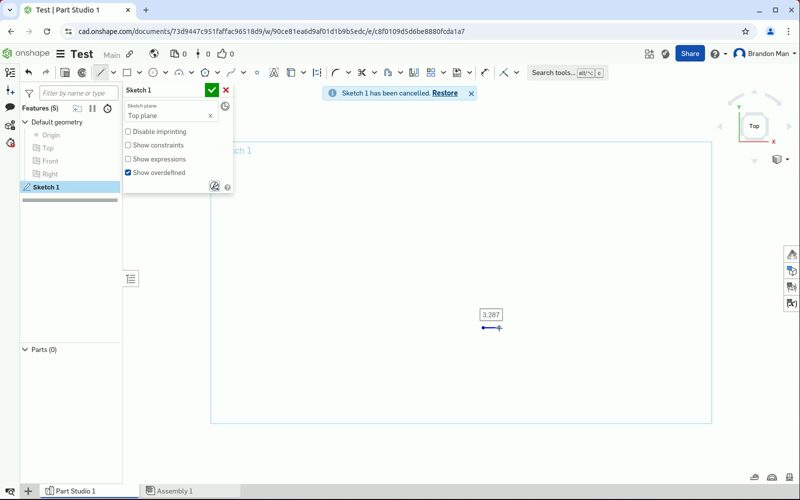
mouse_move(529, 327)
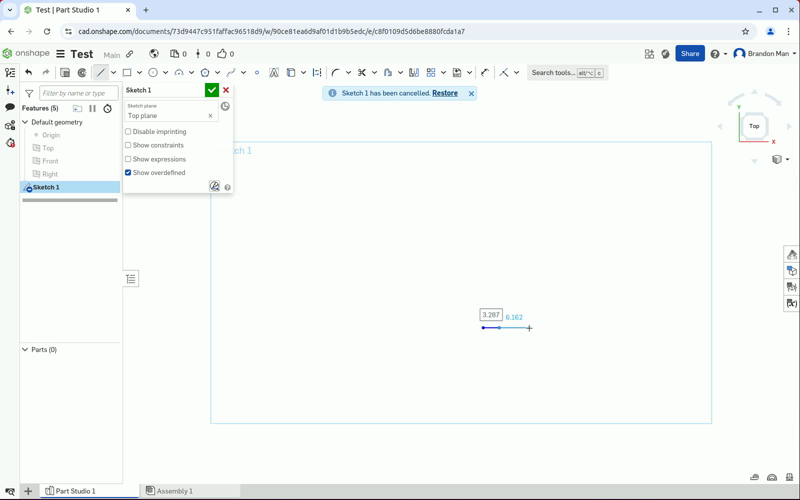
mouse_move(499, 314)
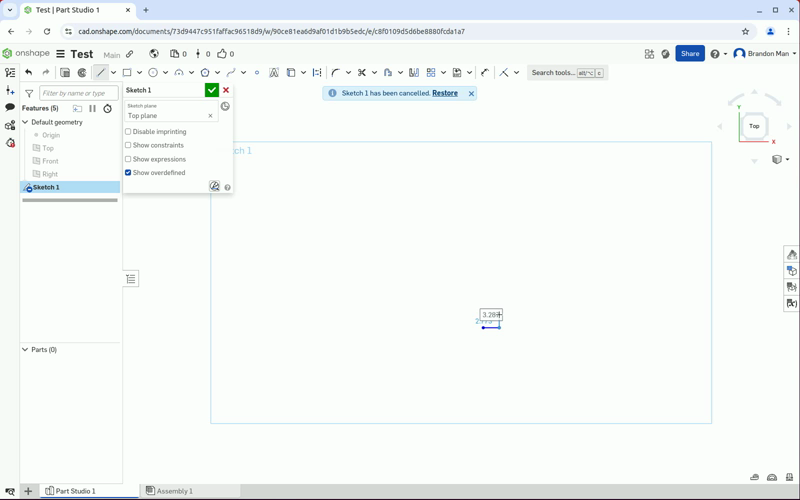
click(499, 314)
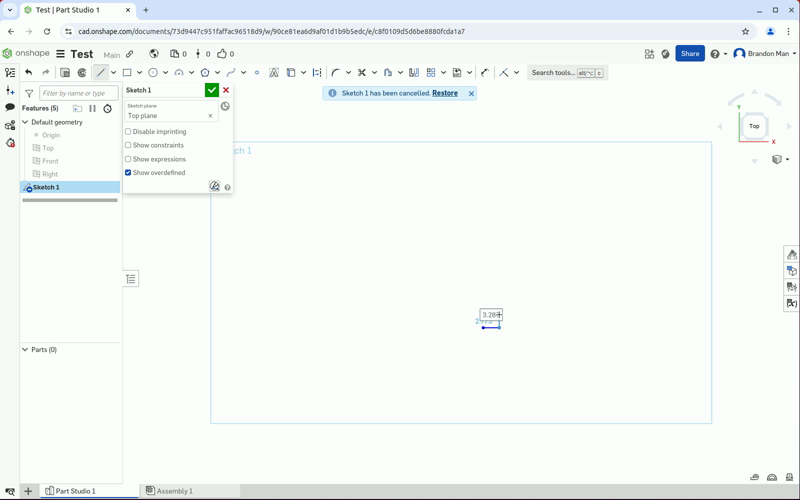
key_up(shift)
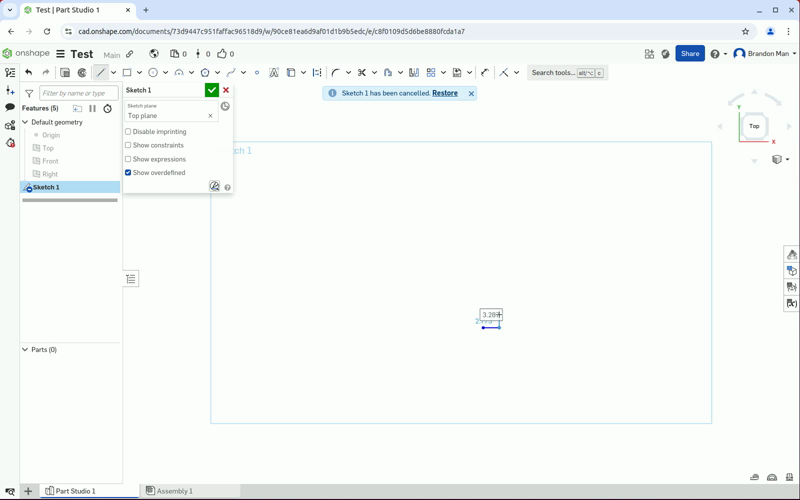
key_down(shift)
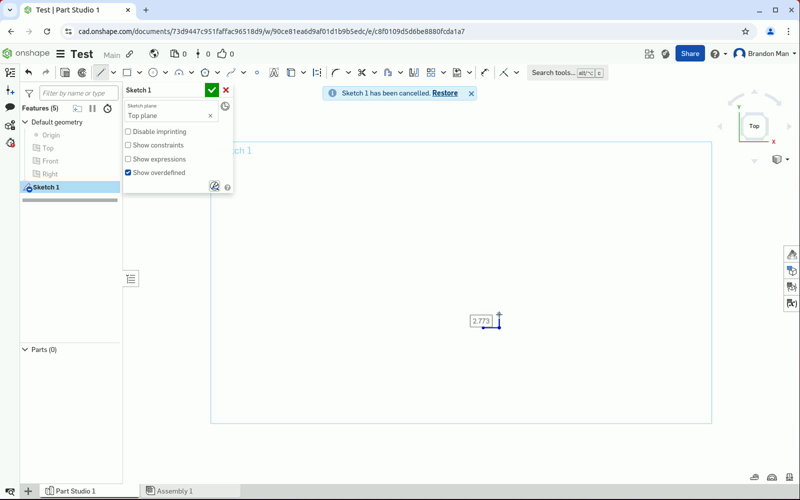
mouse_move(529, 314)
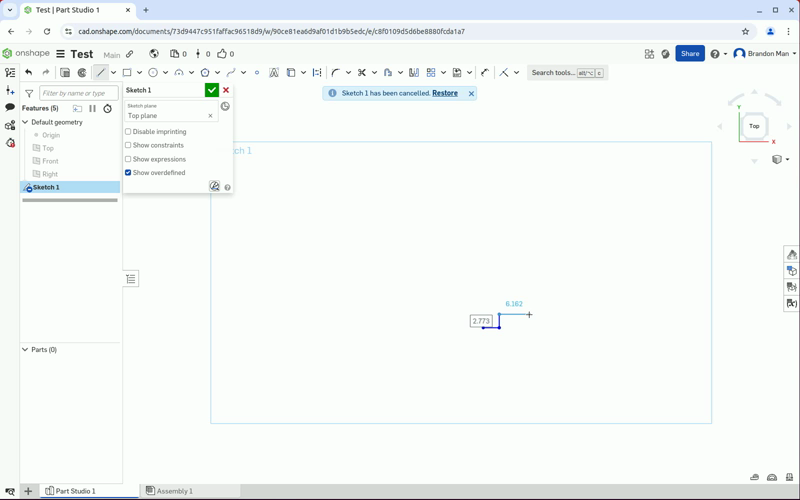
mouse_move(524, 314)
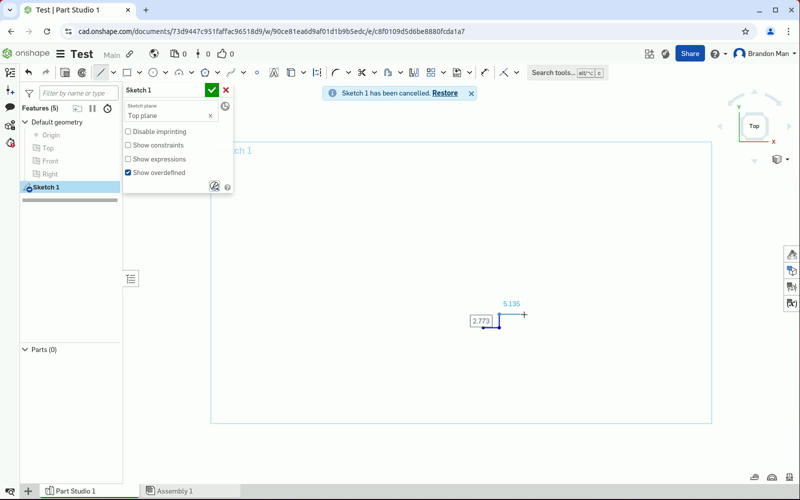
click(524, 314)
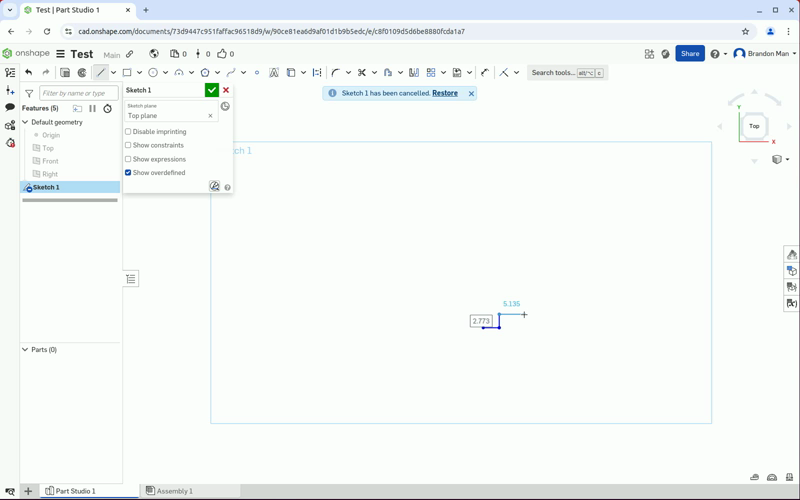
key_up(shift)
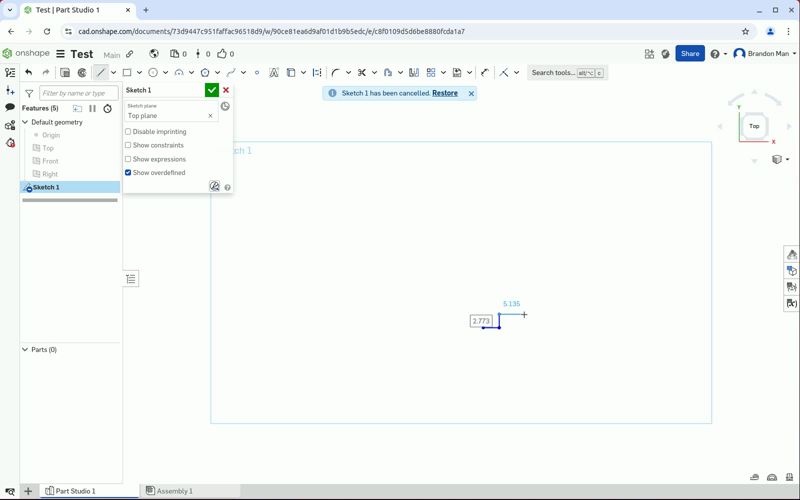
key_down(shift)
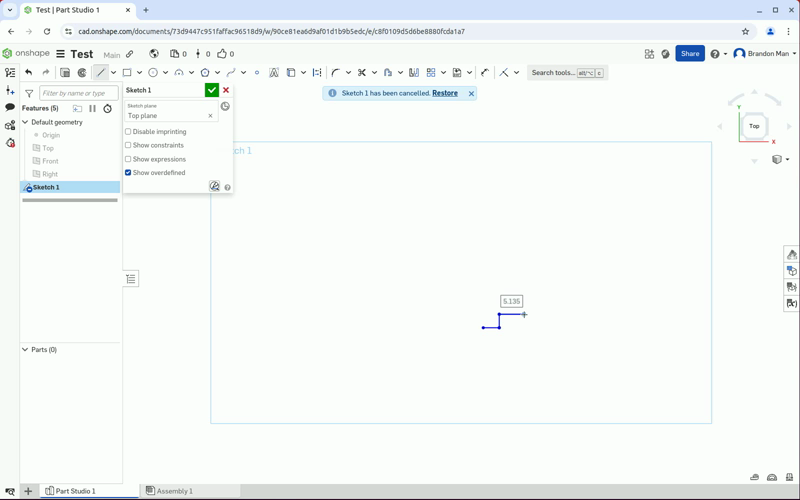
mouse_move(554, 314)
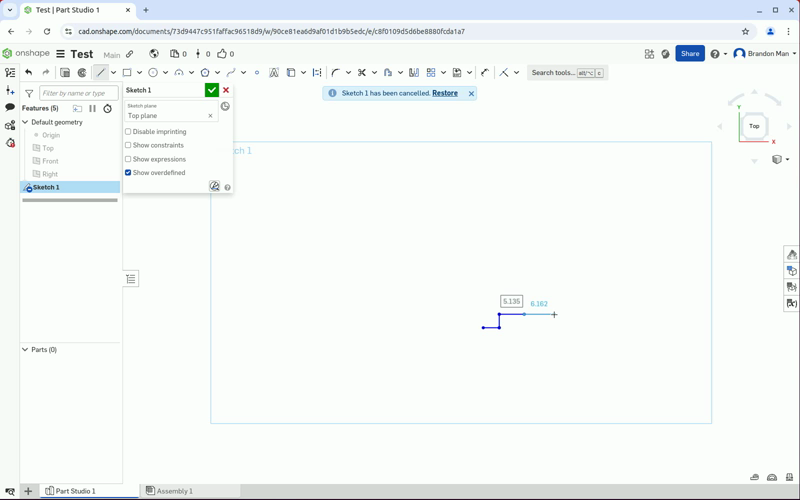
mouse_move(524, 318)
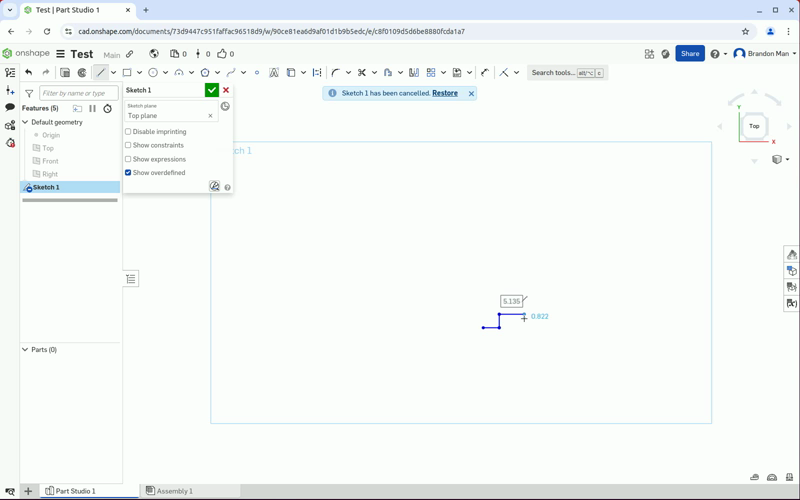
scroll(6)
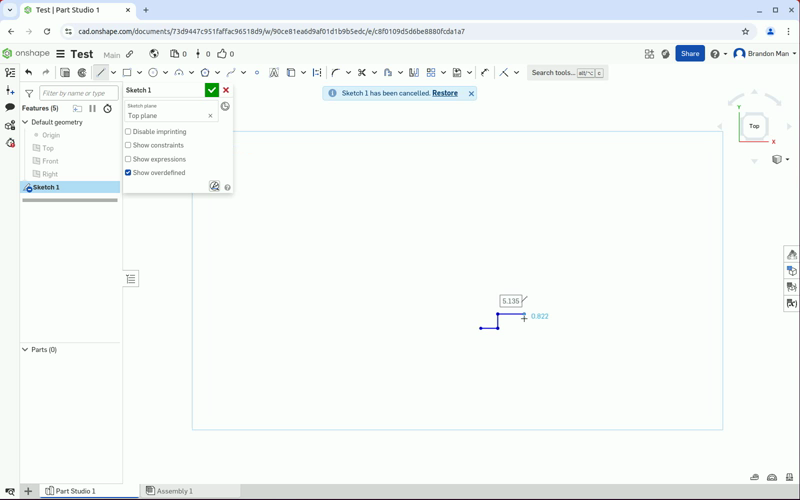
scroll(6)
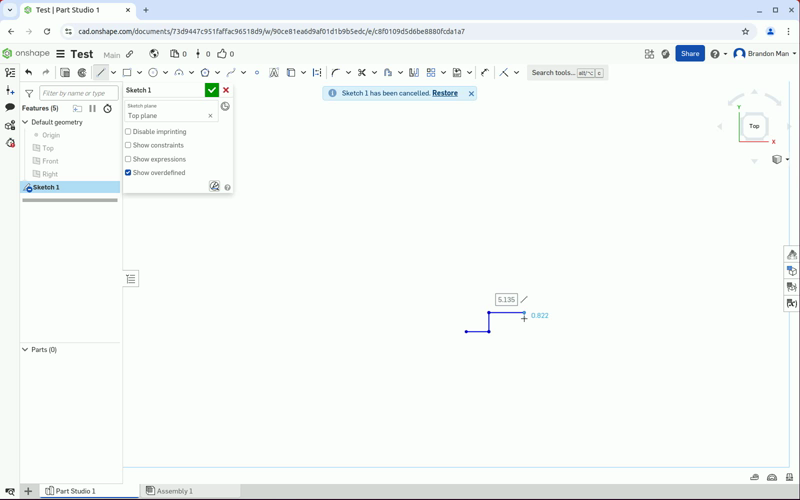
scroll(6)
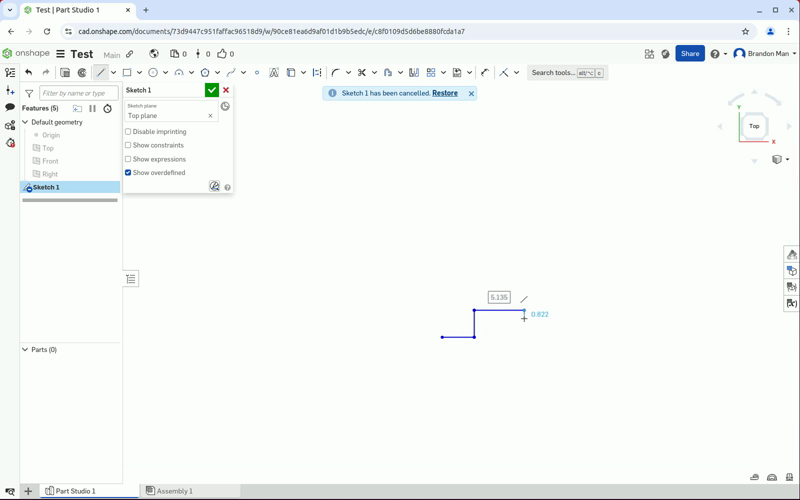
scroll(6)
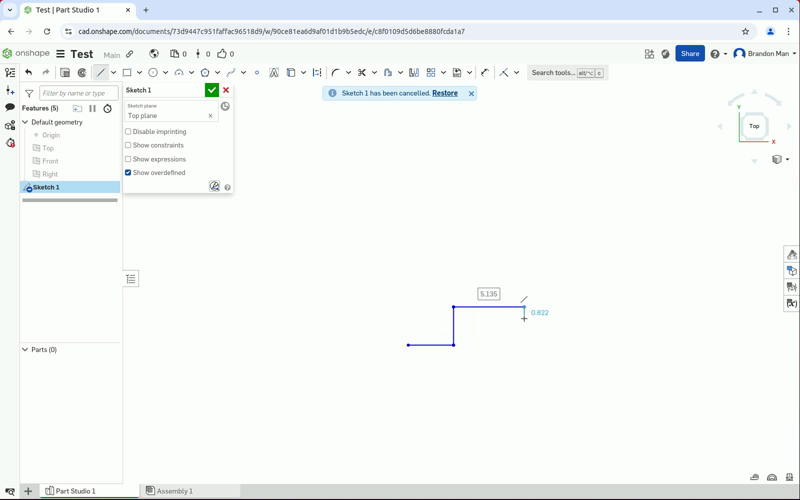
scroll(6)
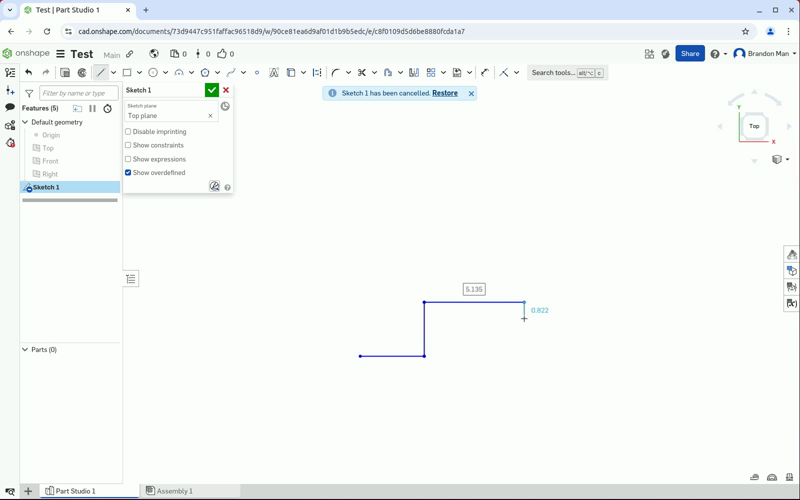
scroll(6)
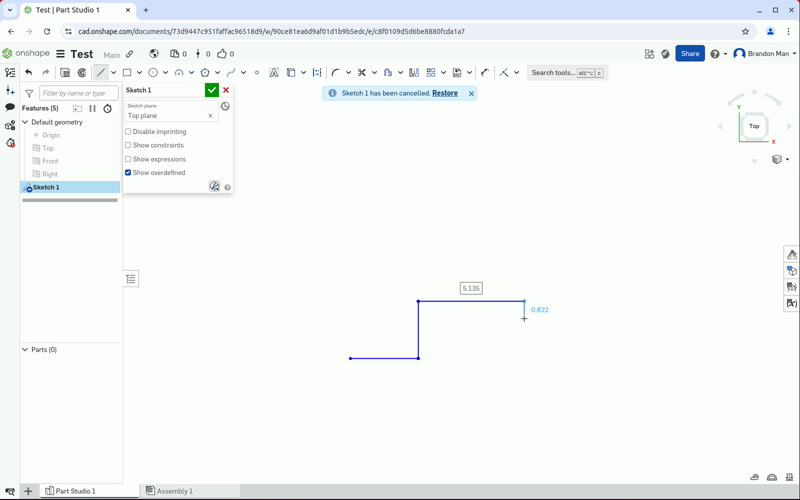
scroll(6)
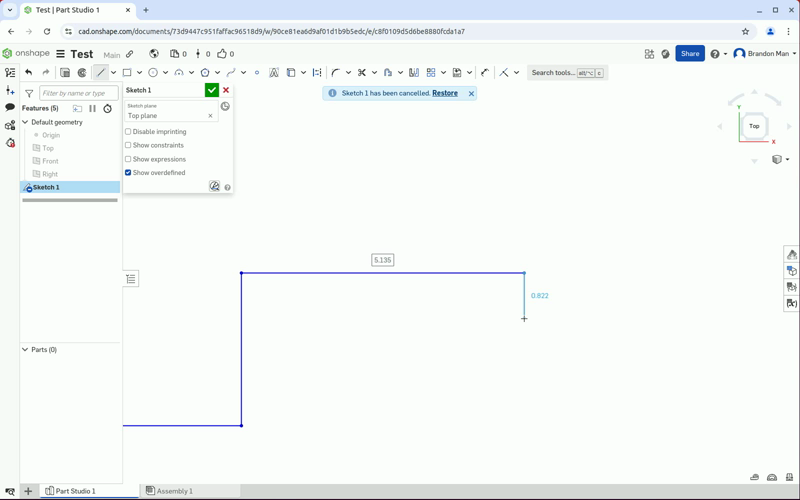
click(524, 318)
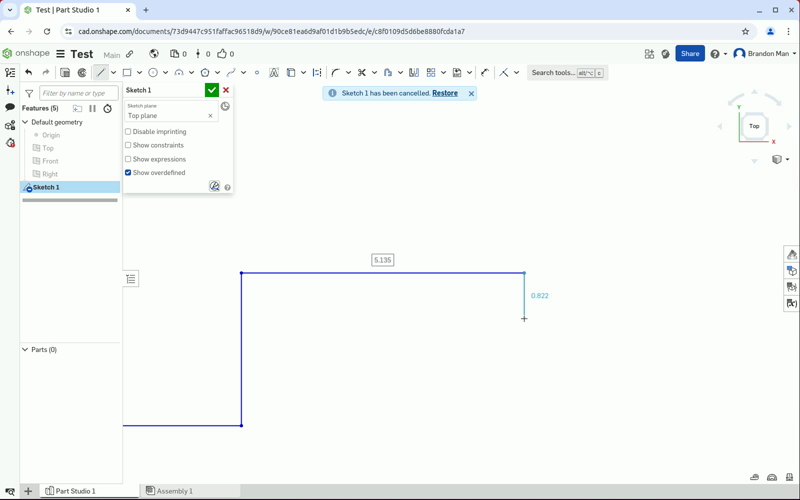
scroll(-6)
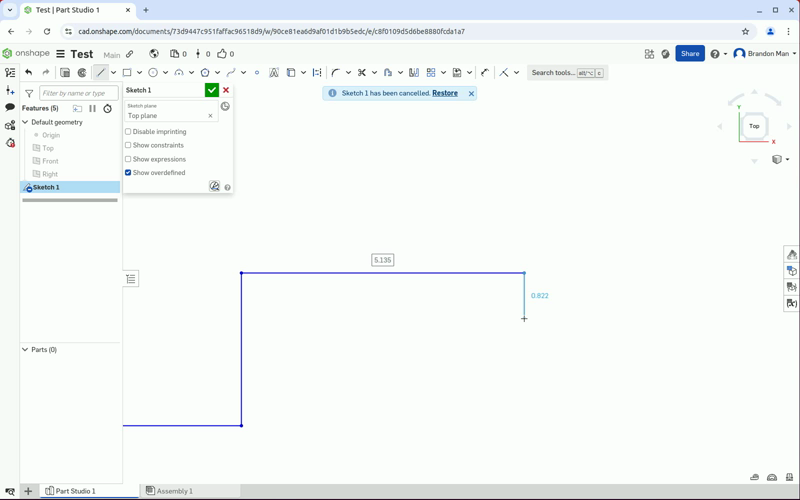
scroll(-6)
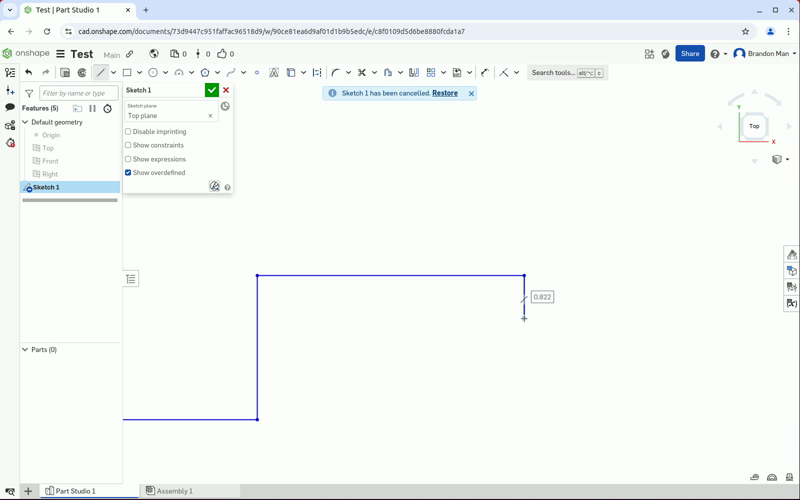
scroll(-6)
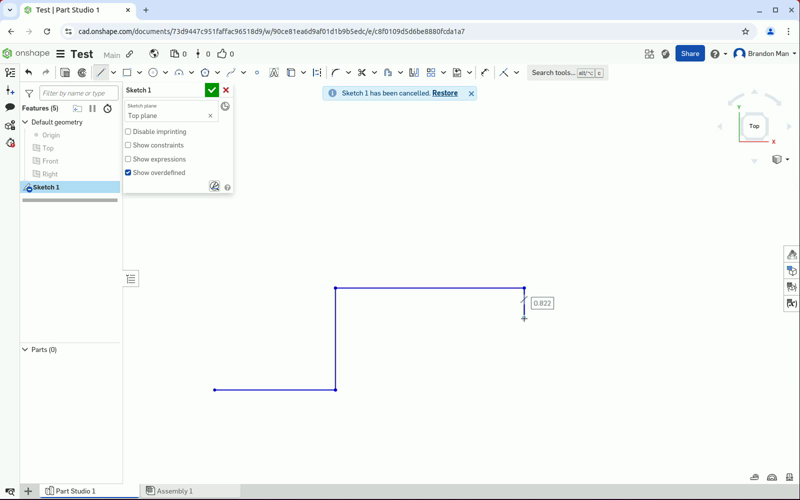
scroll(-6)
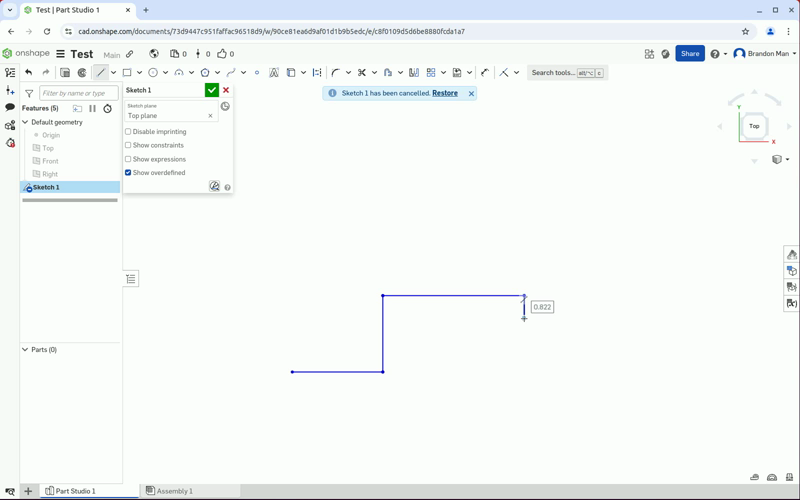
scroll(-6)
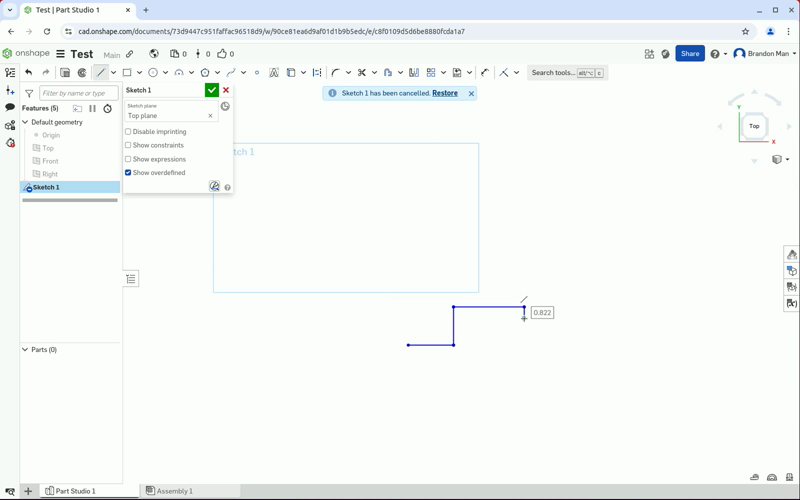
scroll(-6)
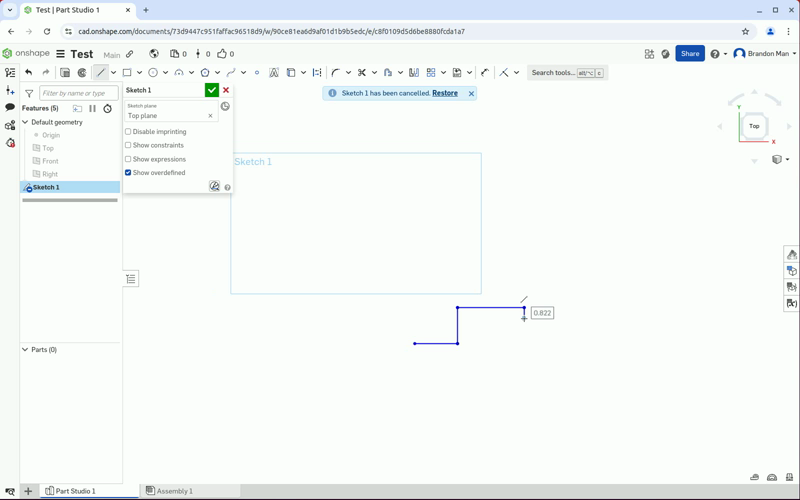
scroll(-6)
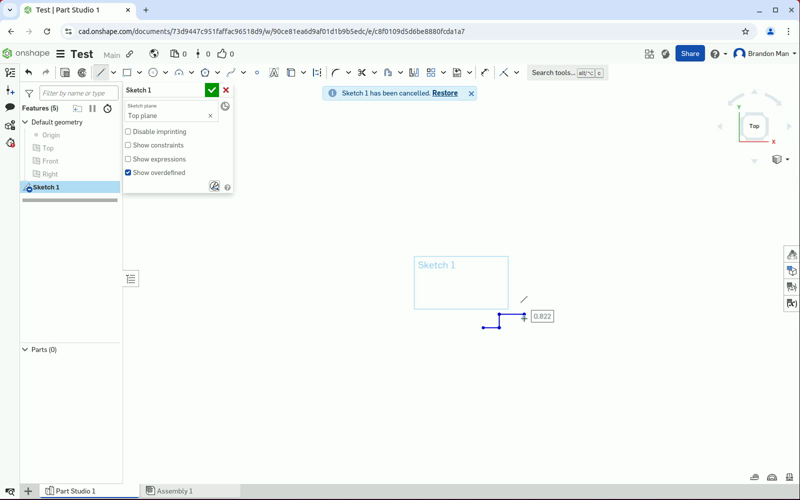
key_up(shift)
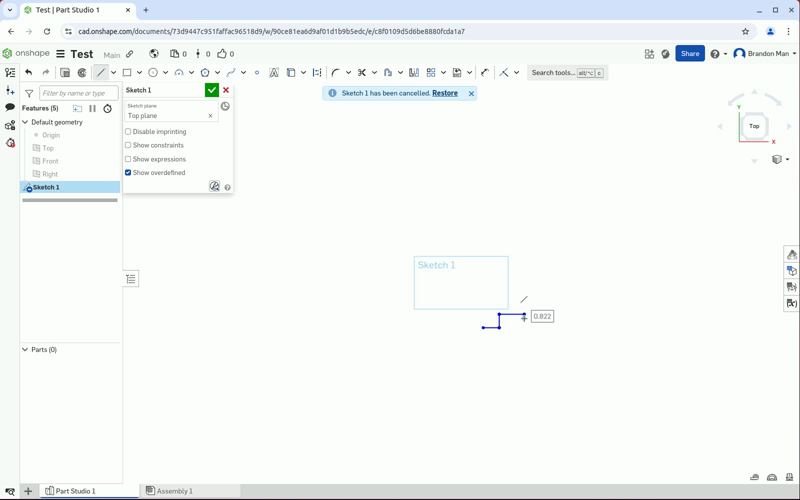
key_down(shift)
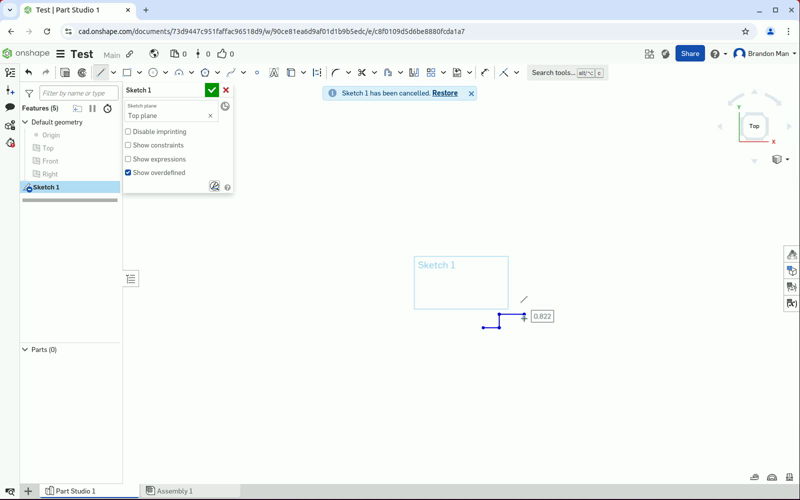
mouse_move(554, 318)
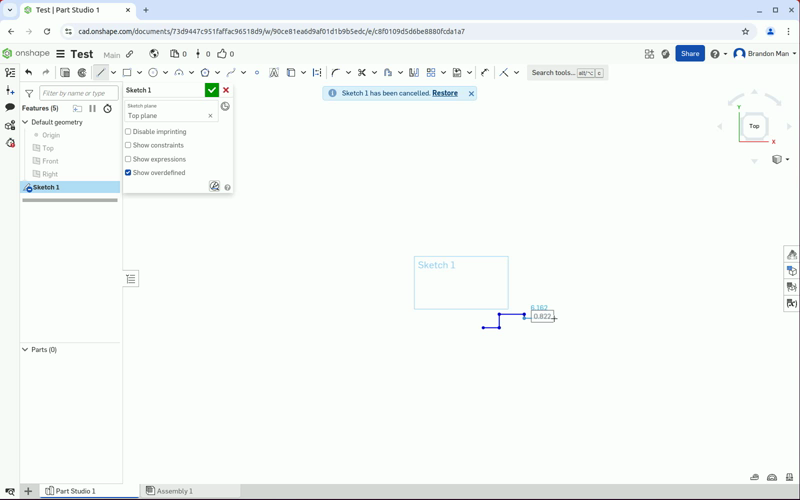
mouse_move(546, 318)
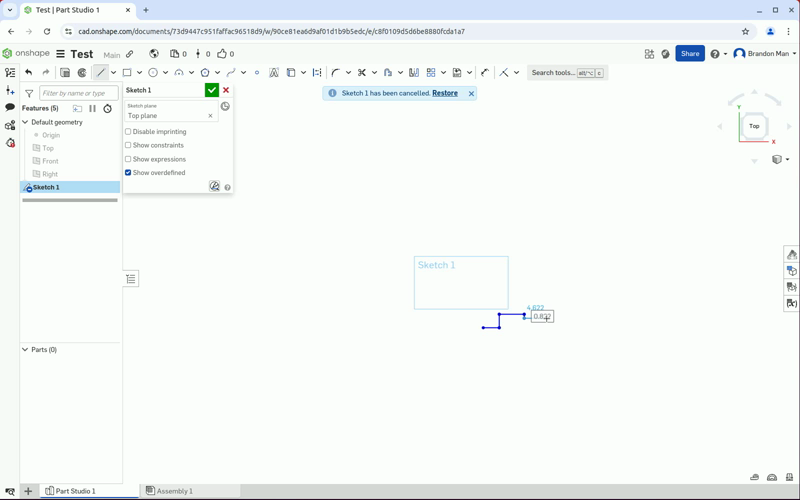
click(546, 318)
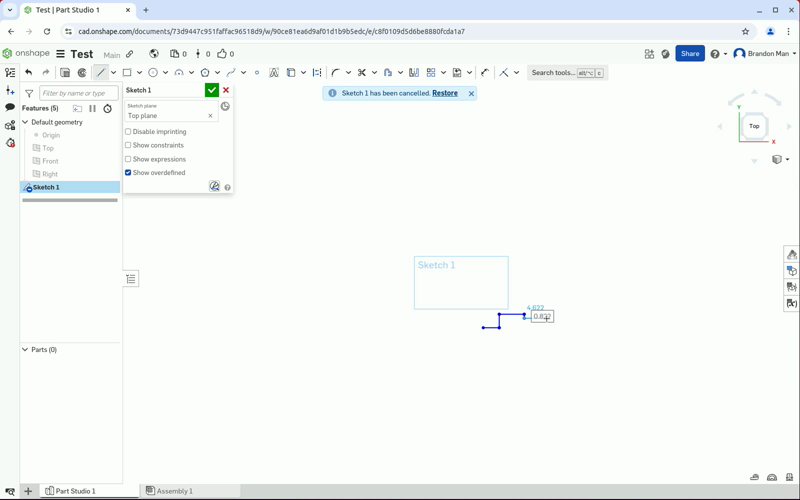
key_up(shift)
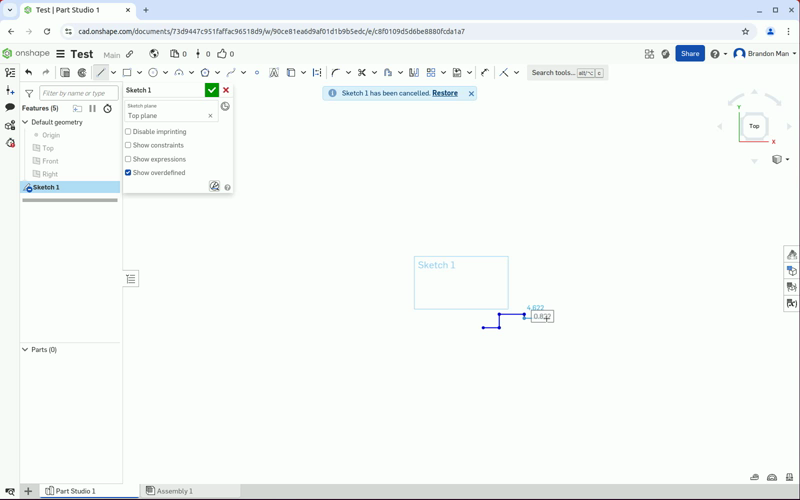
key_down(shift)
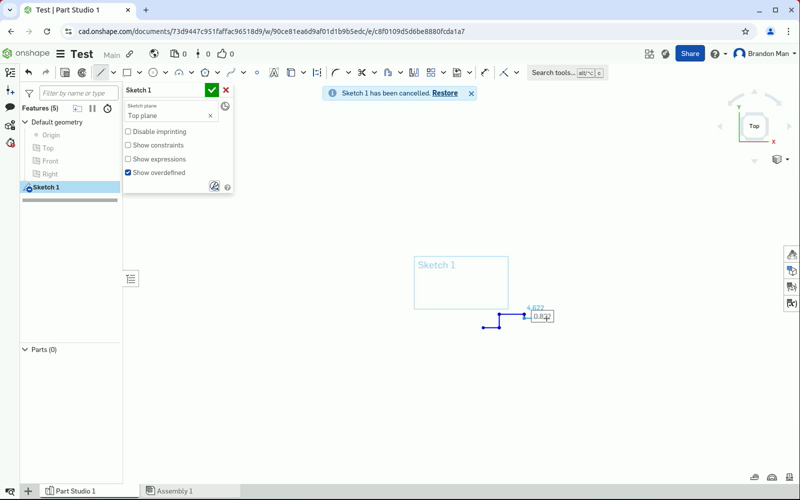
mouse_move(576, 318)
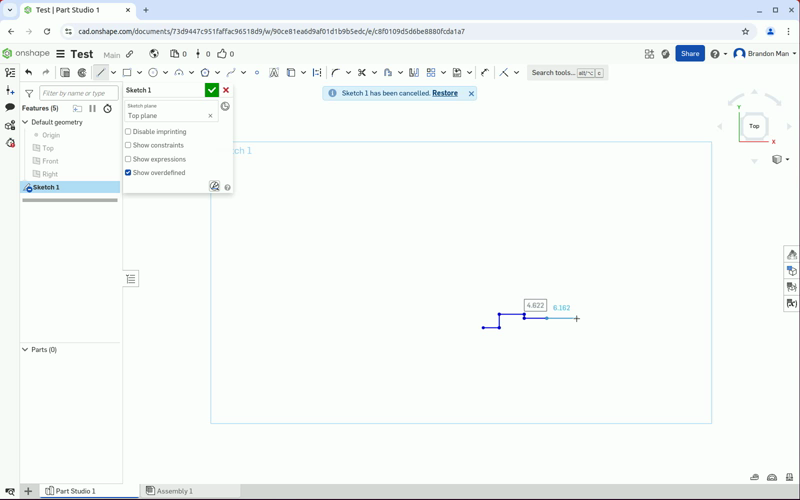
mouse_move(546, 281)
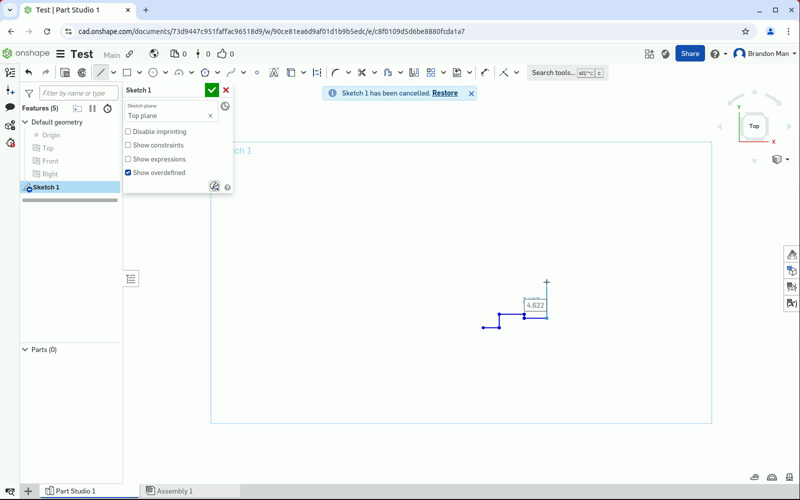
click(546, 281)
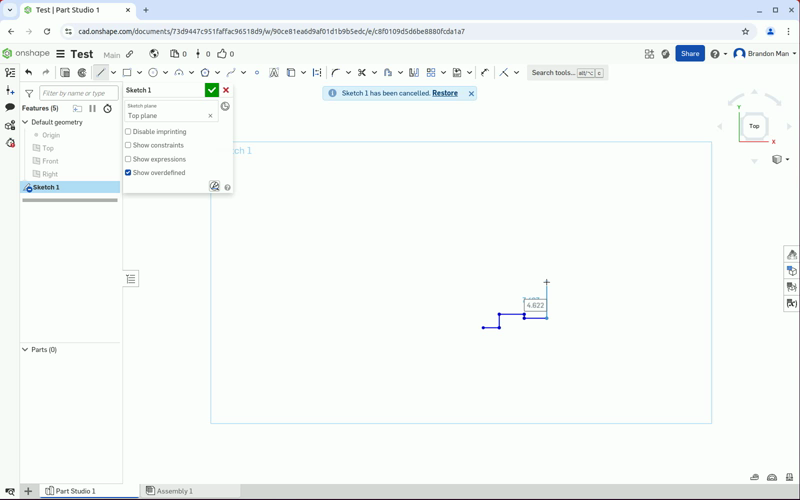
key_up(shift)
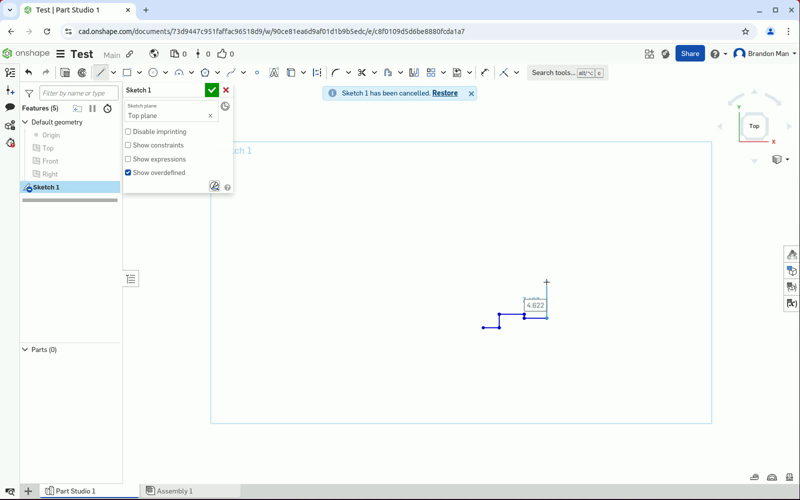
key_down(shift)
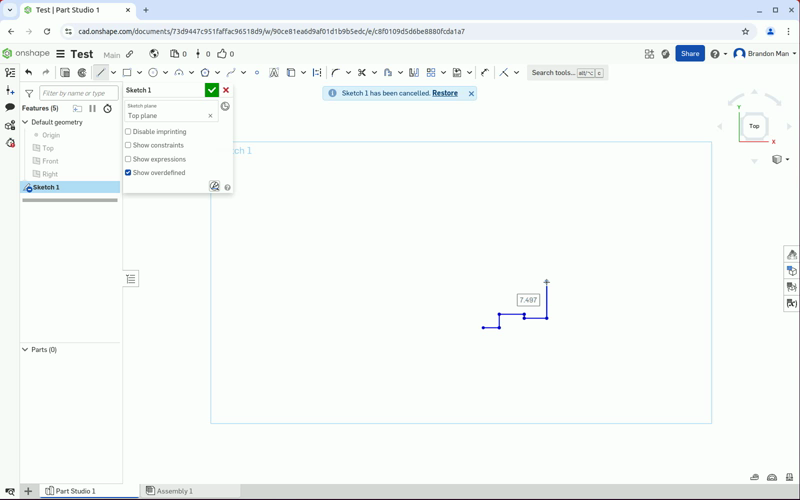
mouse_move(483, 281)
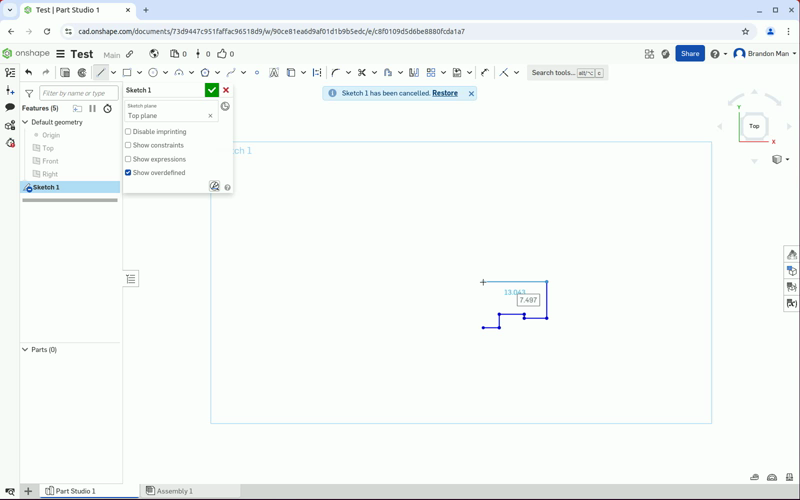
click(483, 281)
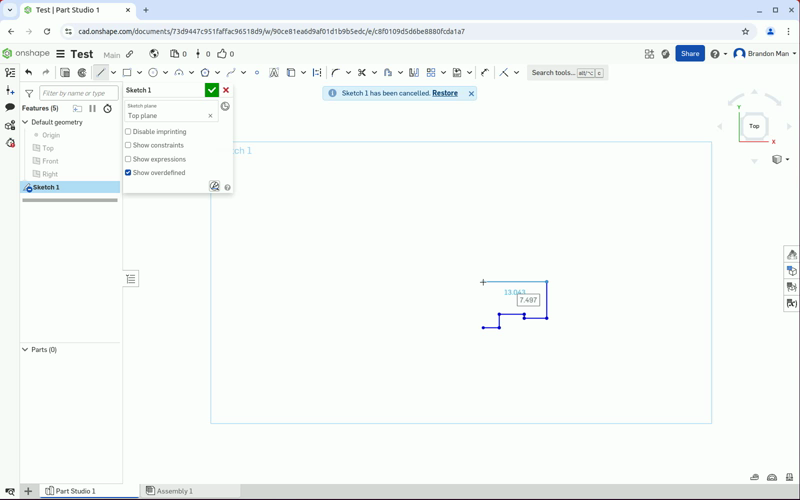
key_up(shift)
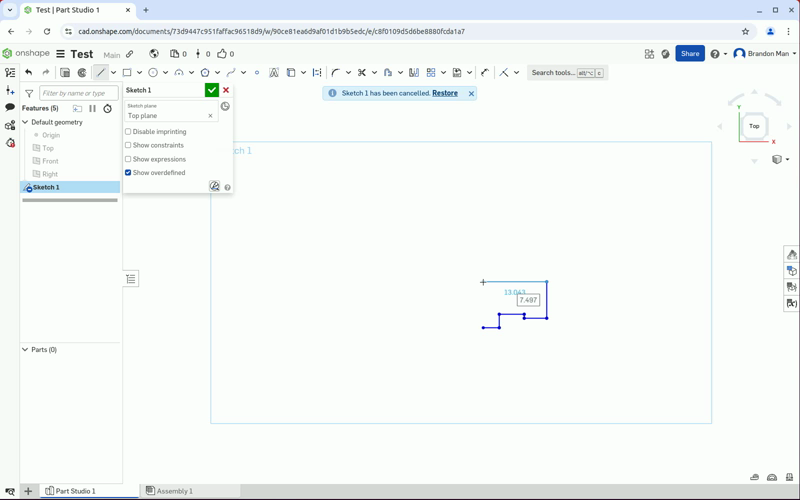
mouse_move(513, 281)
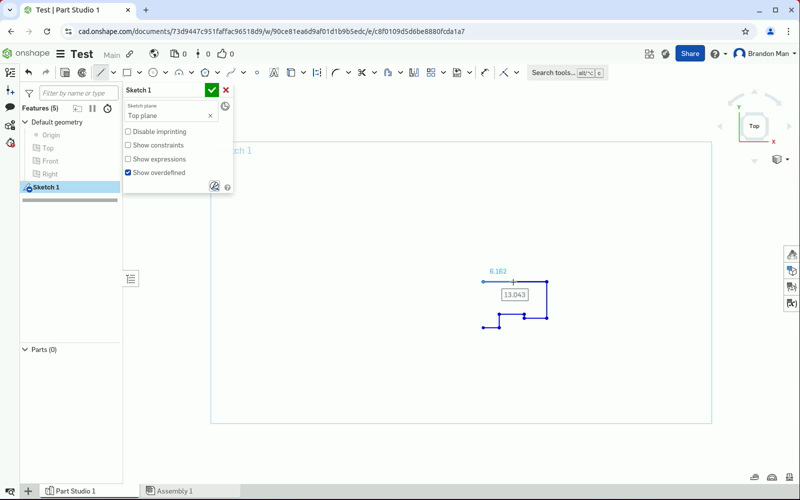
key_down(shift)
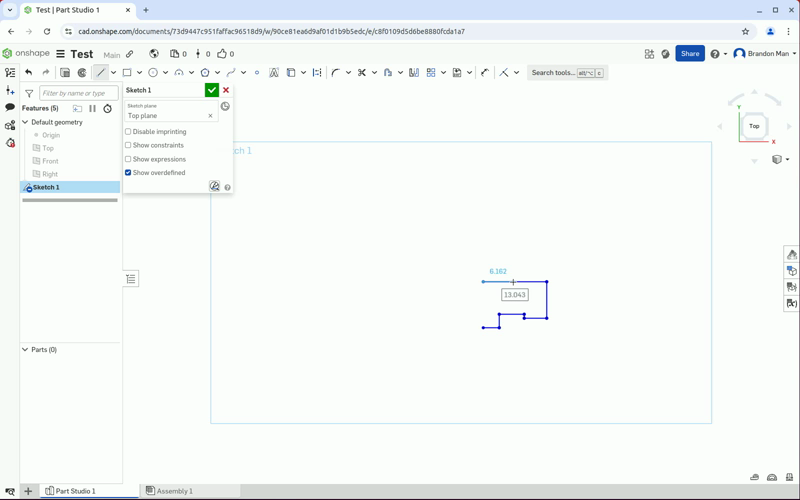
mouse_move(483, 327)
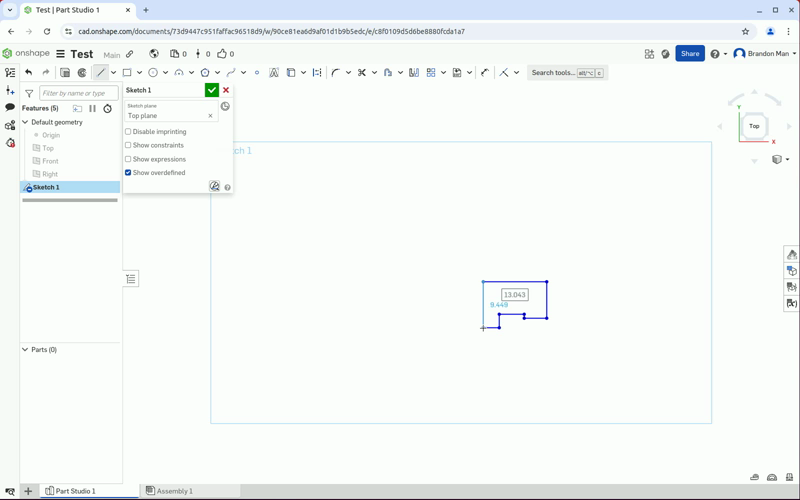
key_up(shift)
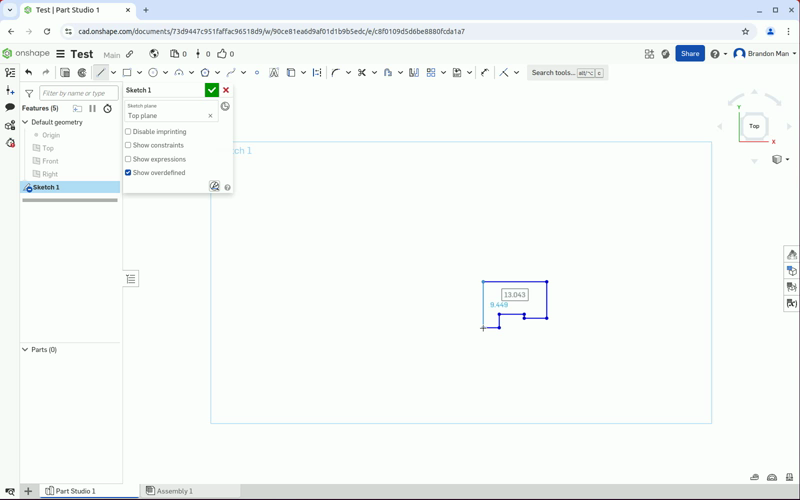
click(483, 327)
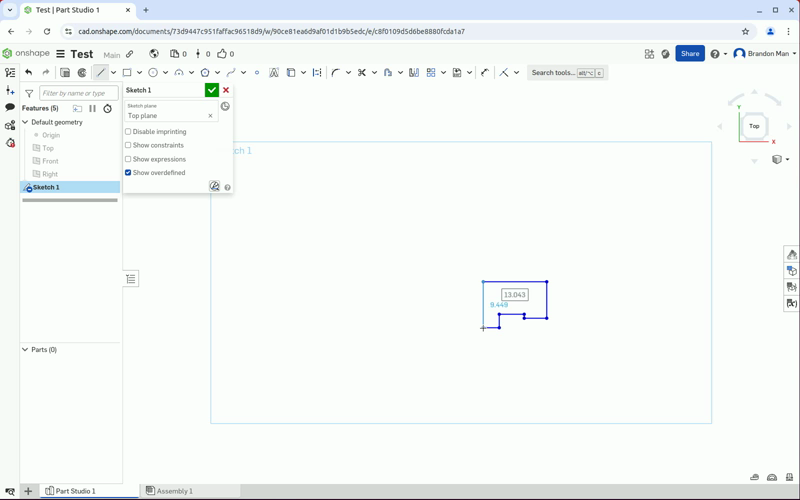
key(esc)
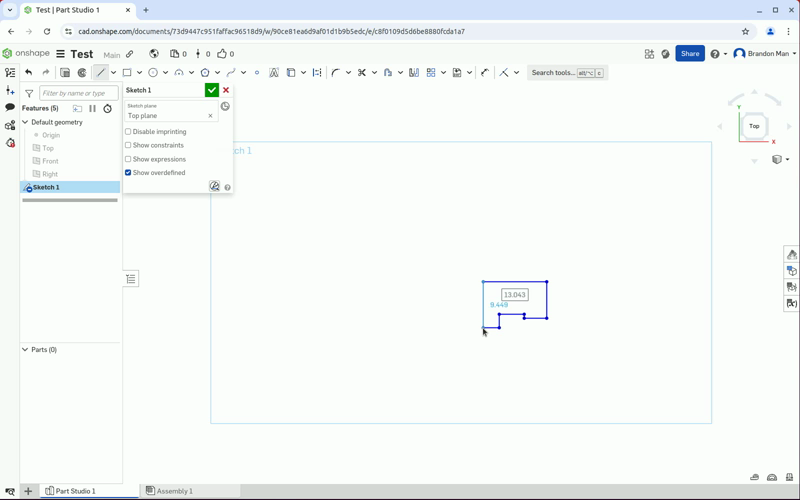
mouse_move(537, 301)
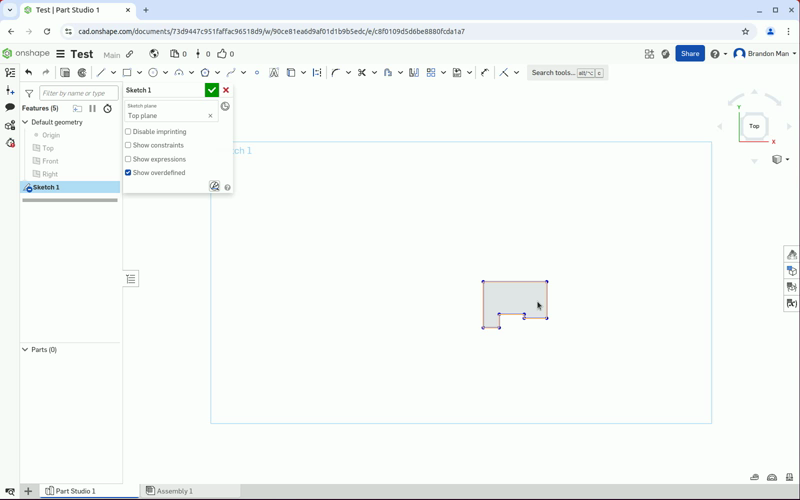
click(537, 301)
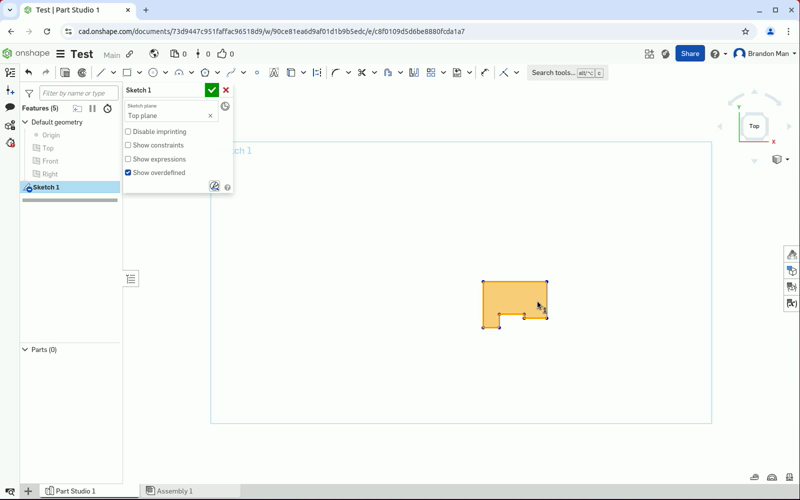
mouse_move(73, 352)
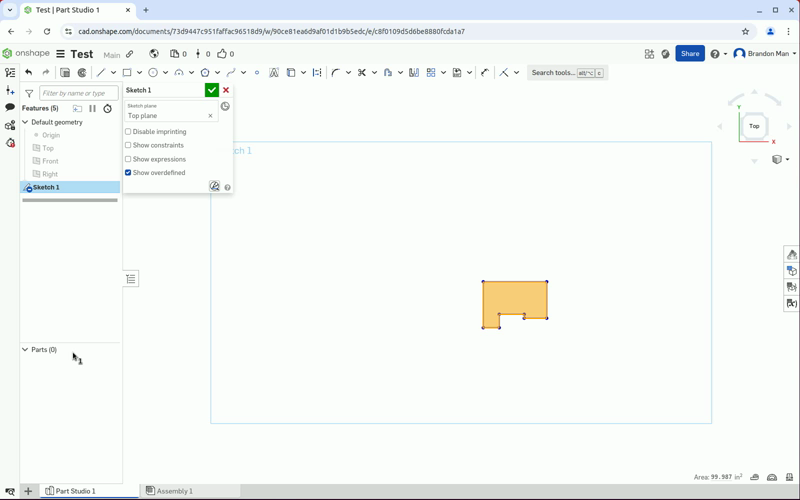
key(shift+y)
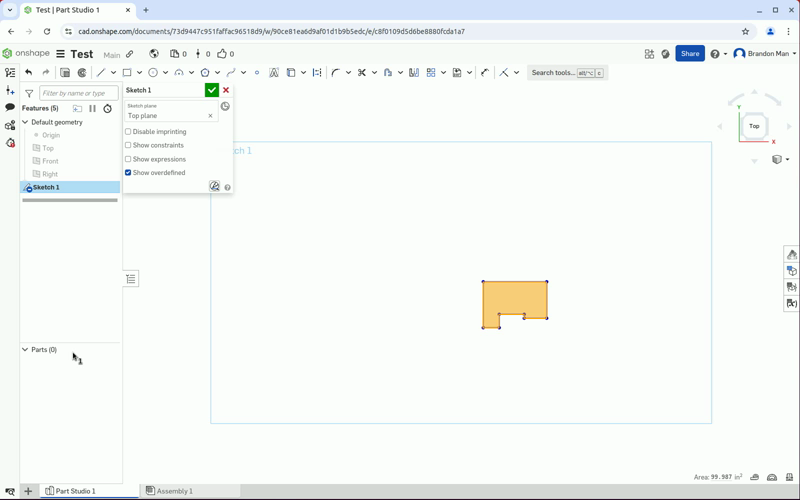
key(shift+e)
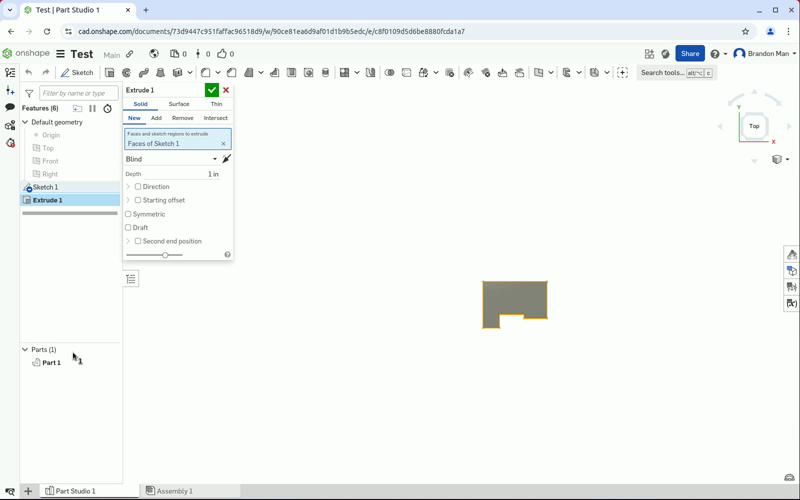
mouse_move(143, 106)
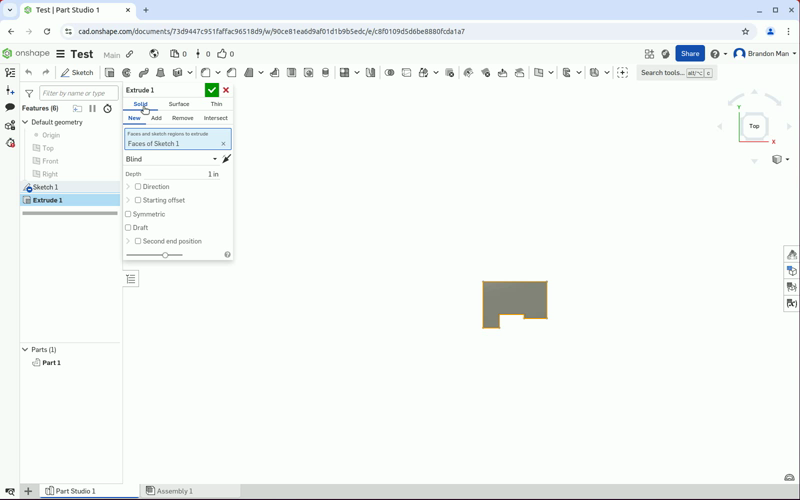
click(143, 106)
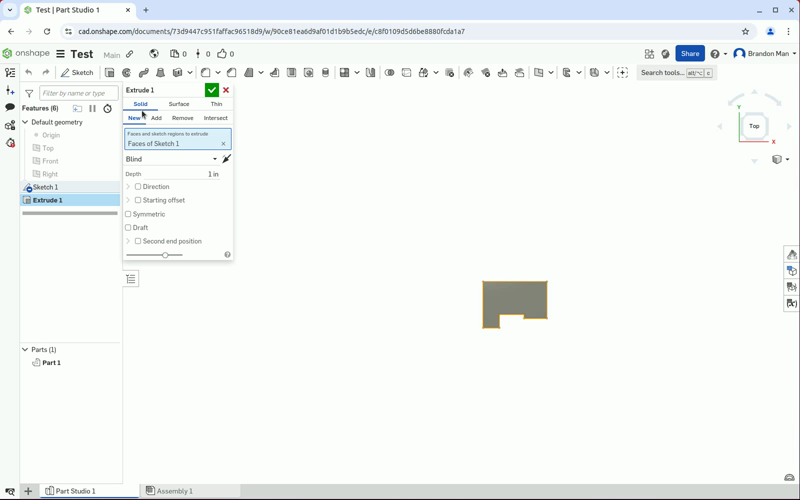
mouse_move(137, 120)
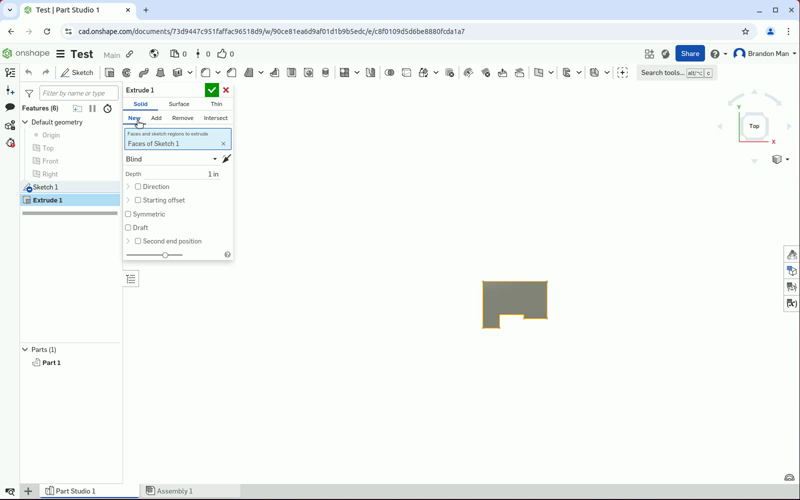
click(137, 120)
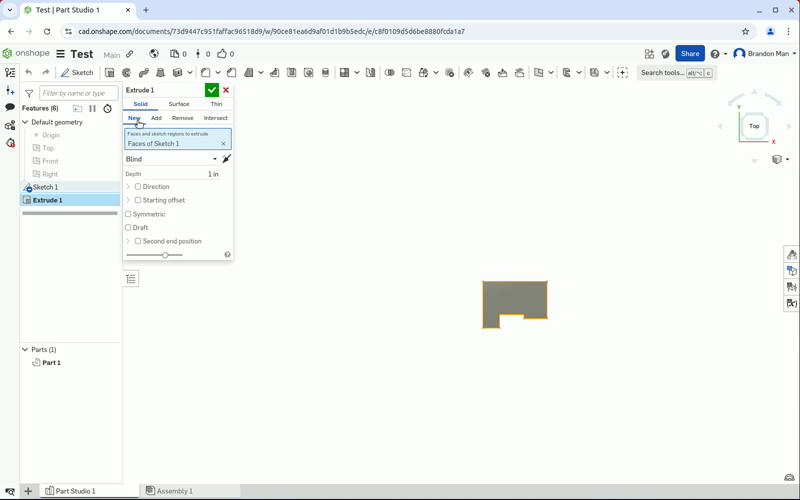
key(tab, 4)
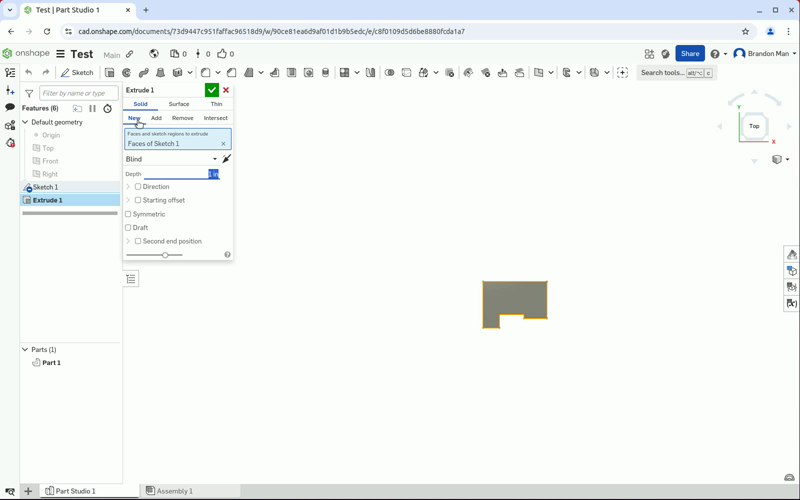
text(7.462)
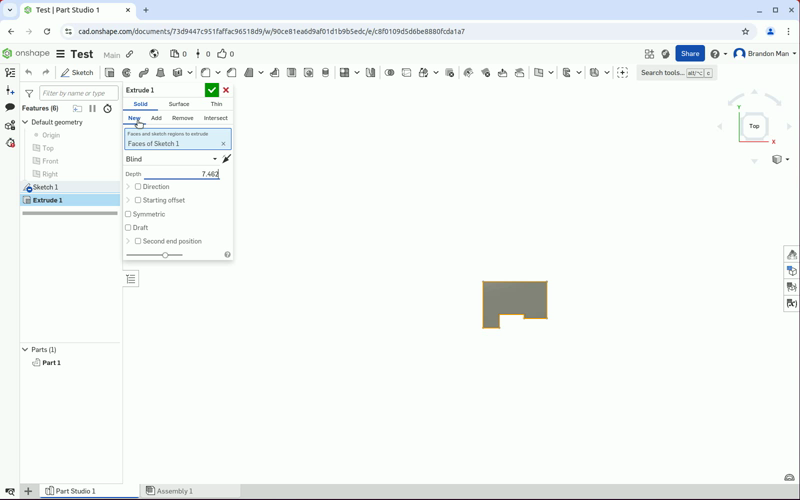
key(enter)
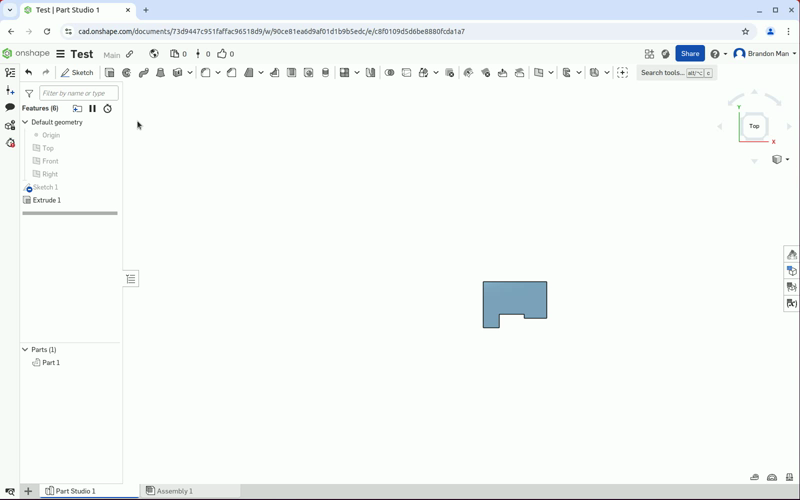
key(shift+h)
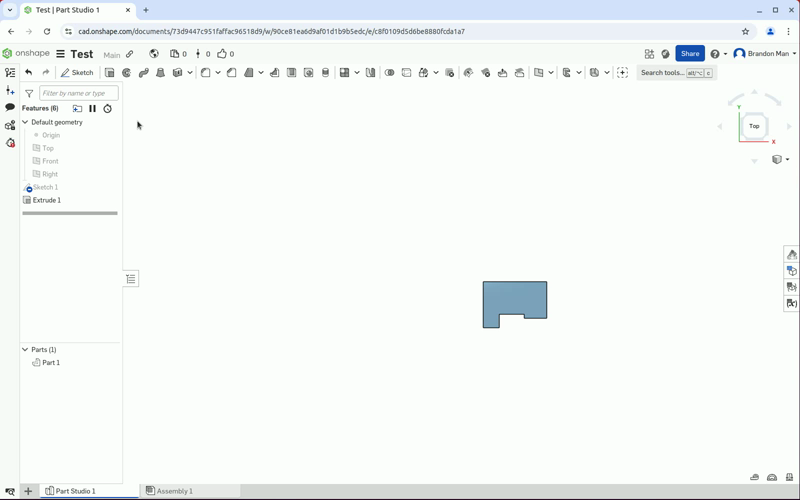
key(shift+h)
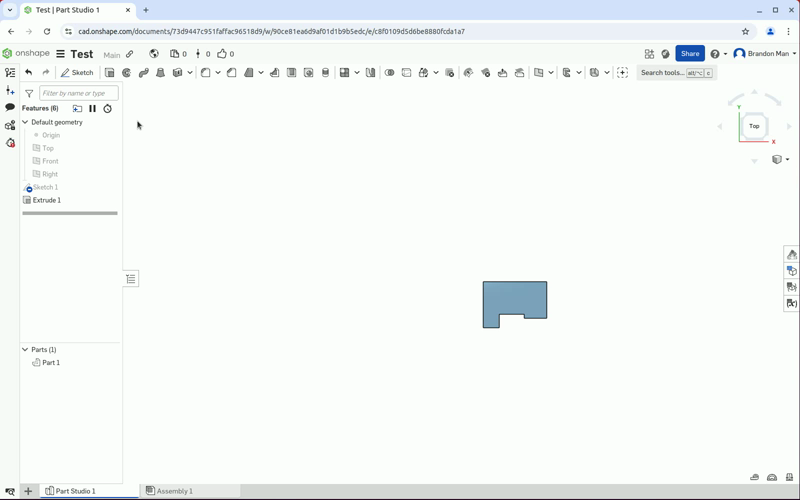
mouse_move(73, 189)
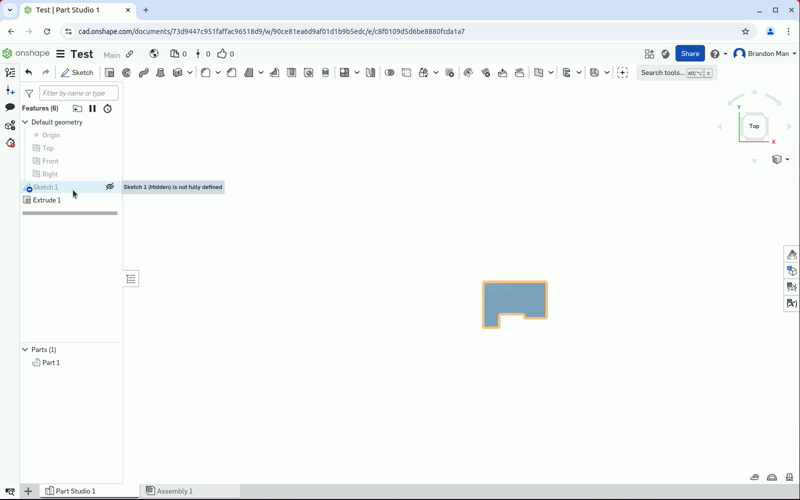
click(73, 189)
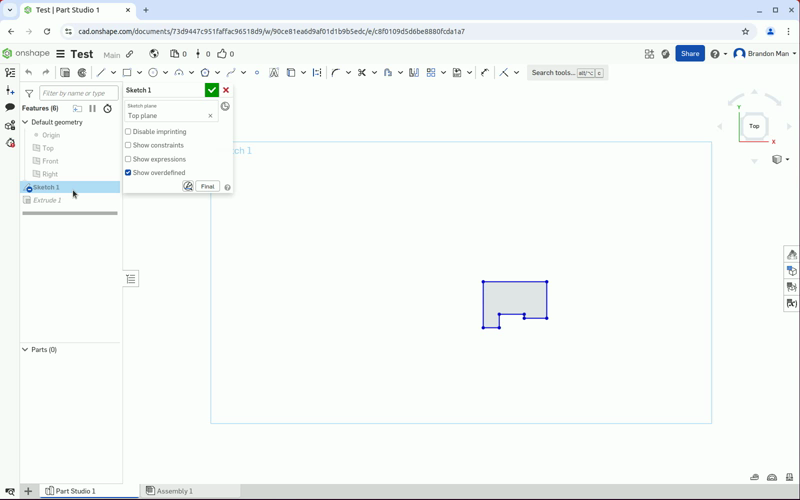
mouse_move(229, 92)
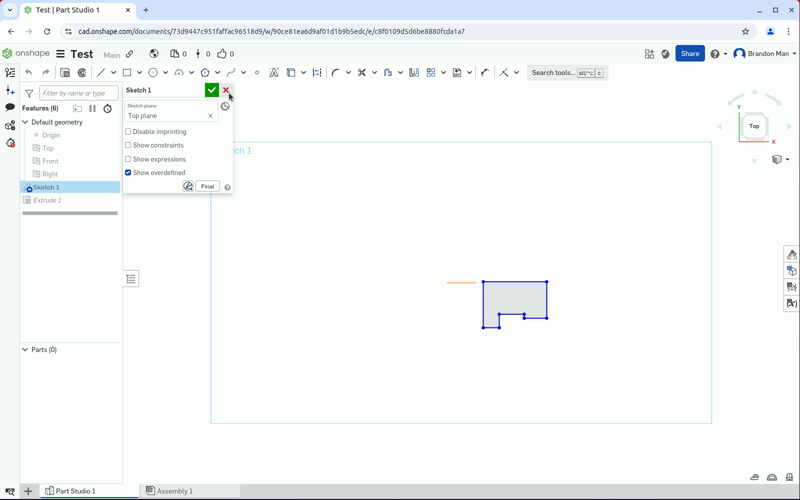
click(229, 92)
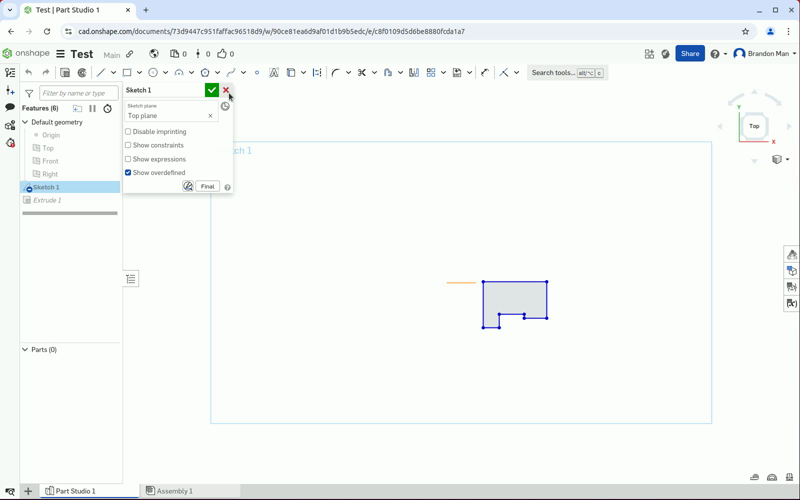
key(shift+s)
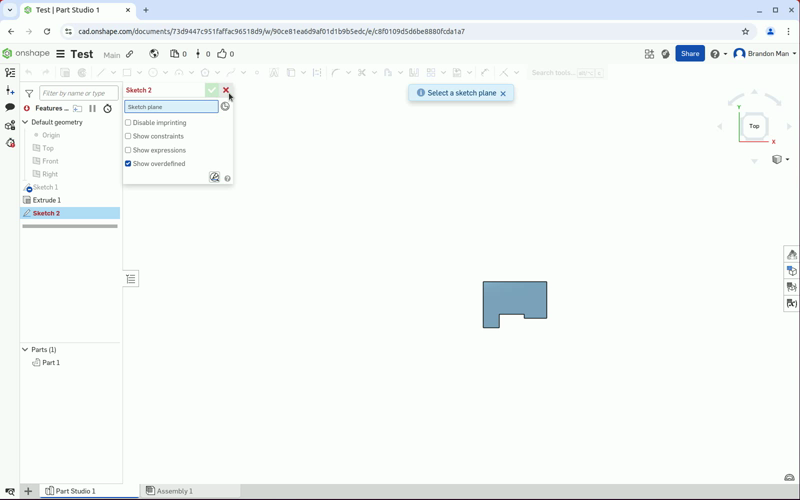
mouse_move(73, 150)
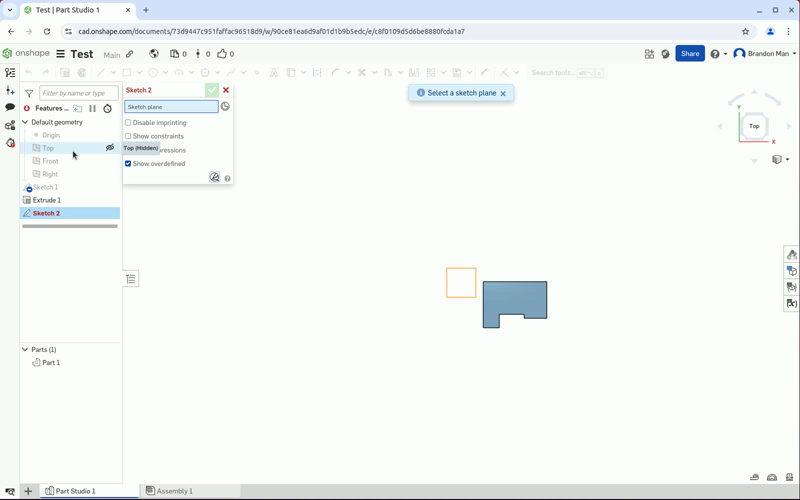
click(73, 150)
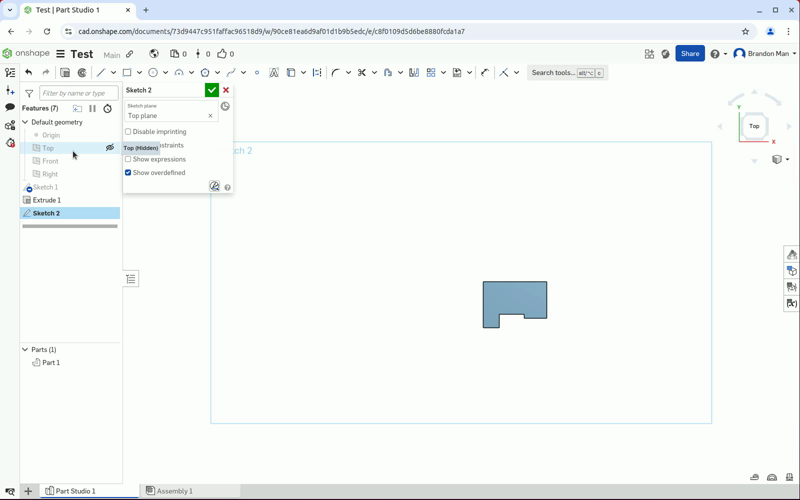
mouse_move(73, 352)
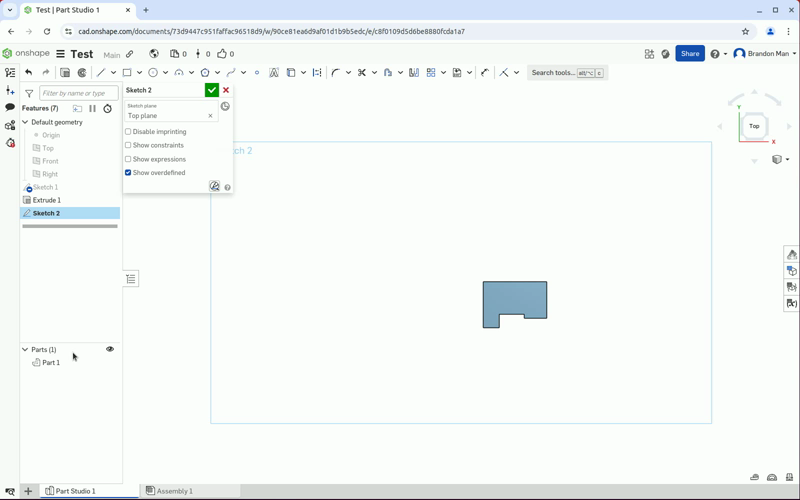
key(y)
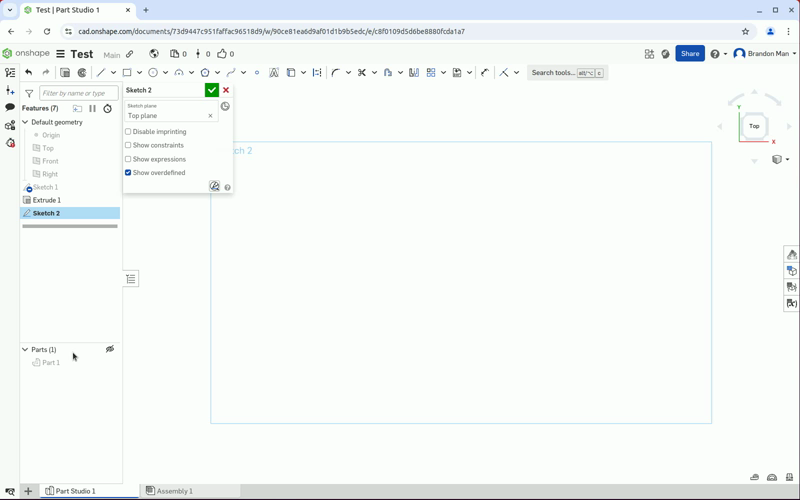
key(l)
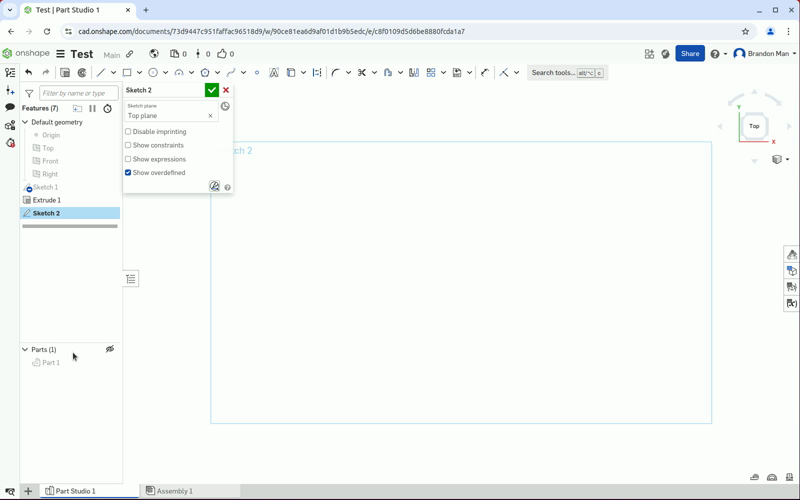
key_down(shift)
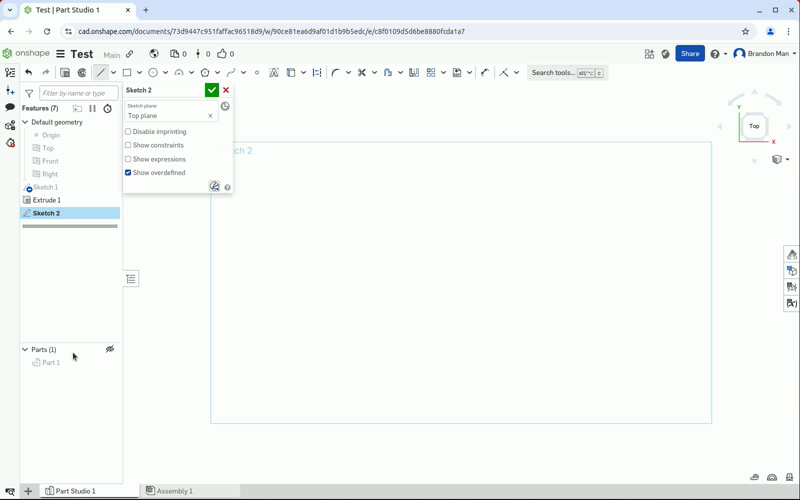
mouse_move(460, 327)
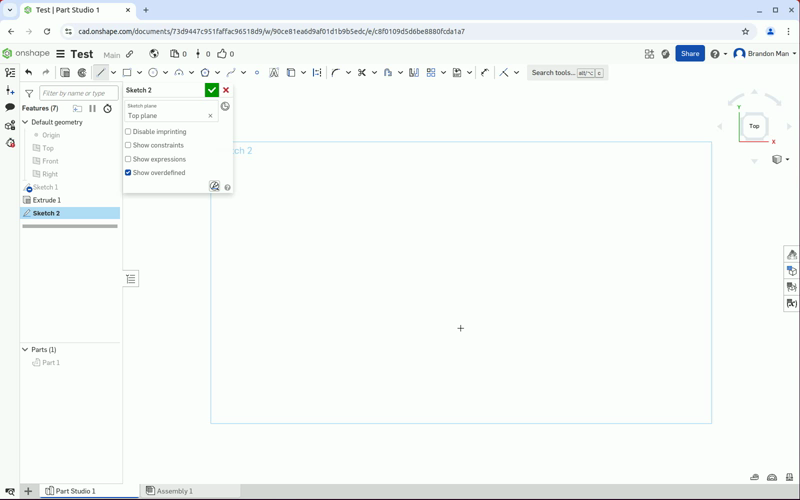
click(460, 327)
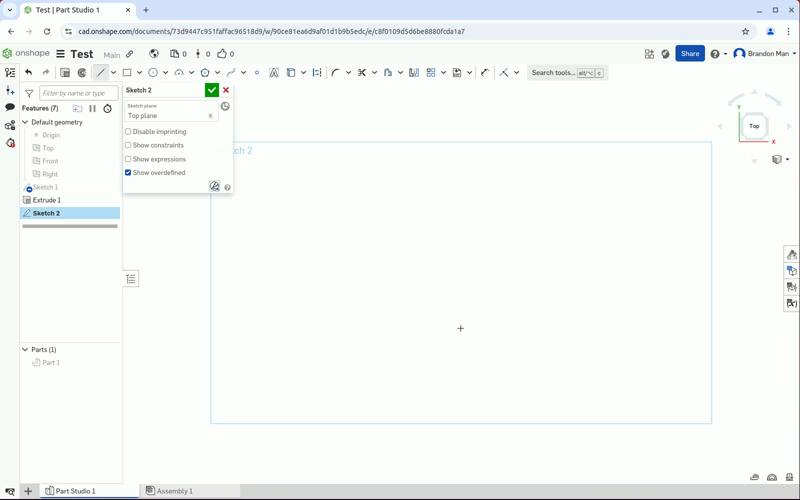
key_up(shift)
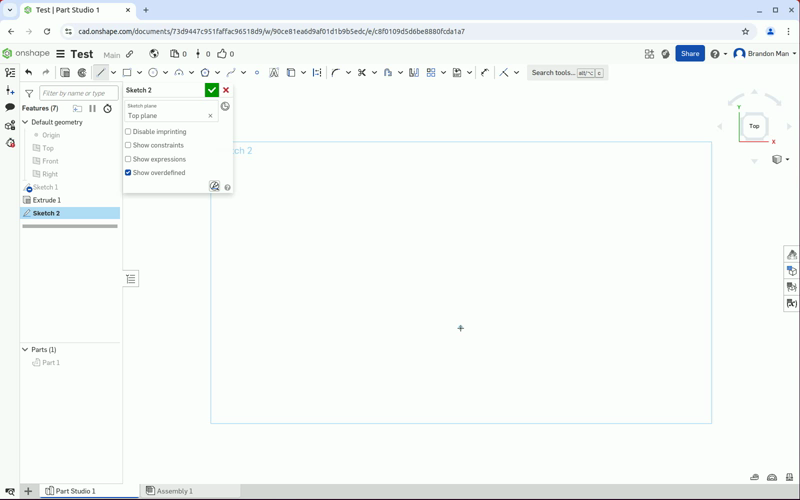
key_down(shift)
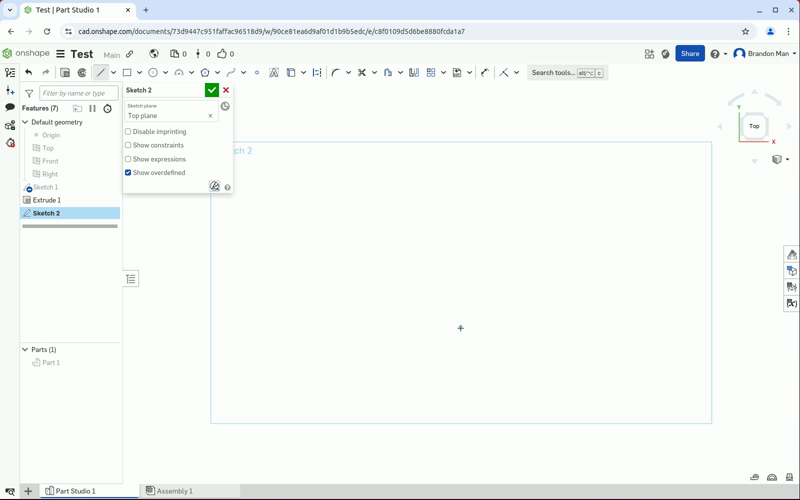
mouse_move(490, 327)
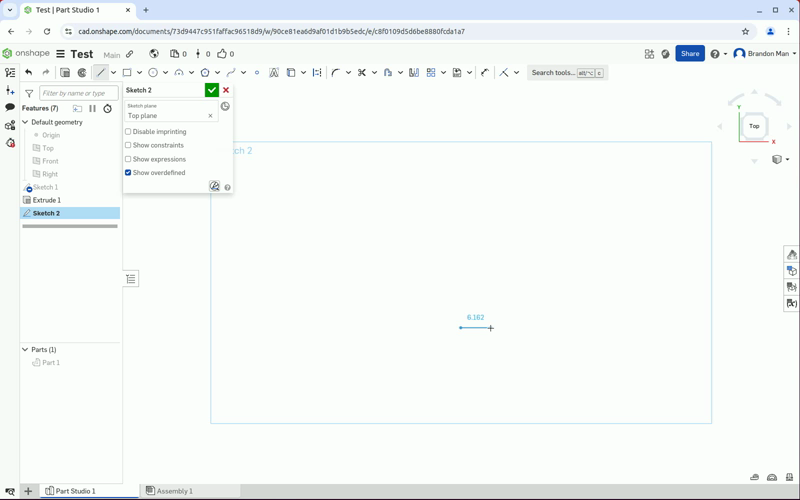
mouse_move(483, 327)
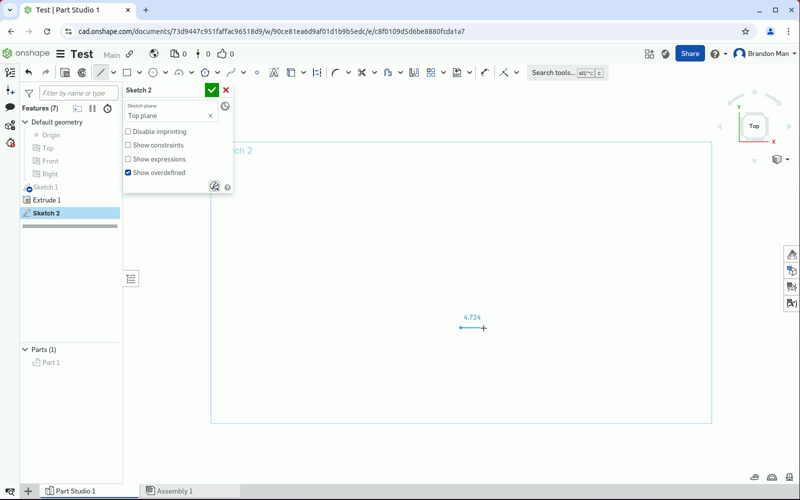
click(483, 327)
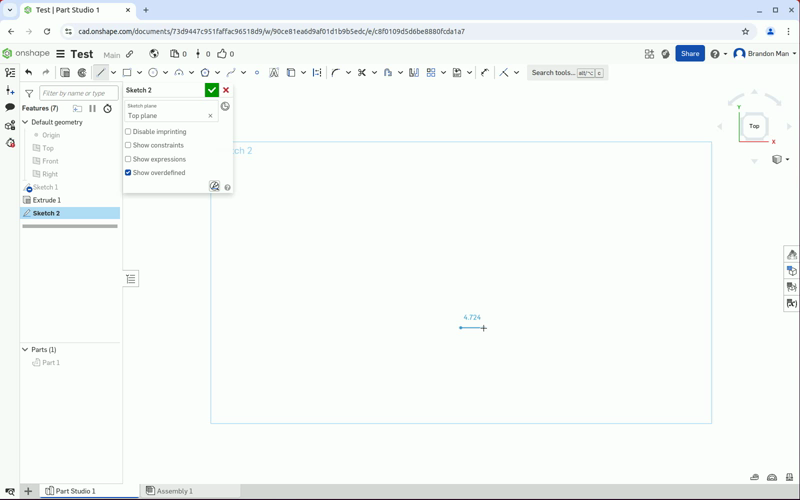
key_up(shift)
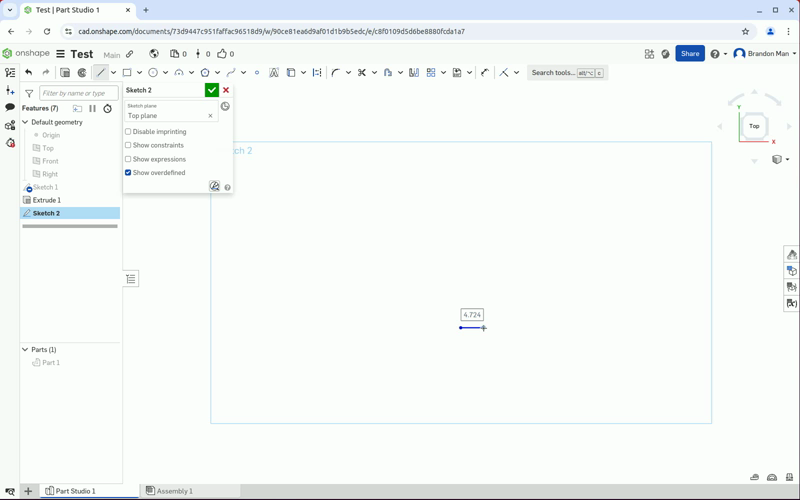
key_down(shift)
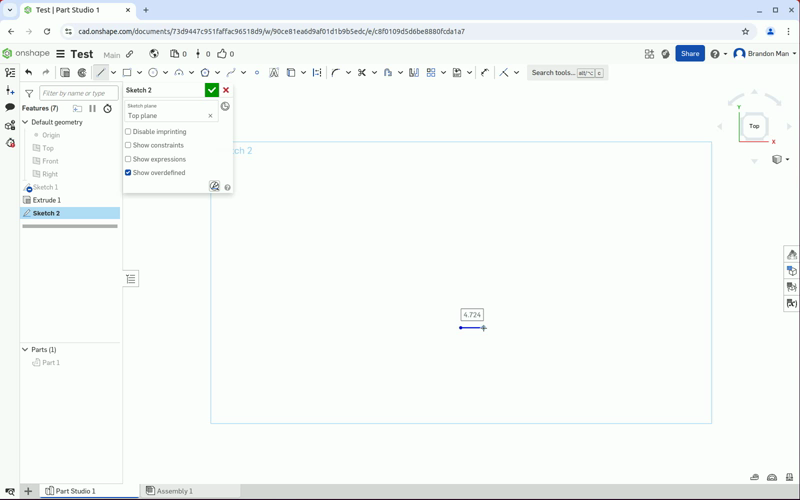
mouse_move(513, 327)
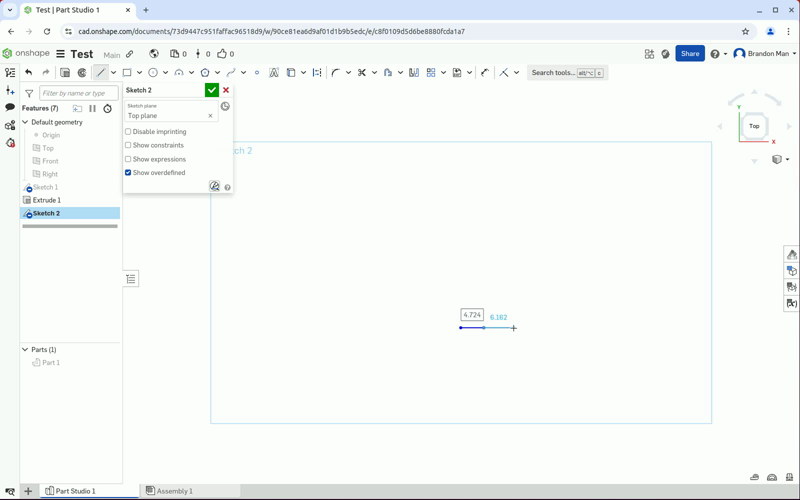
mouse_move(483, 282)
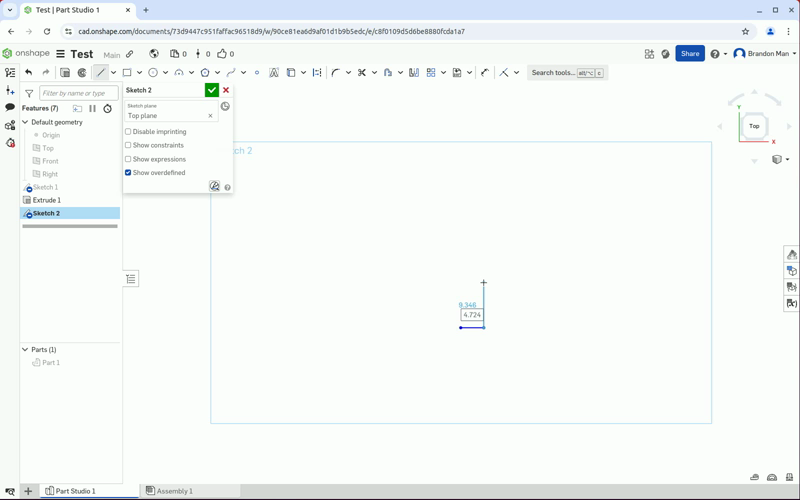
click(483, 282)
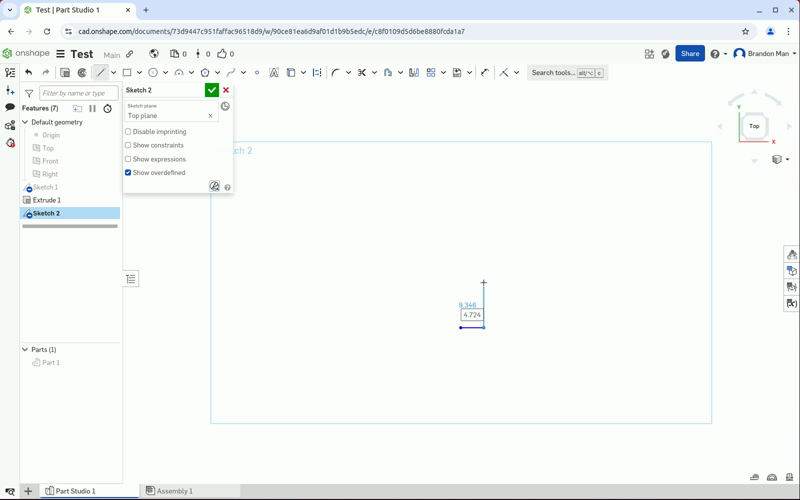
key_up(shift)
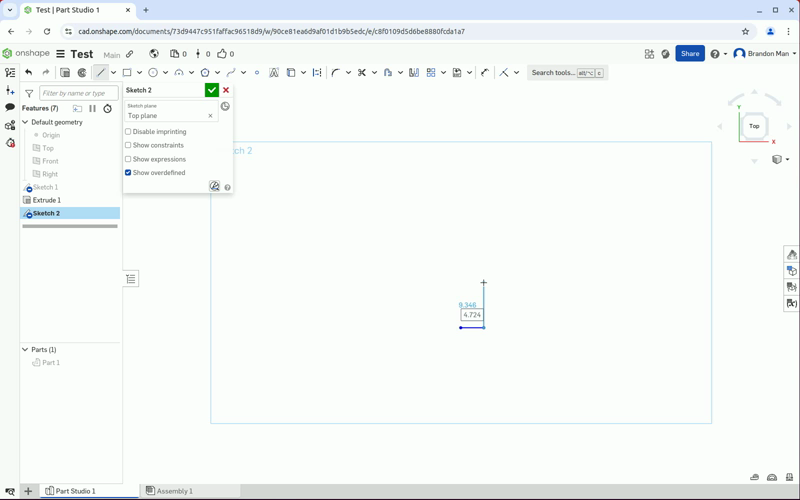
key_down(shift)
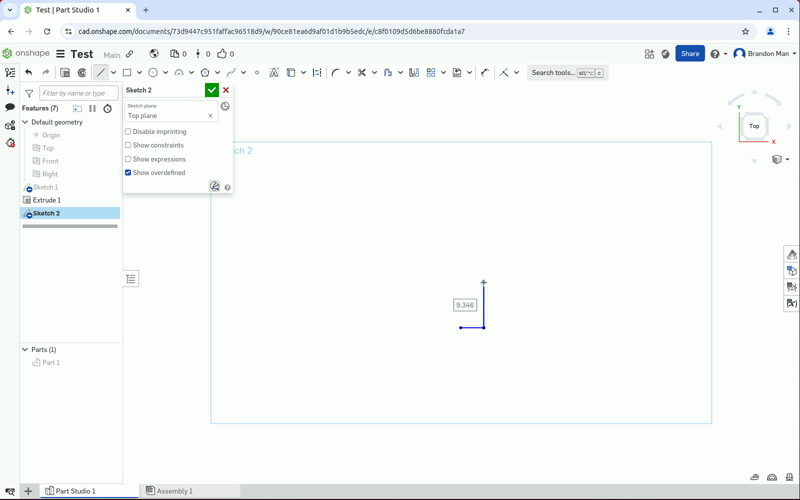
mouse_move(513, 282)
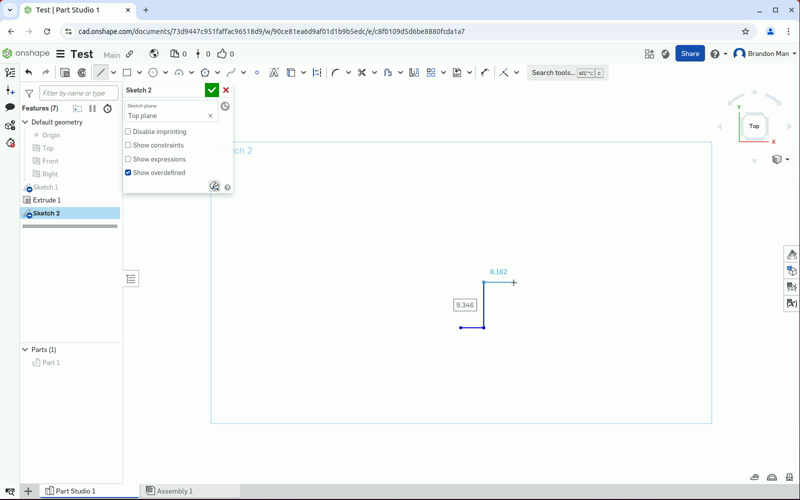
mouse_move(460, 282)
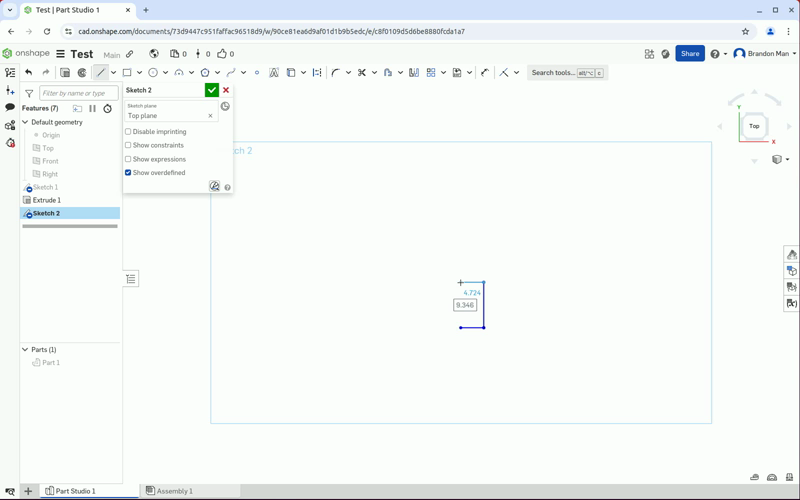
click(460, 282)
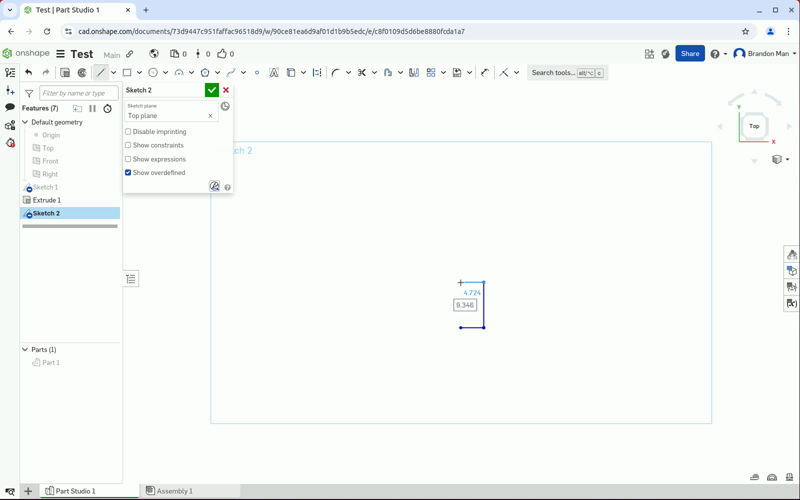
key_up(shift)
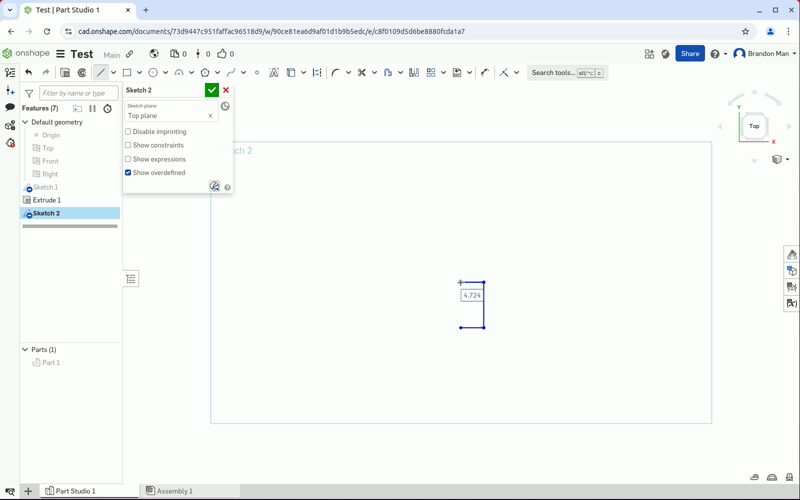
mouse_move(490, 282)
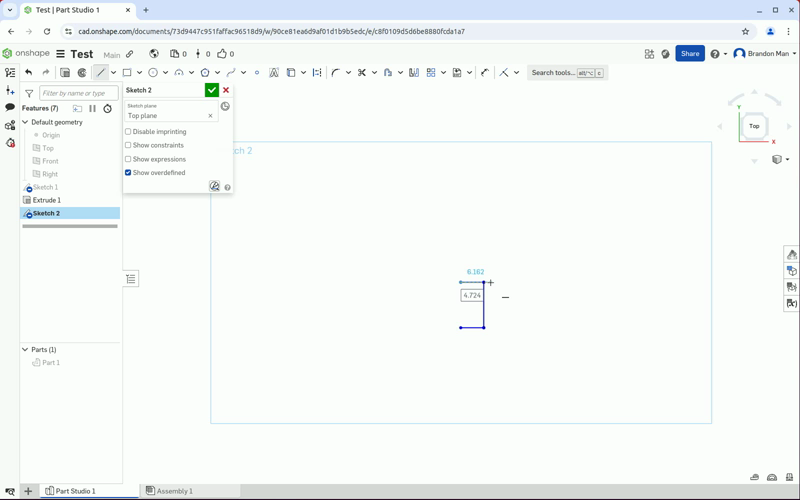
key_down(shift)
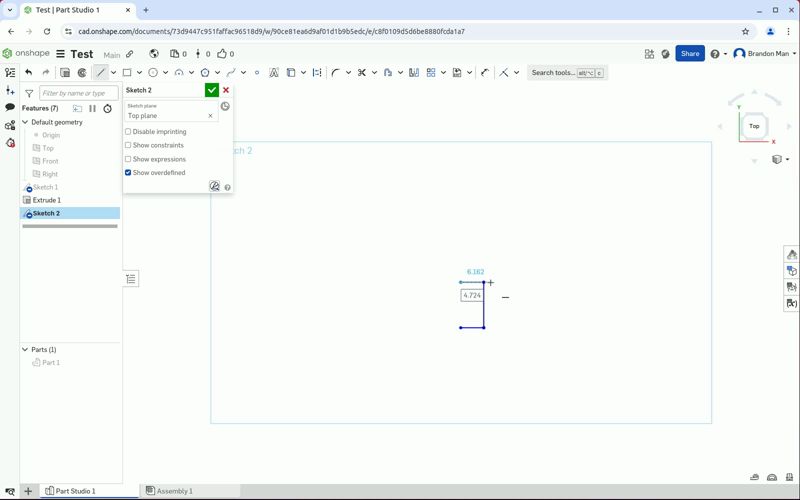
mouse_move(460, 327)
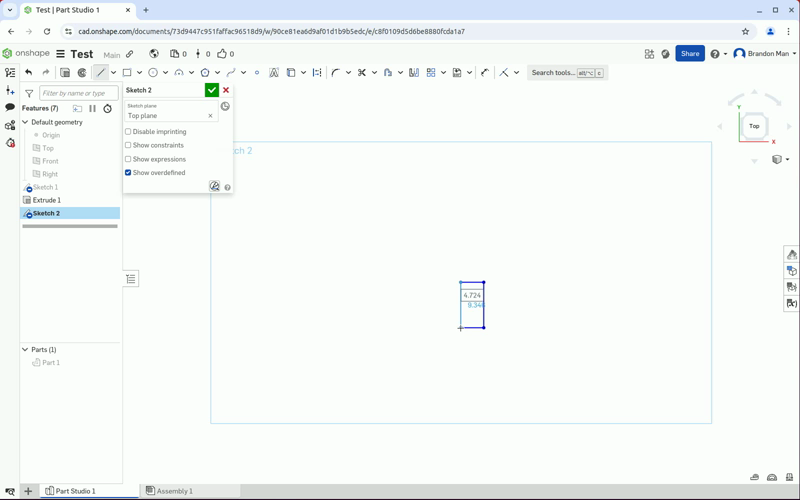
key_up(shift)
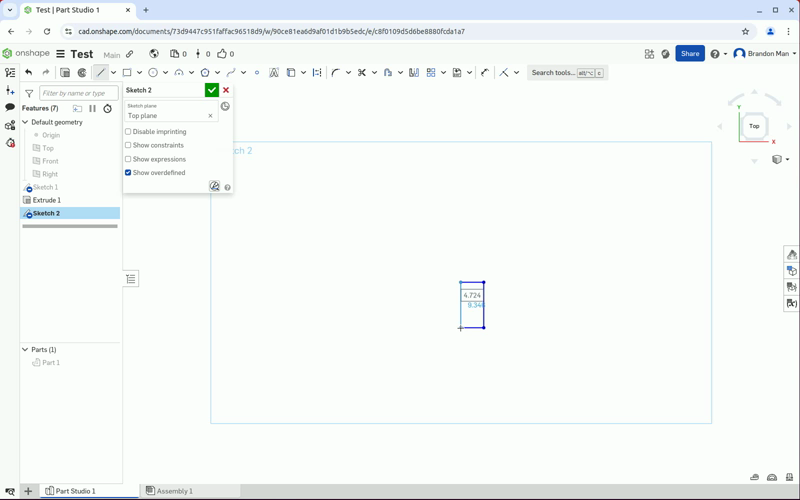
click(460, 327)
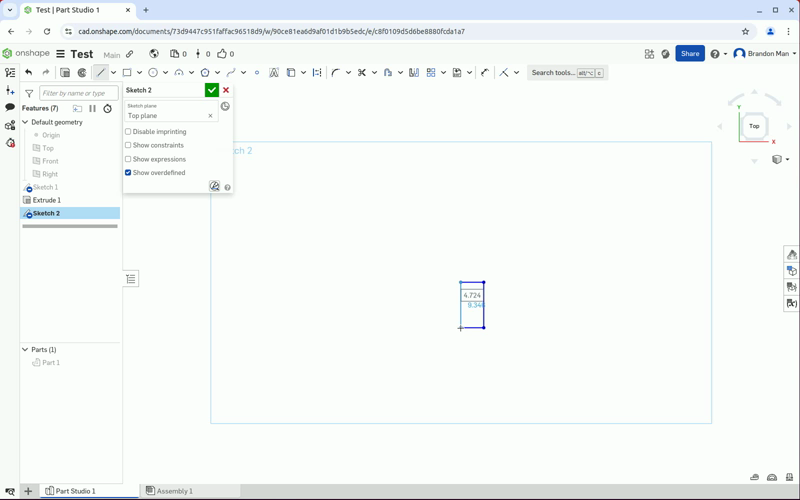
key(esc)
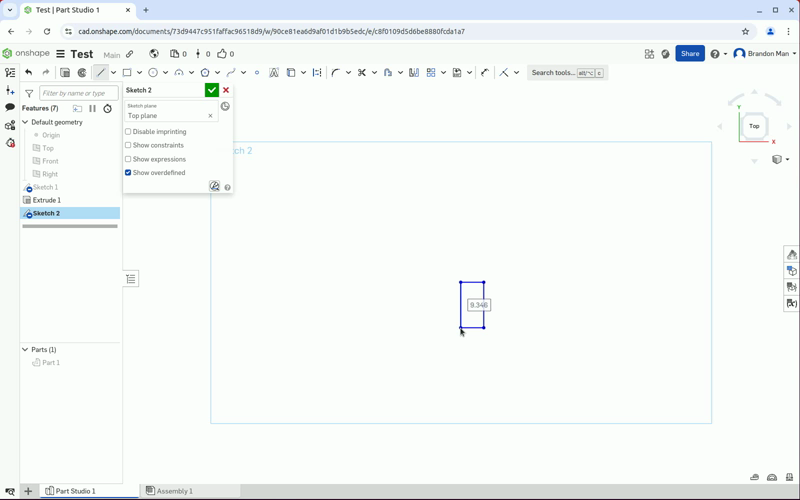
mouse_move(466, 325)
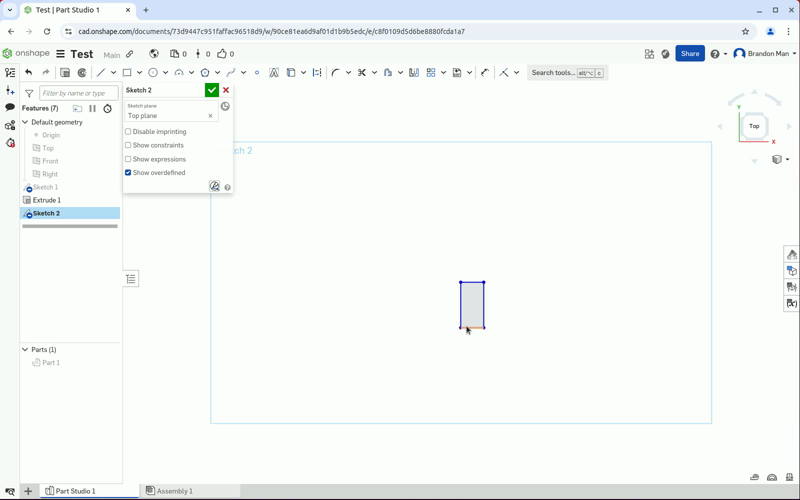
scroll(6)
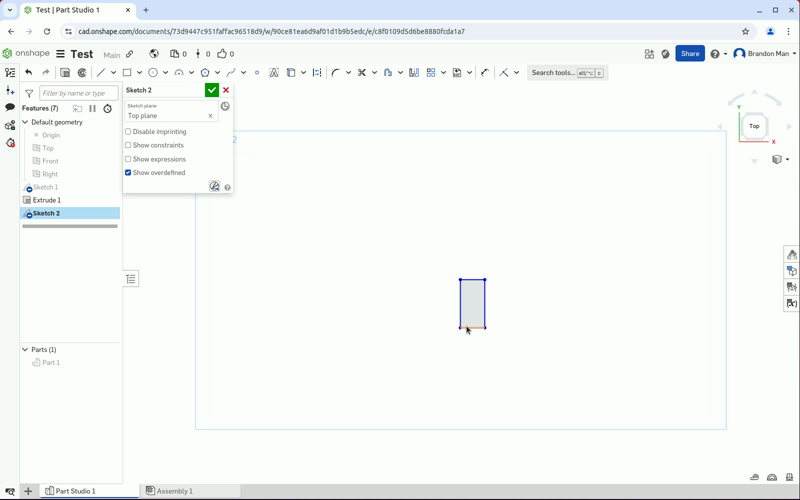
scroll(6)
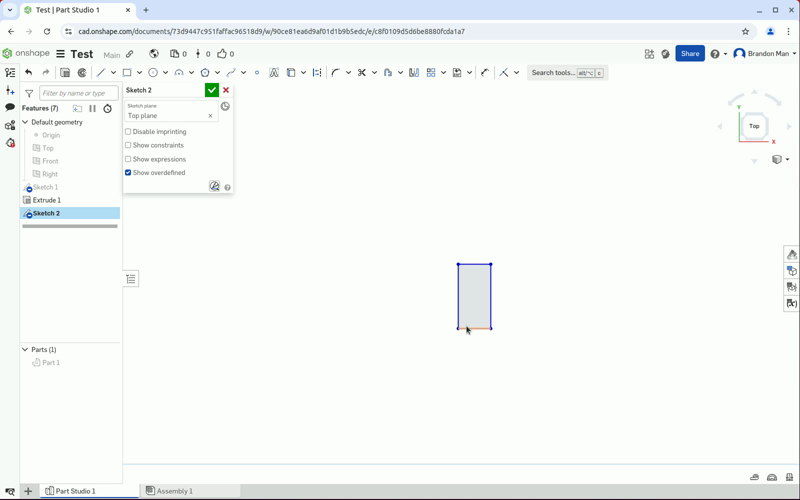
scroll(6)
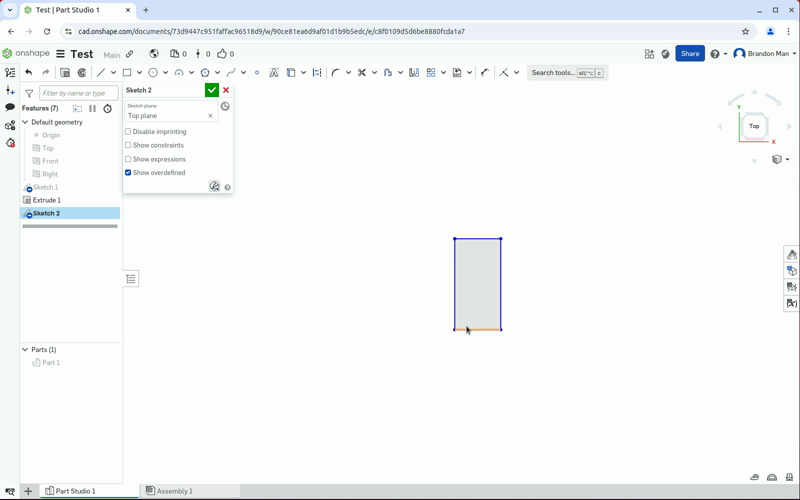
scroll(6)
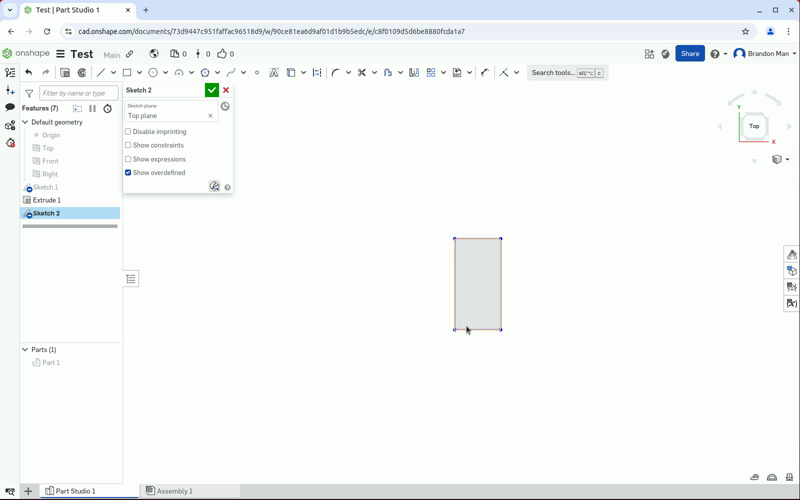
scroll(6)
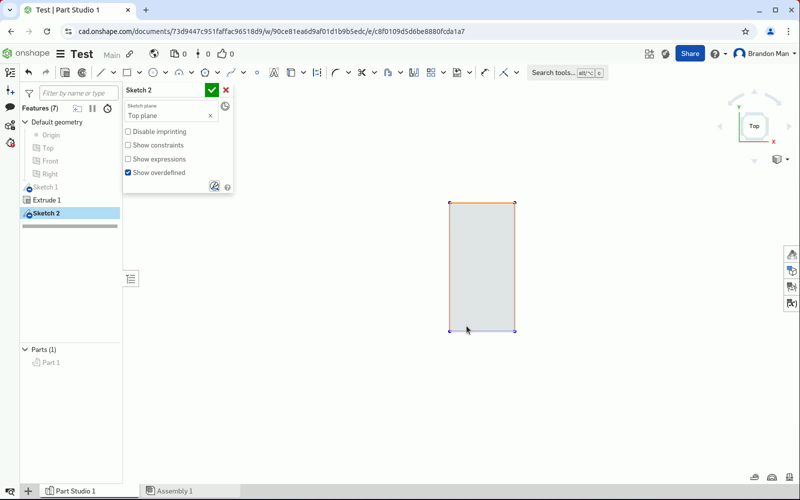
scroll(6)
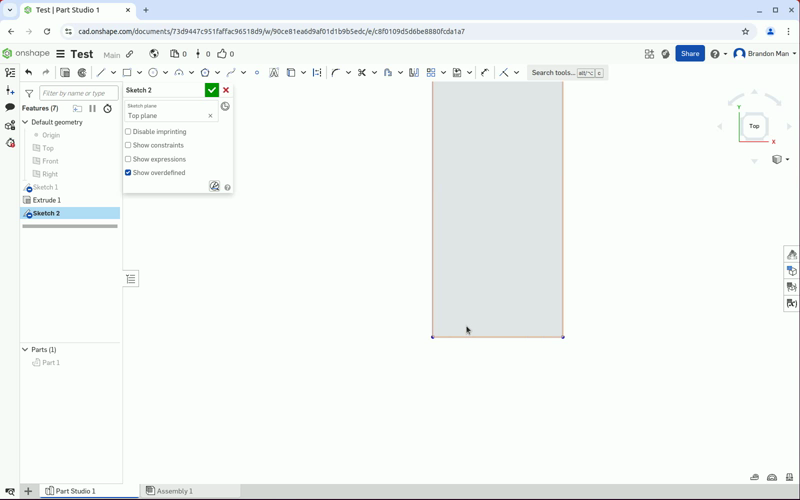
scroll(6)
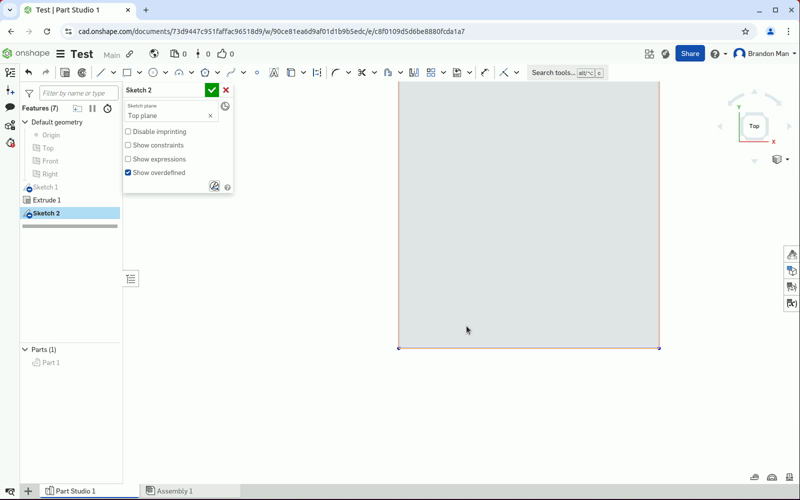
click(466, 325)
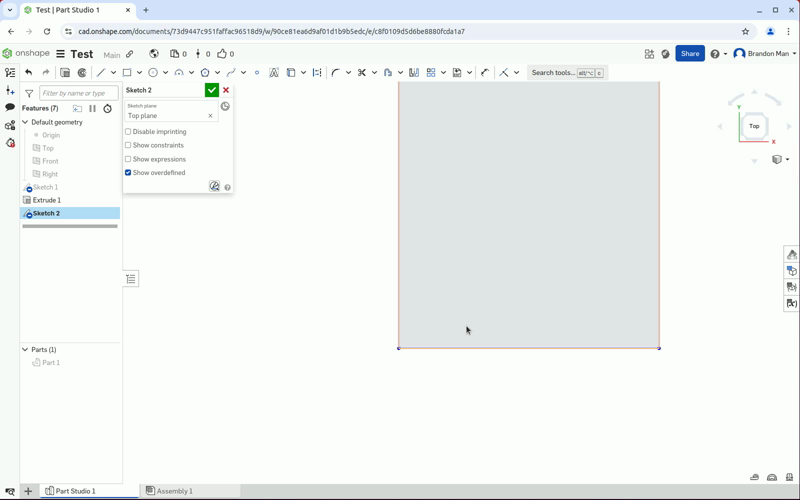
scroll(-6)
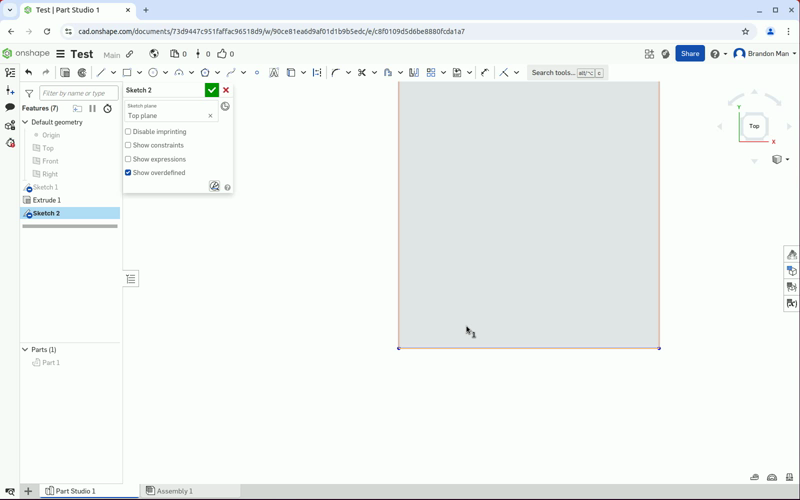
scroll(-6)
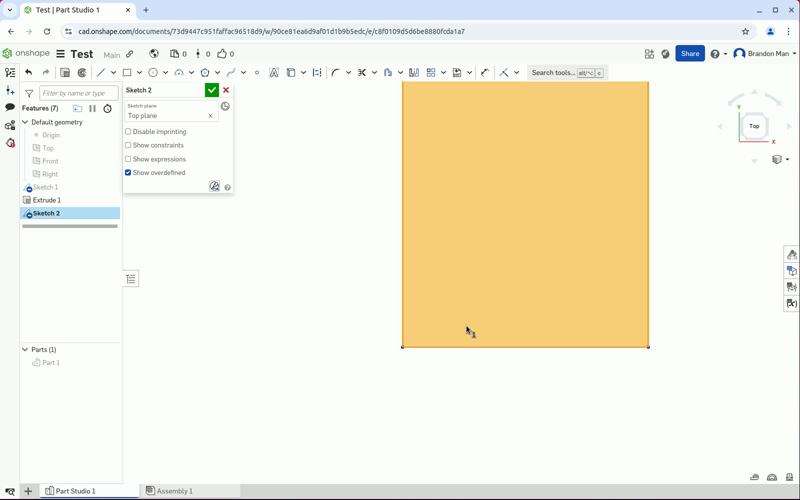
scroll(-6)
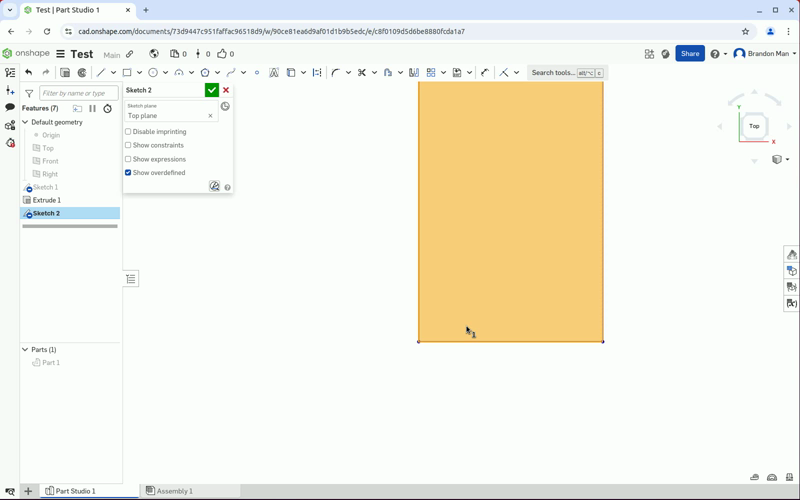
scroll(-6)
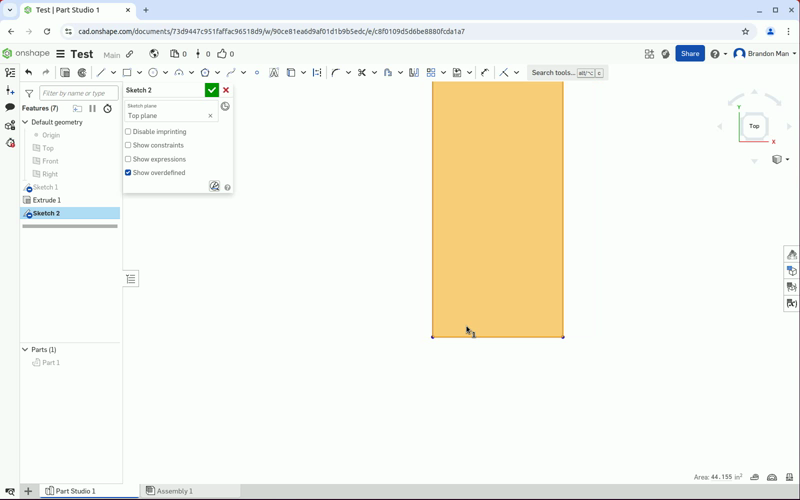
scroll(-6)
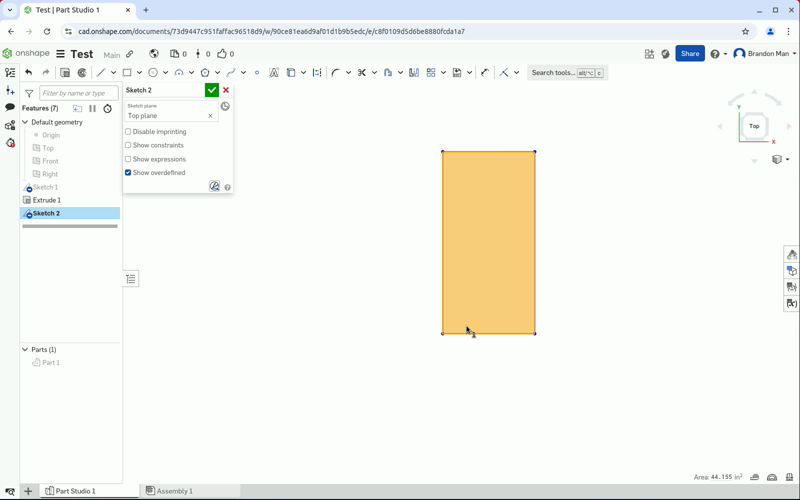
scroll(-6)
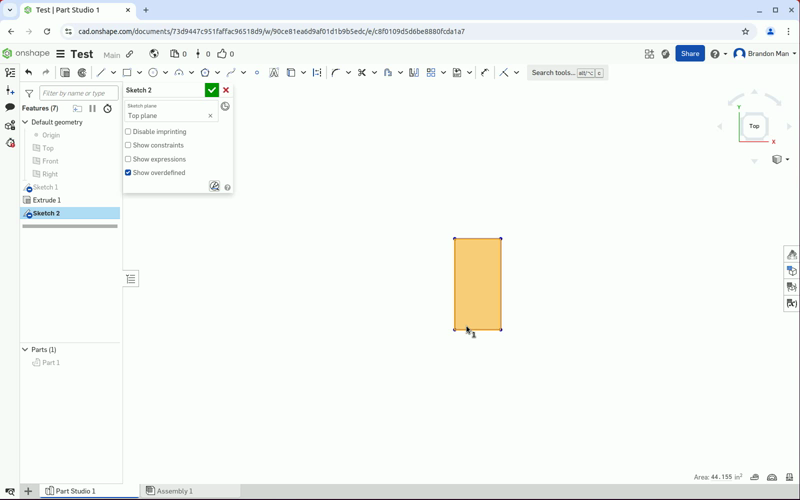
scroll(-6)
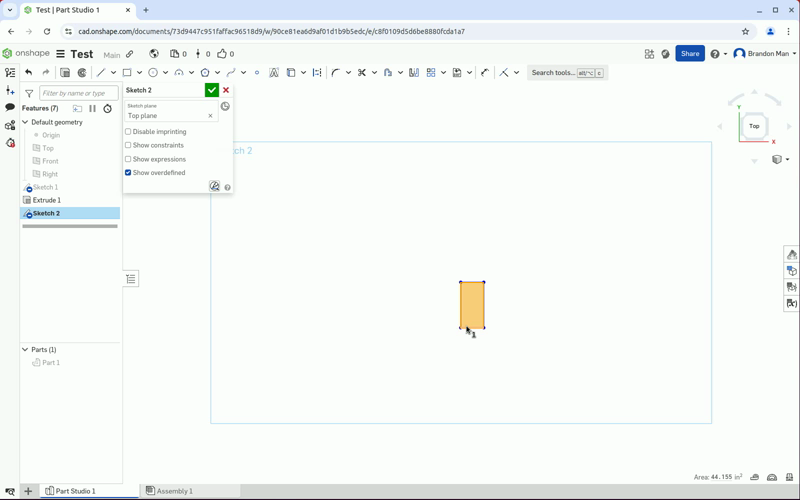
mouse_move(73, 352)
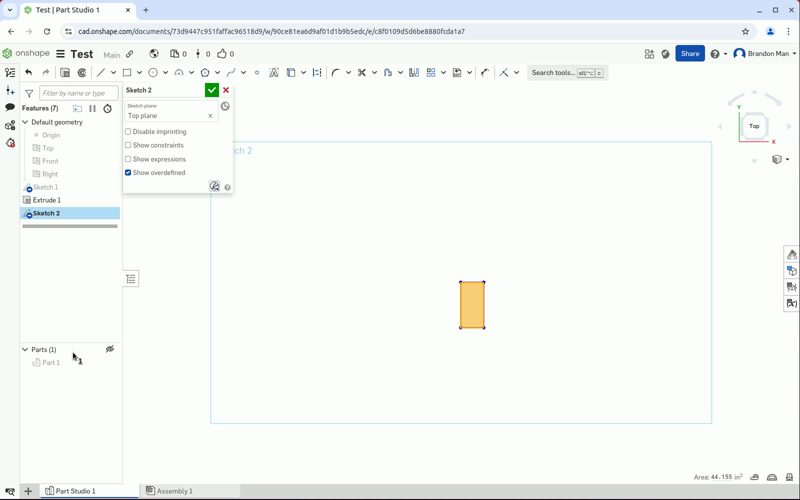
key(shift+y)
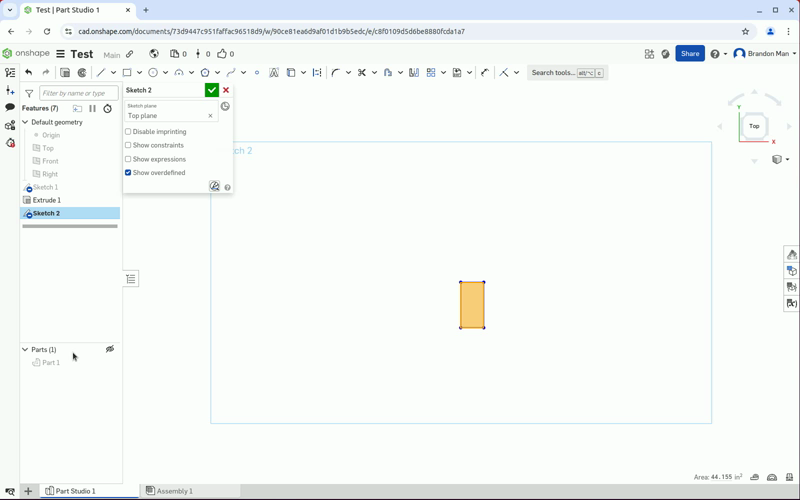
key(shift+e)
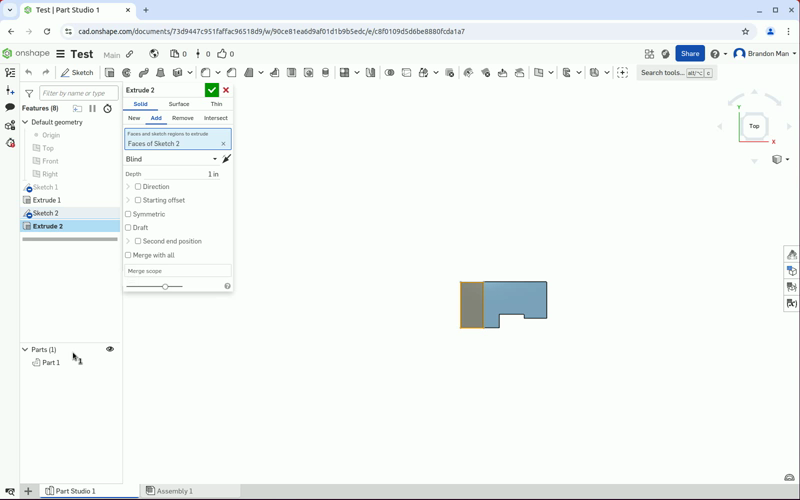
mouse_move(143, 106)
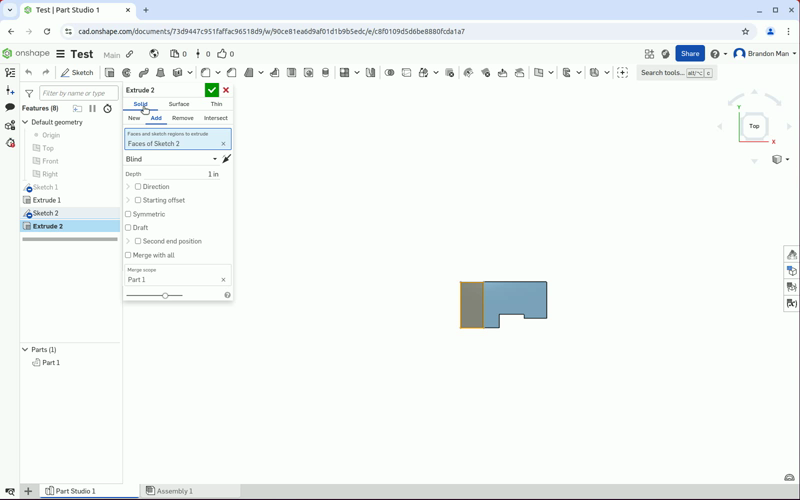
click(143, 106)
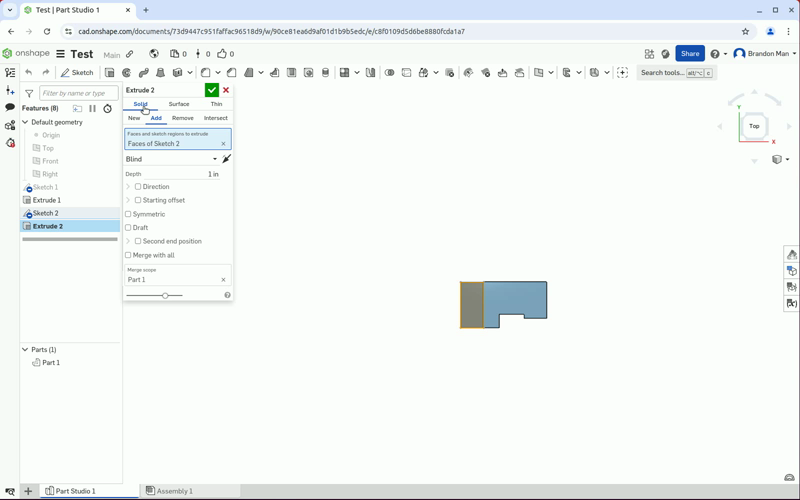
mouse_move(137, 120)
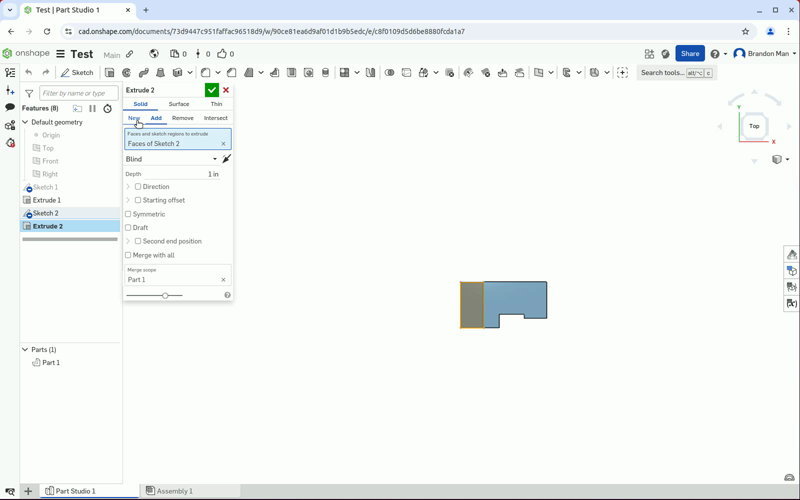
click(137, 120)
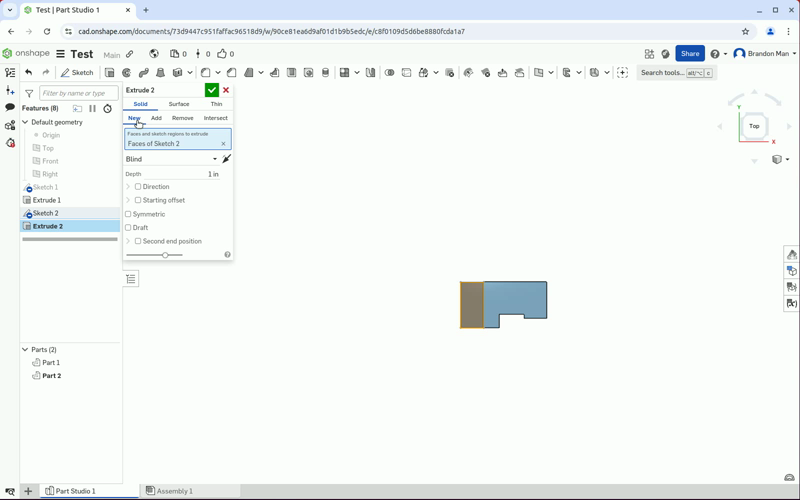
key(tab, 4)
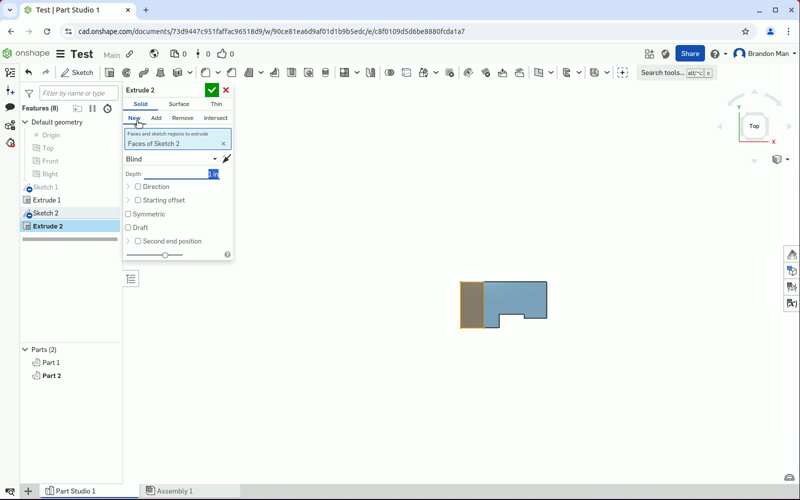
text(12.036)
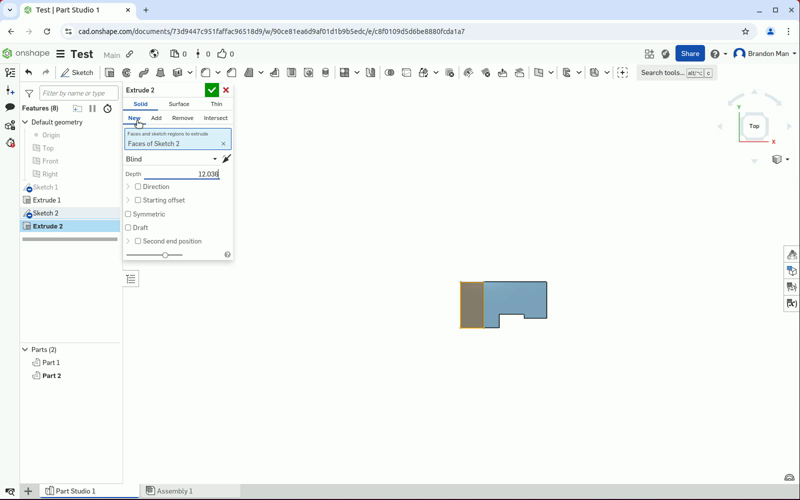
key(enter)
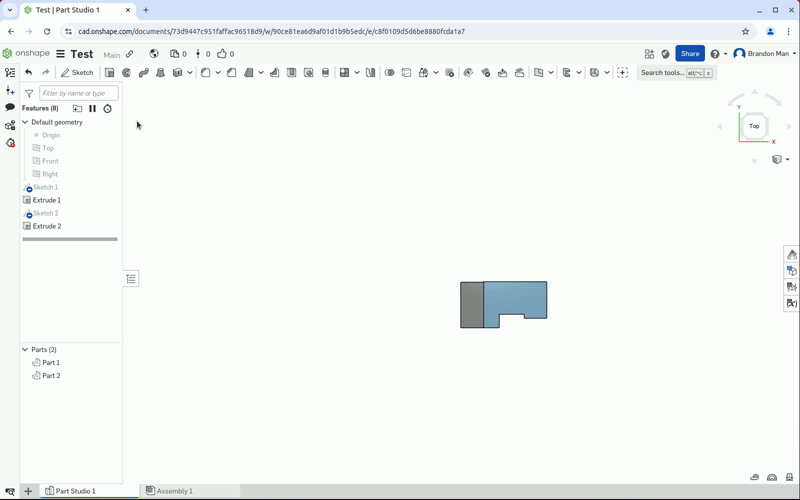
key(shift+h)
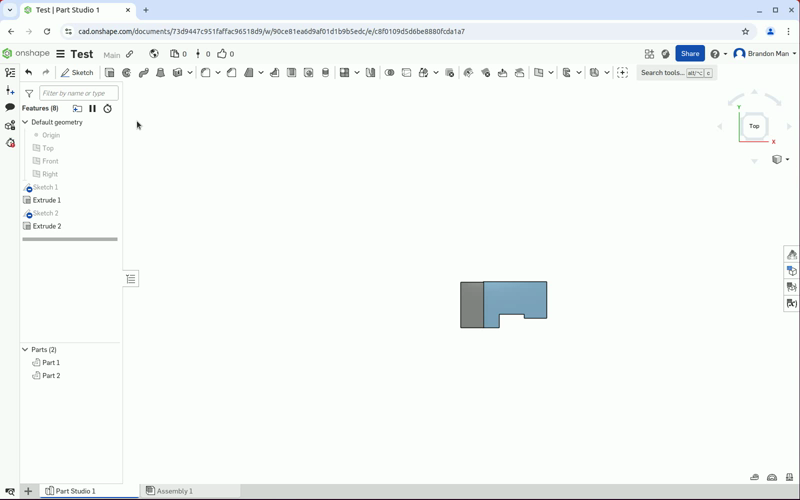
key(shift+h)
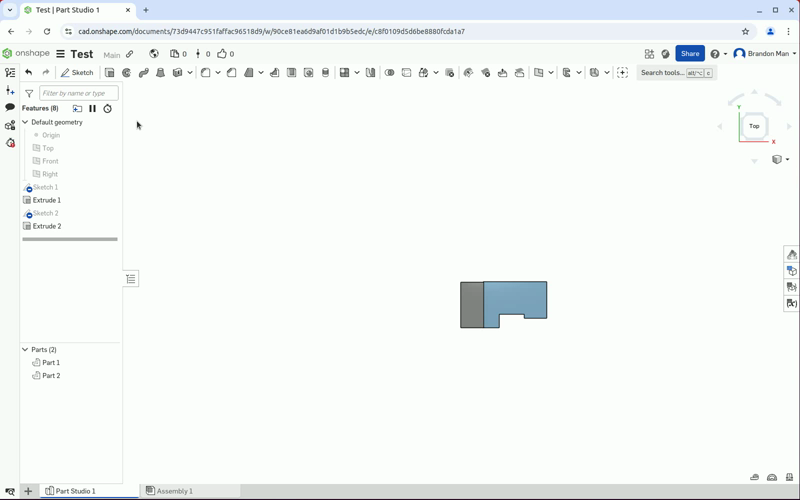
mouse_move(73, 189)
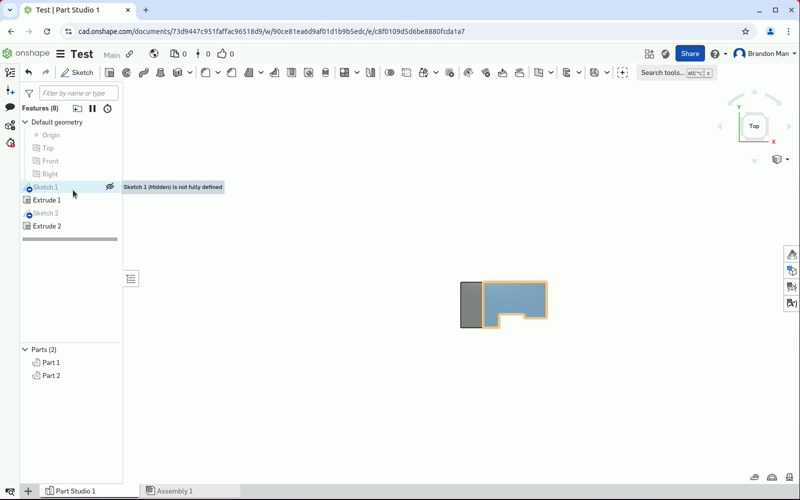
click(73, 189)
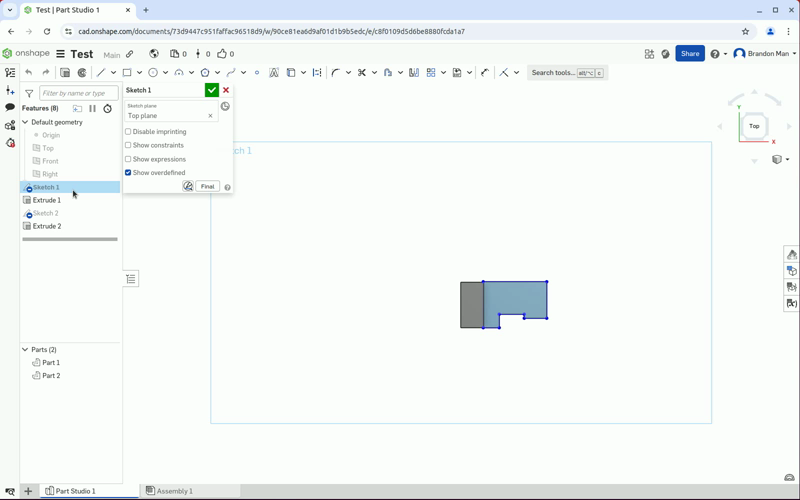
mouse_move(229, 92)
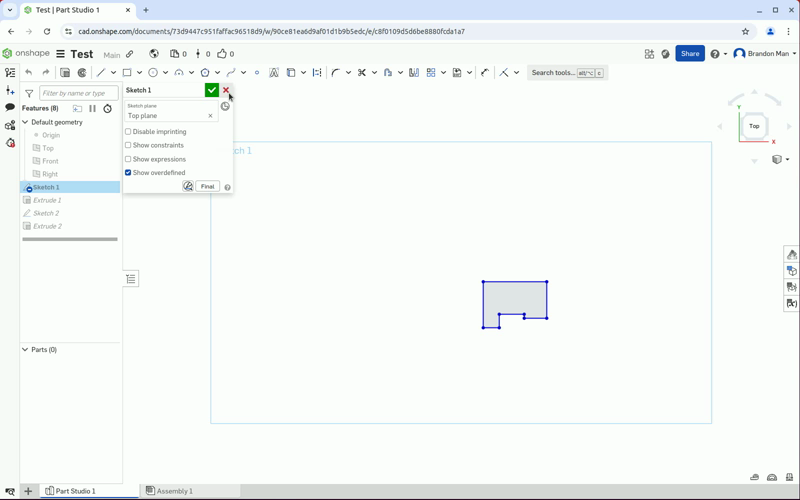
click(229, 92)
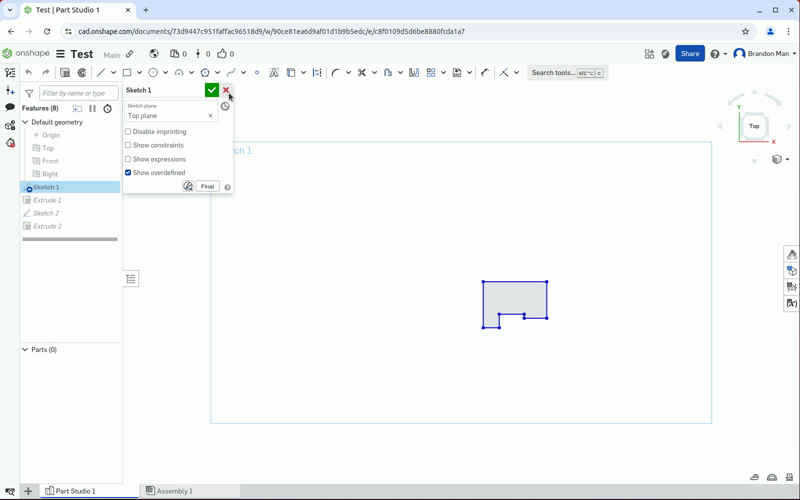
key(shift+s)
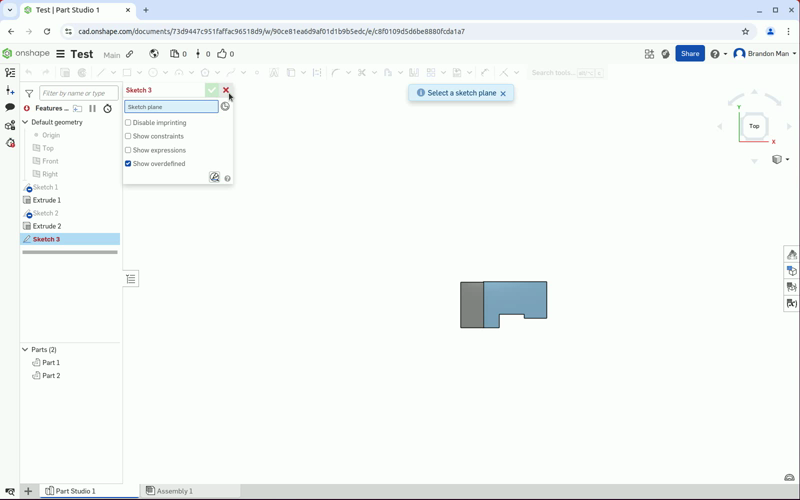
mouse_move(73, 150)
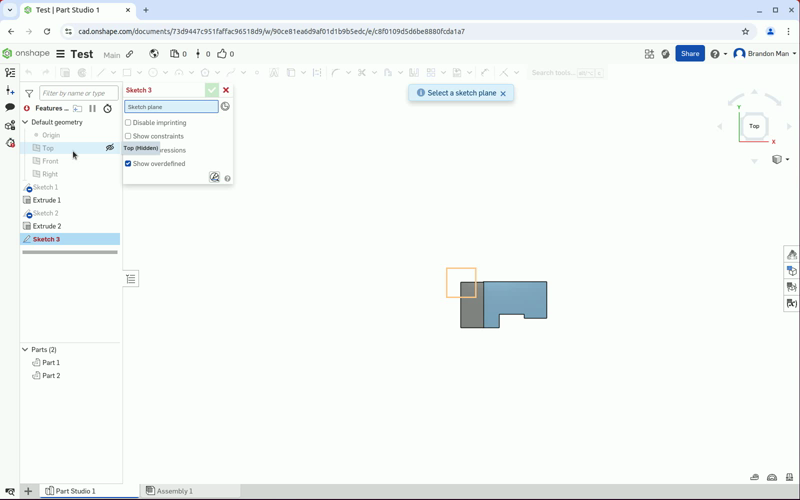
click(73, 150)
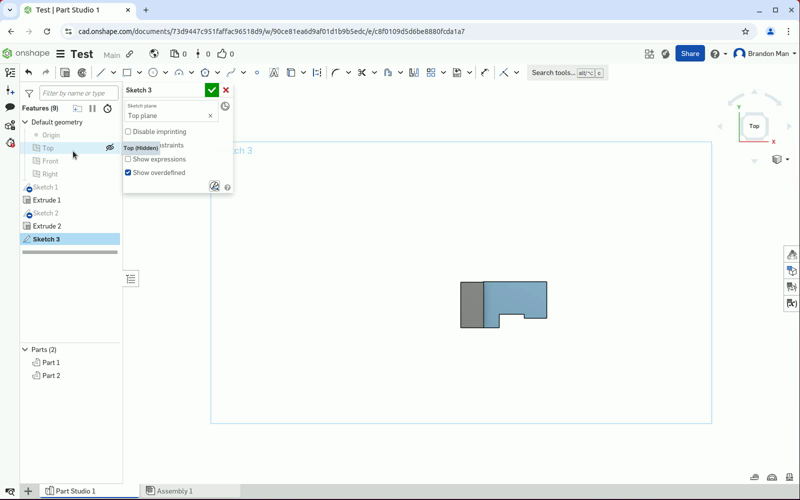
mouse_move(73, 352)
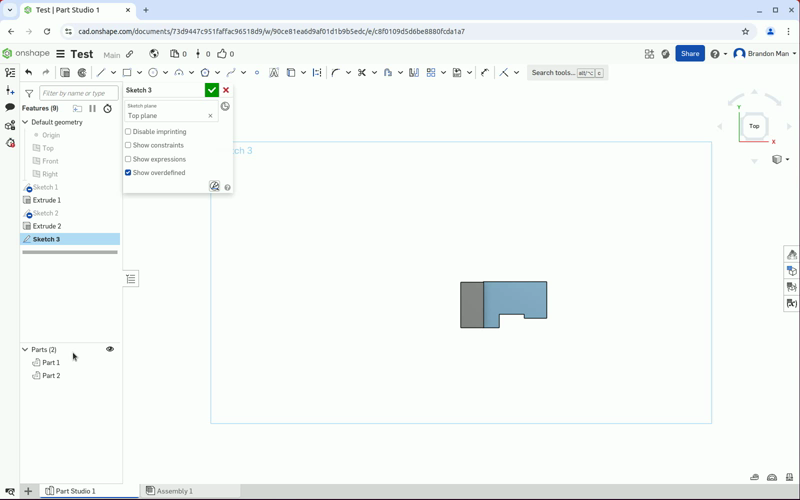
key(y)
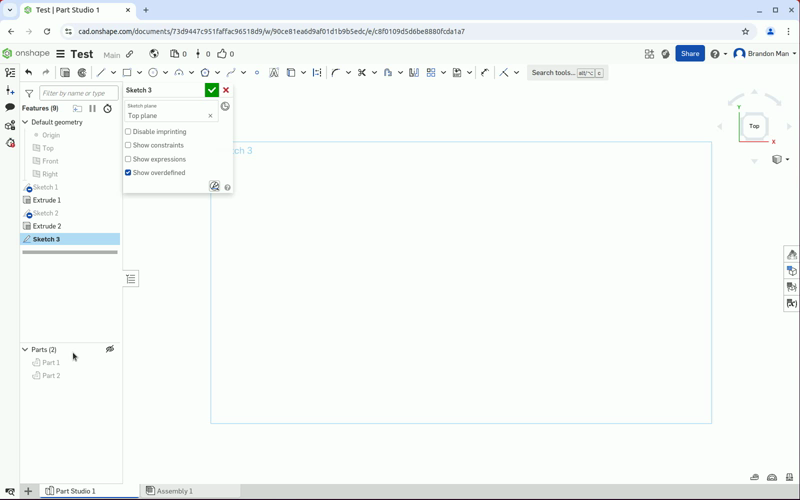
key(l)
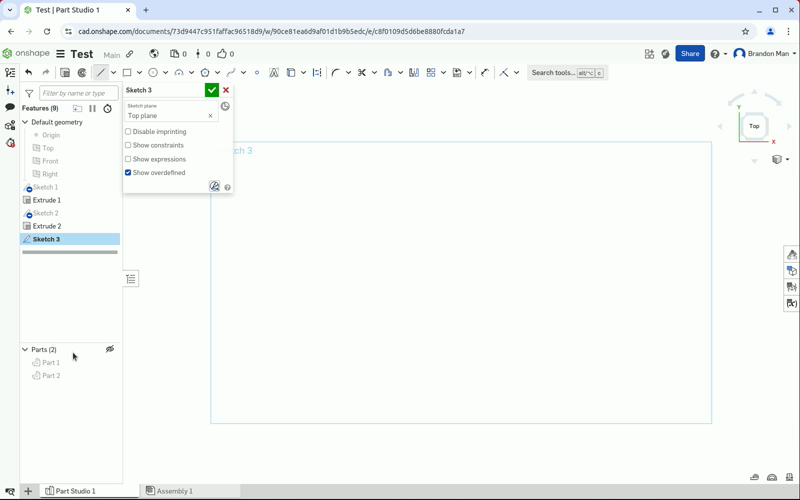
key_down(shift)
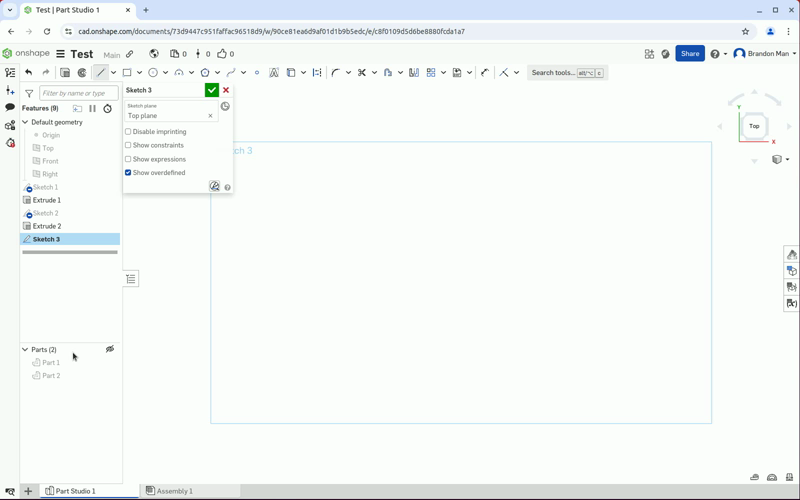
mouse_move(546, 319)
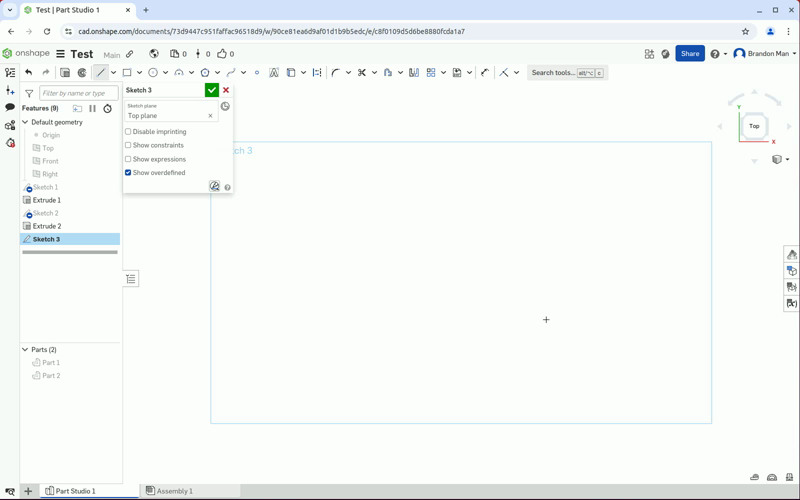
click(546, 319)
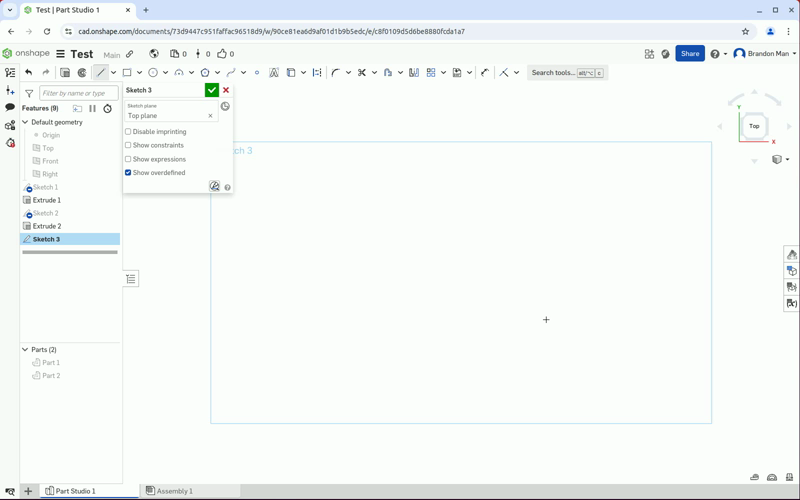
key_up(shift)
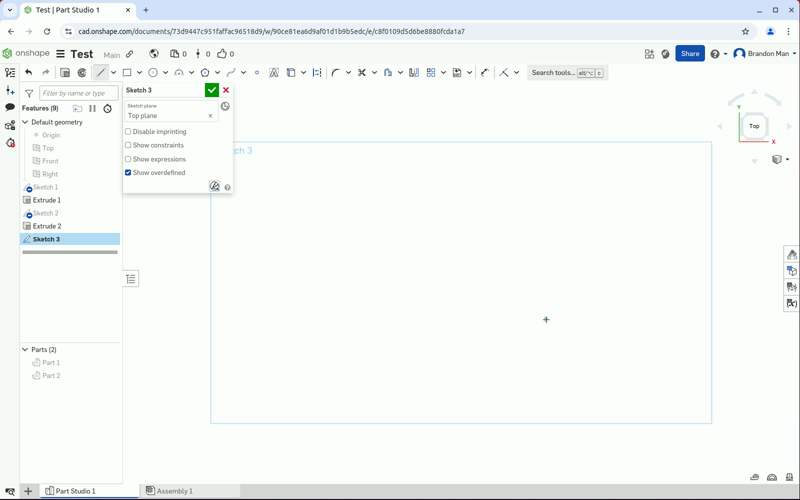
key_down(shift)
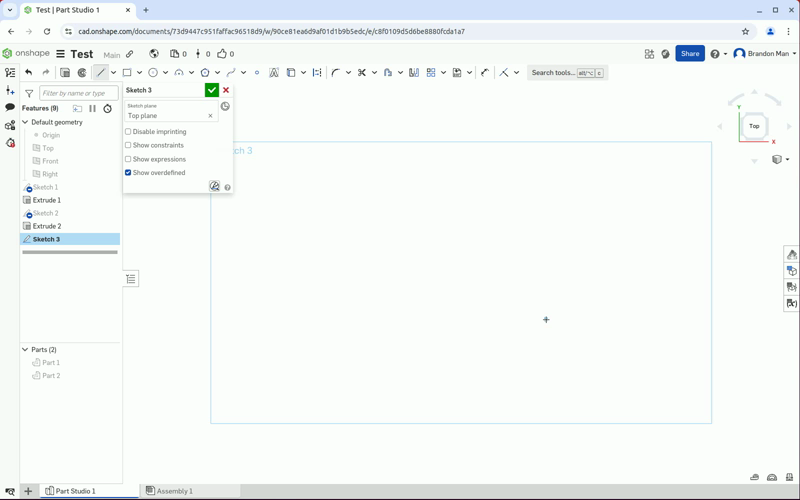
mouse_move(576, 319)
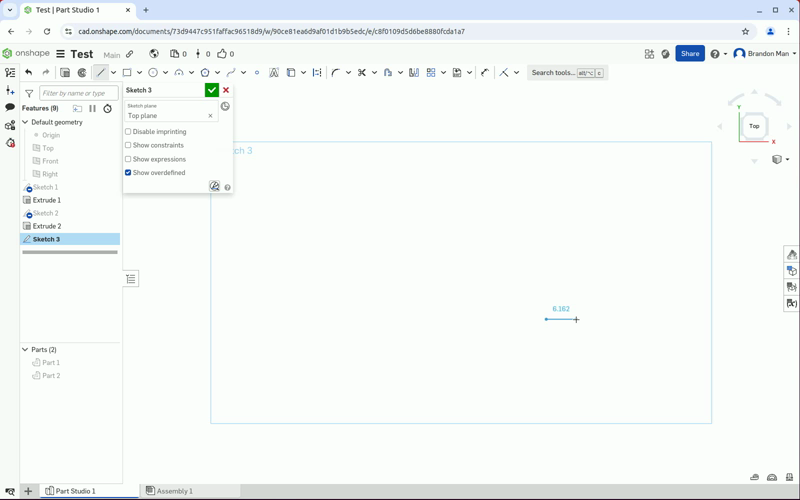
mouse_move(555, 319)
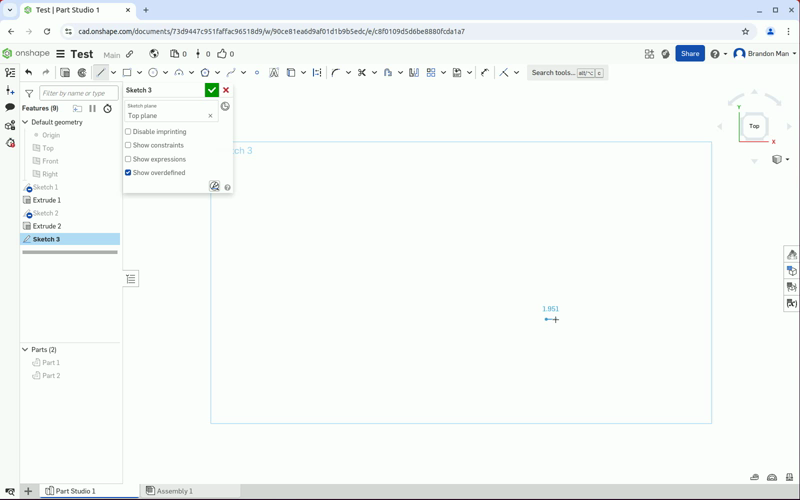
click(555, 319)
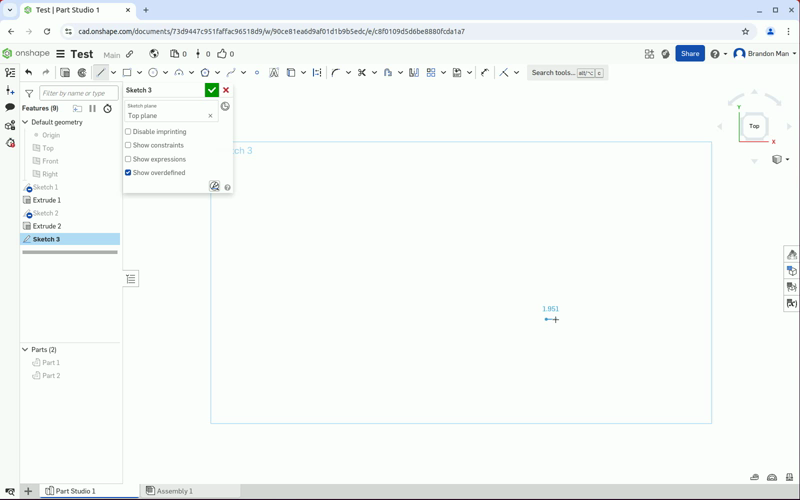
key_up(shift)
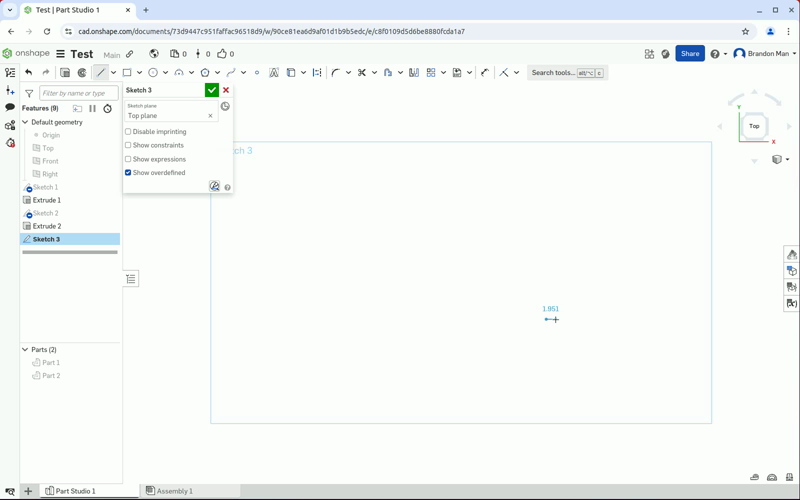
key_down(shift)
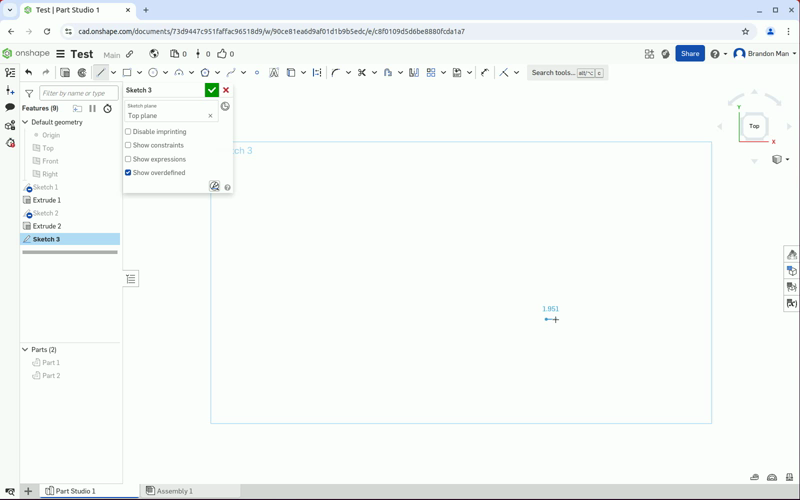
mouse_move(585, 319)
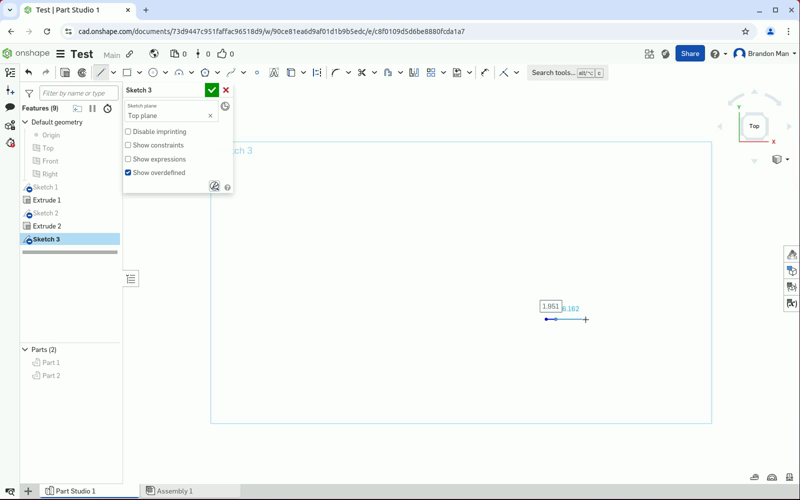
mouse_move(555, 346)
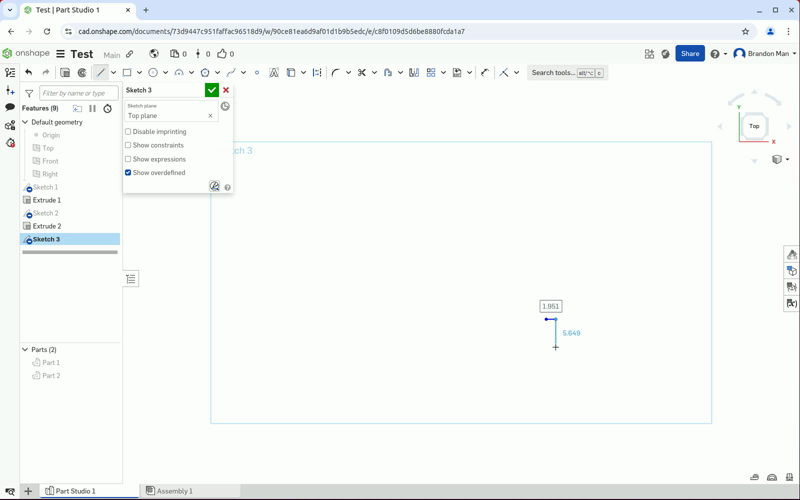
click(555, 346)
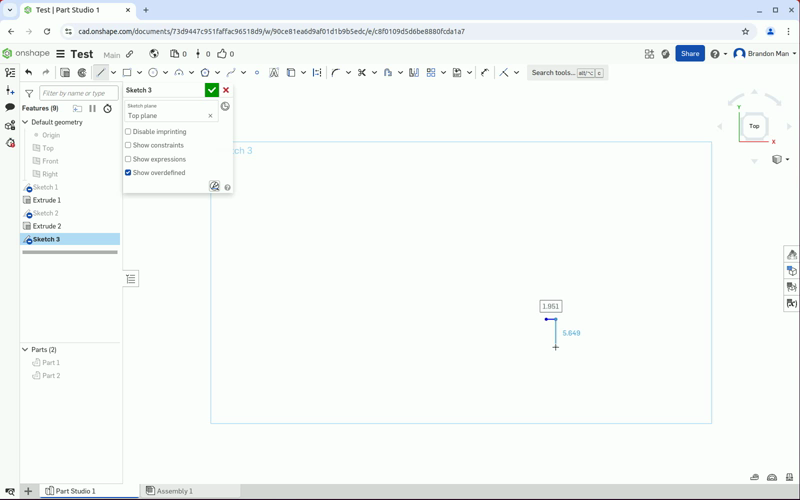
key_up(shift)
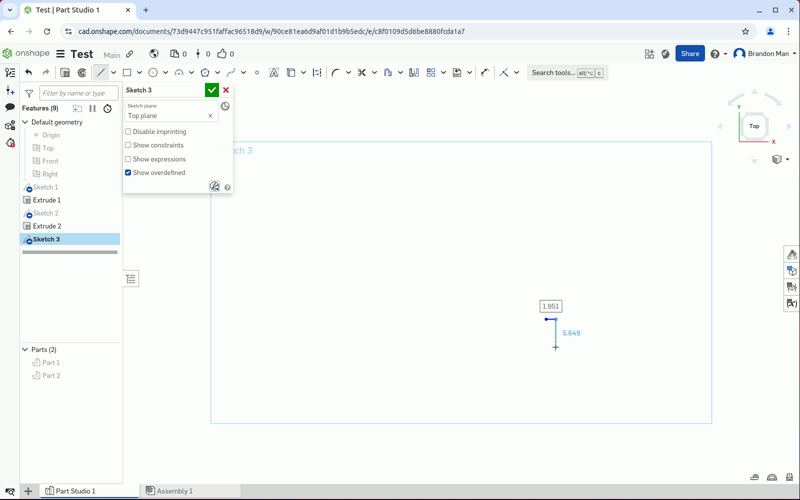
key_down(shift)
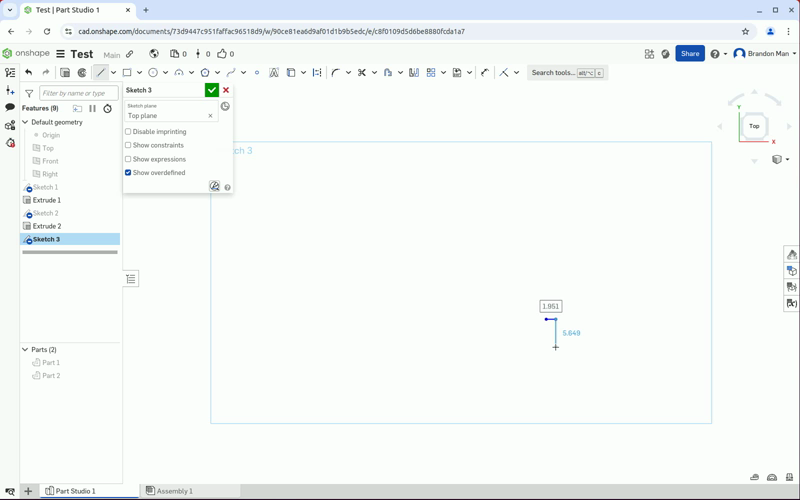
mouse_move(585, 346)
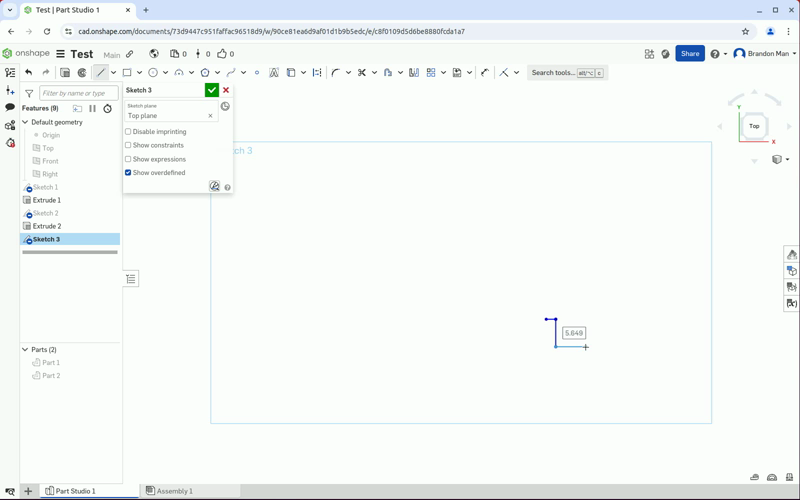
mouse_move(573, 346)
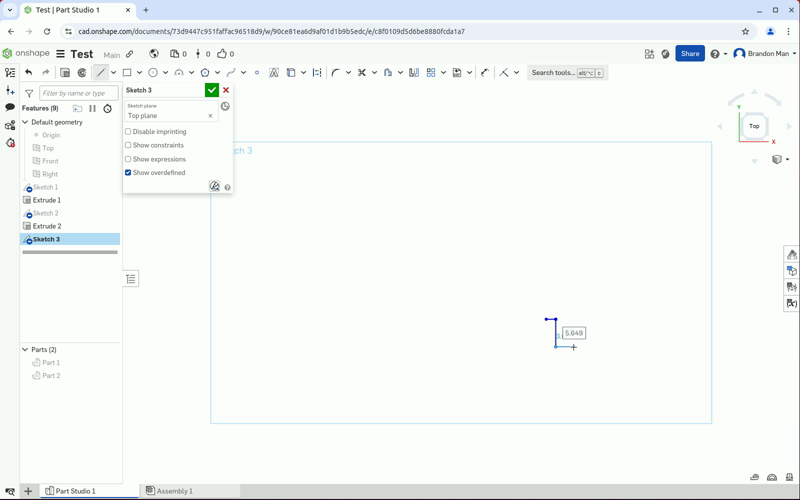
click(573, 346)
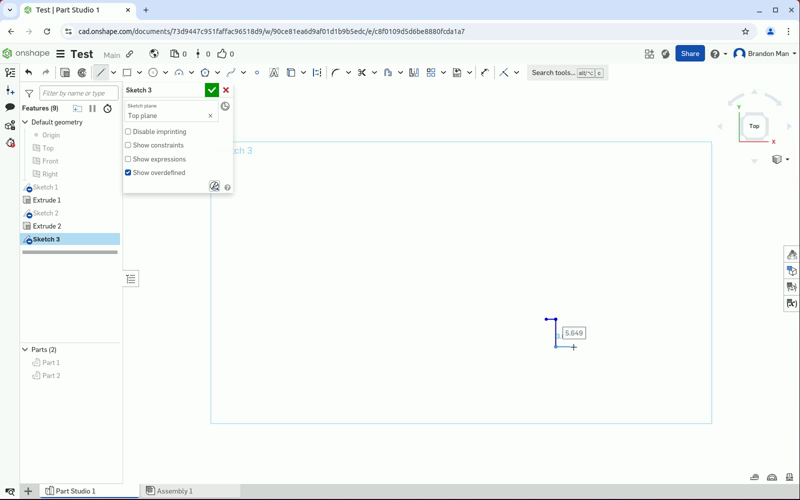
key_up(shift)
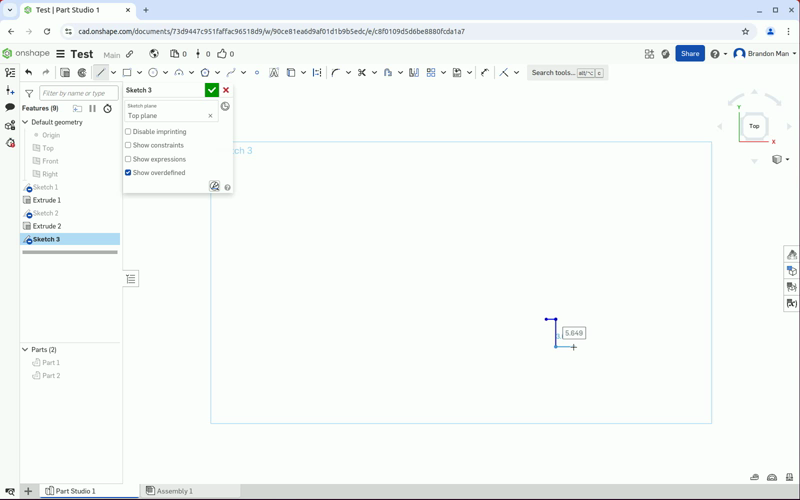
key_down(shift)
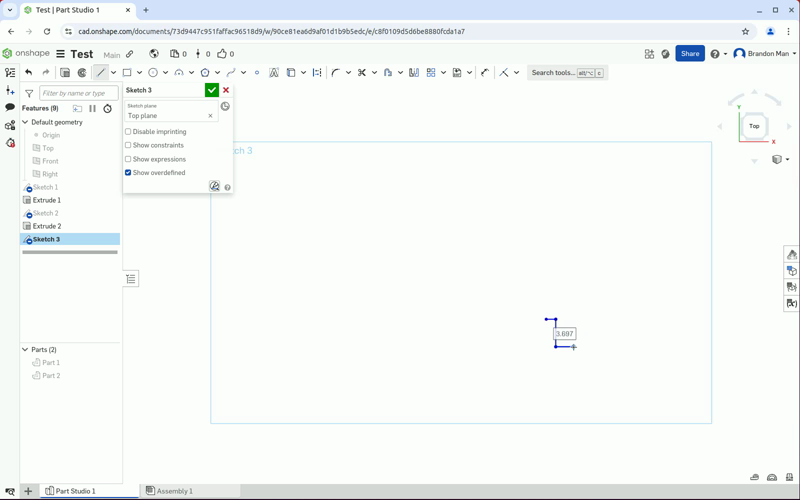
mouse_move(573, 282)
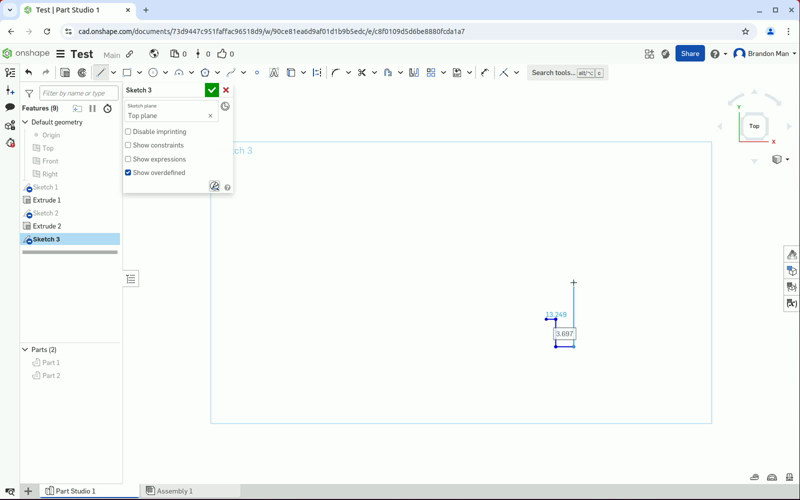
click(573, 282)
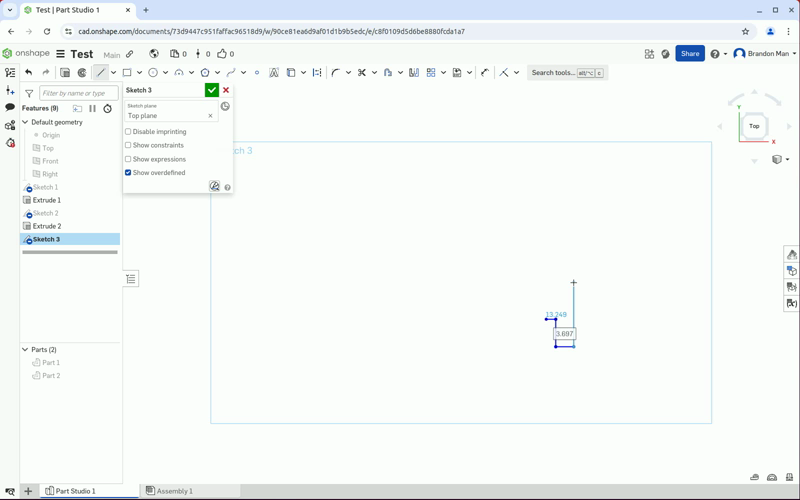
key_up(shift)
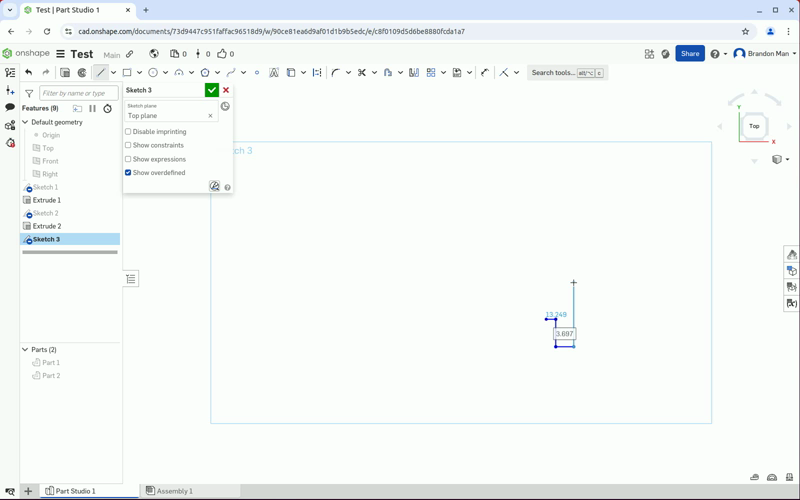
key_down(shift)
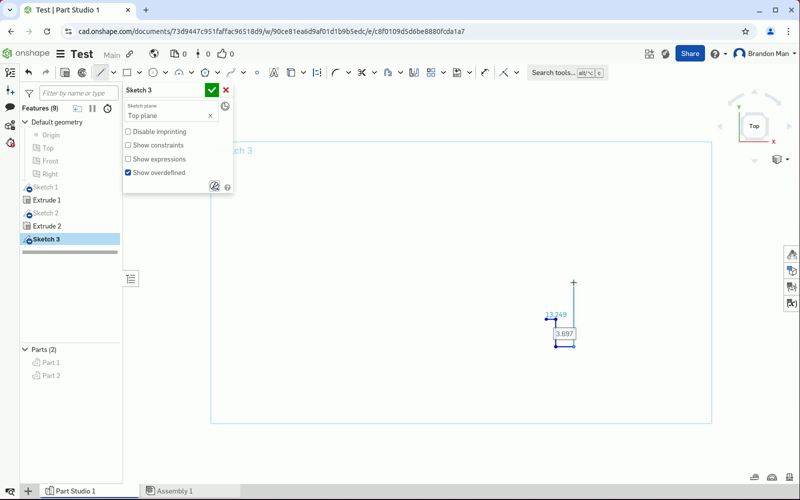
mouse_move(589, 282)
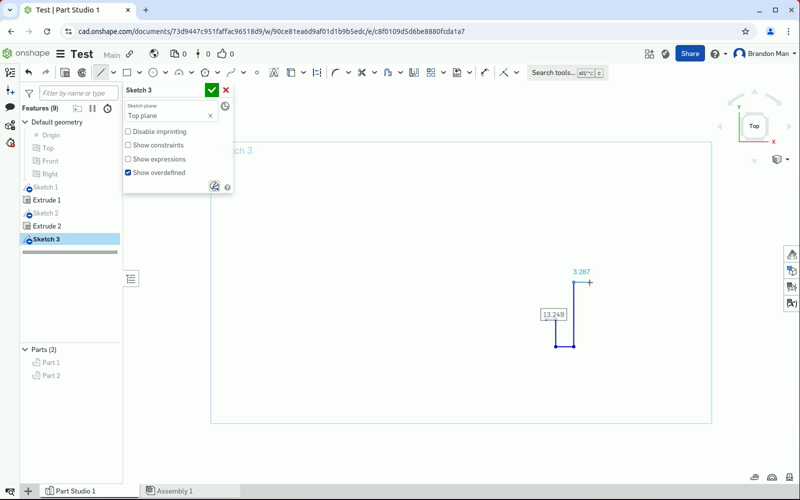
mouse_move(546, 282)
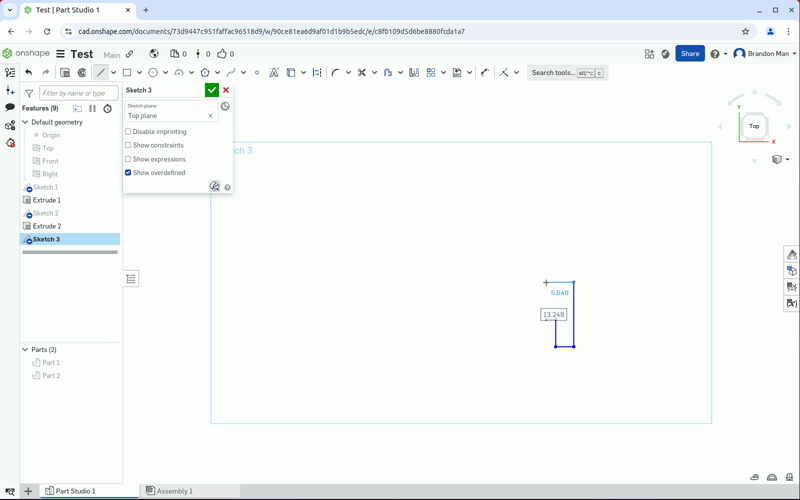
click(546, 282)
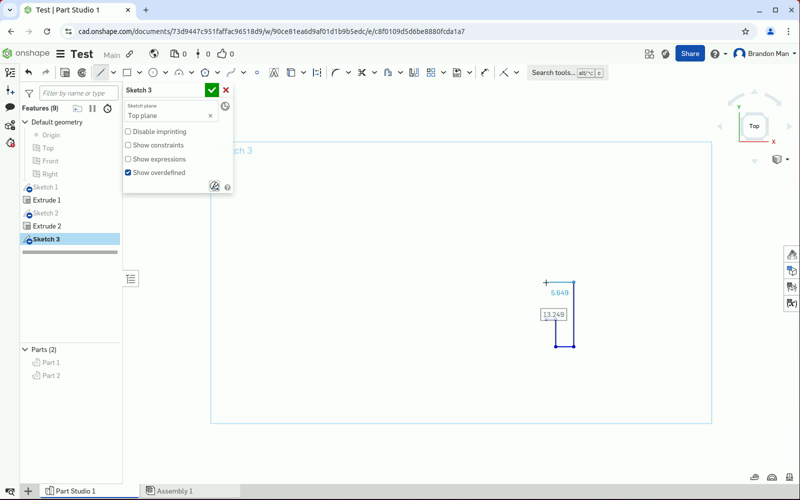
key_up(shift)
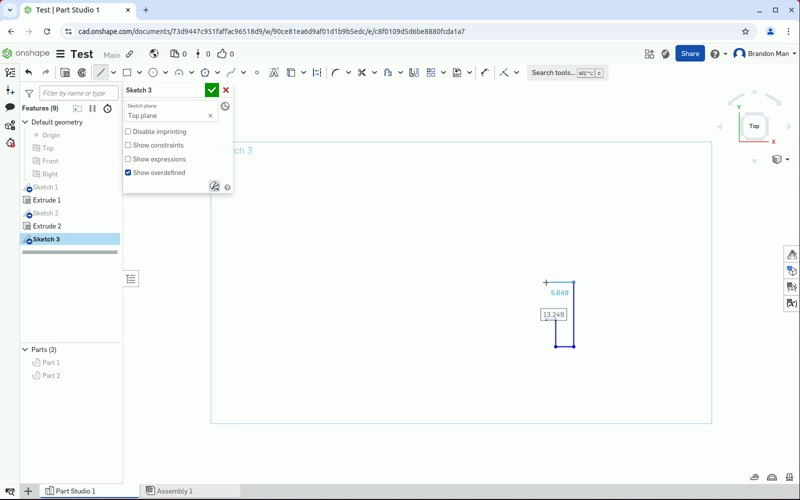
mouse_move(576, 282)
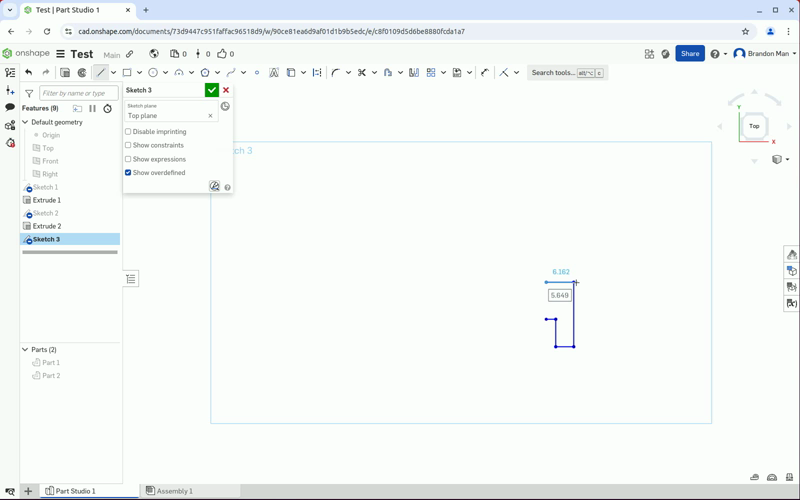
key_down(shift)
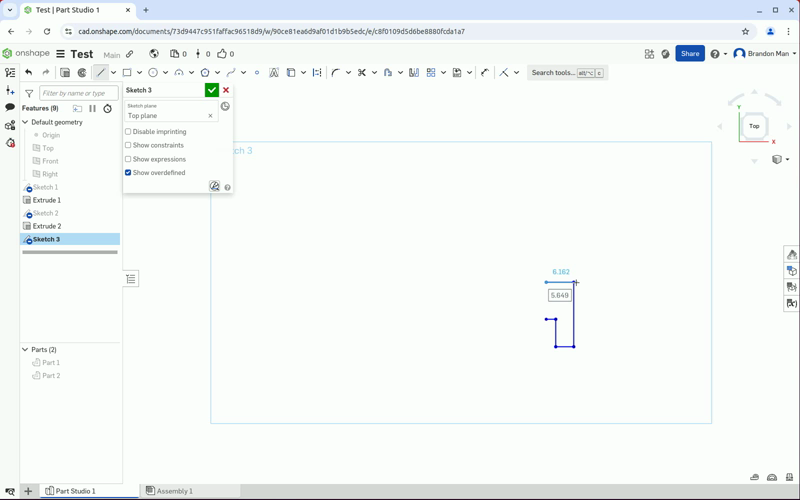
mouse_move(546, 319)
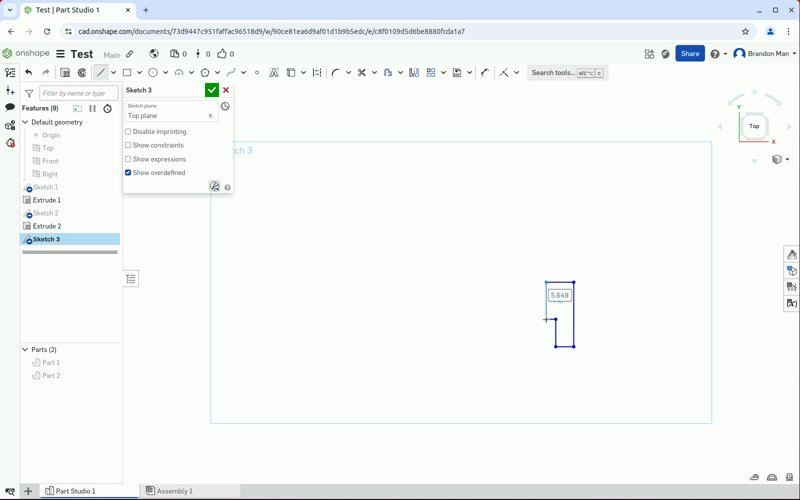
key_up(shift)
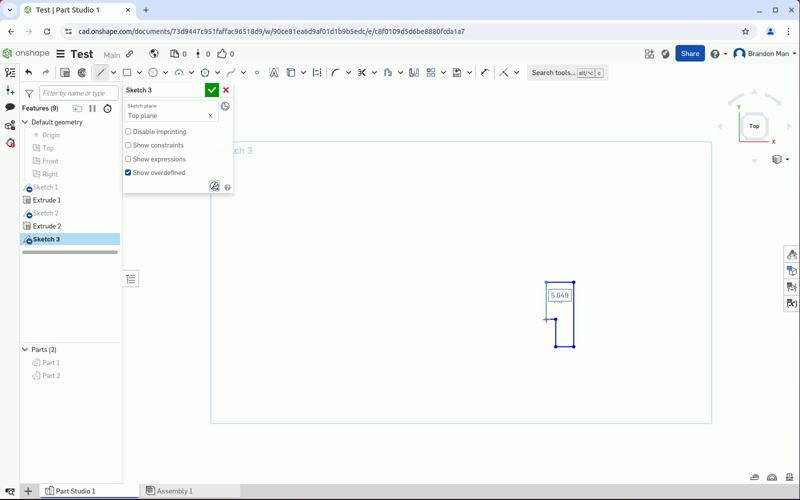
click(546, 319)
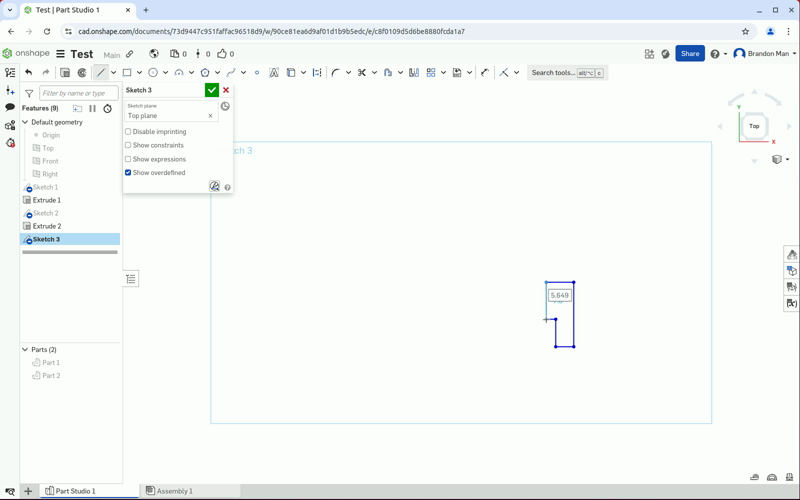
key(esc)
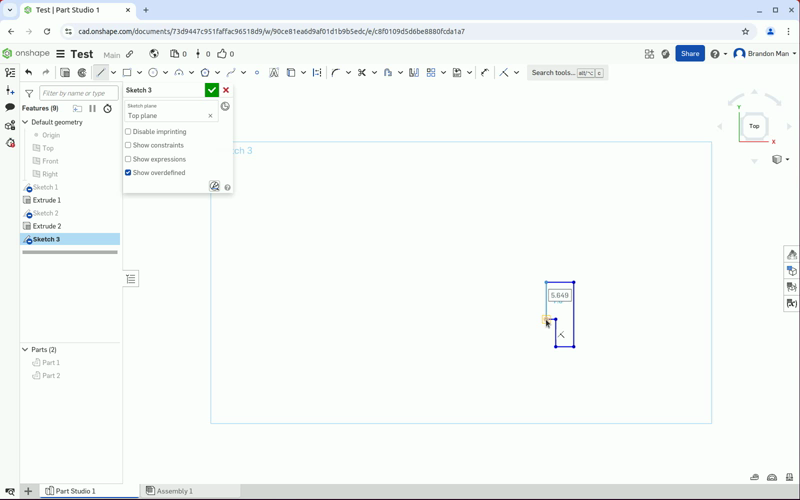
mouse_move(553, 302)
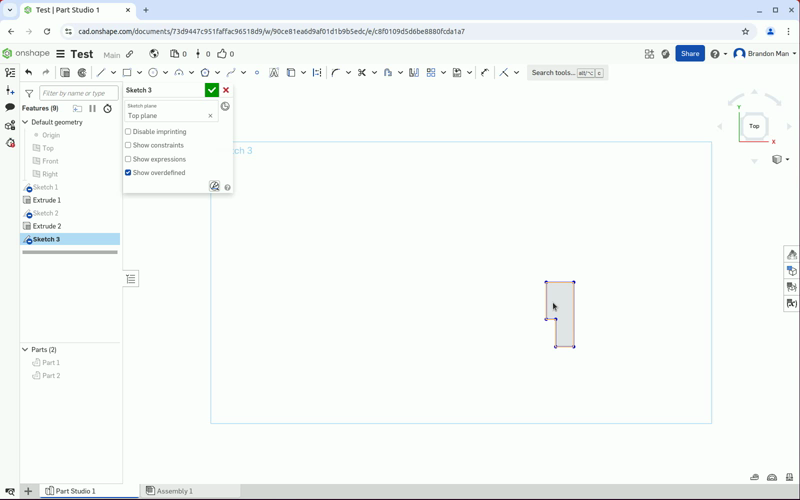
scroll(6)
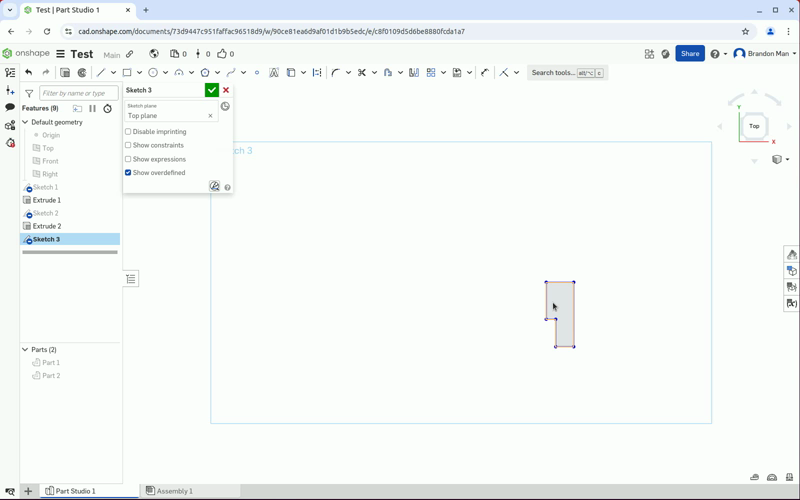
scroll(6)
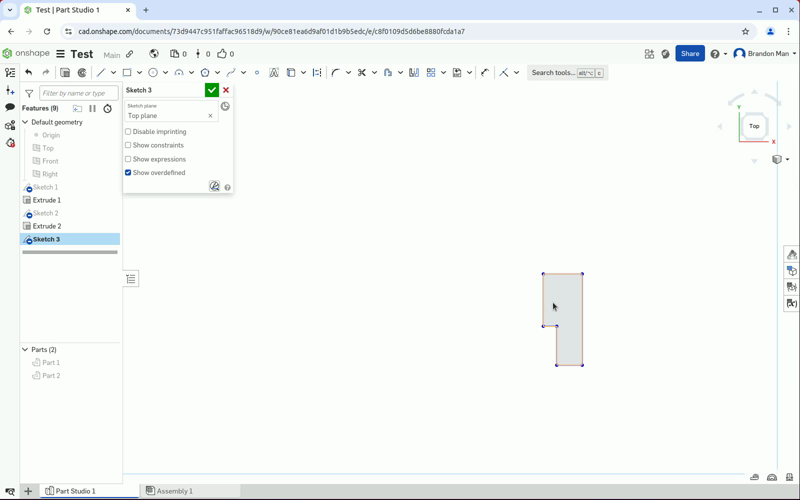
scroll(6)
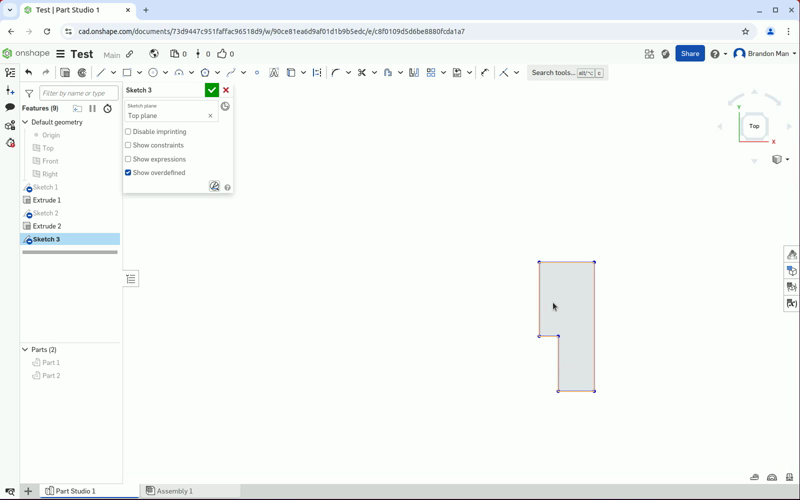
scroll(6)
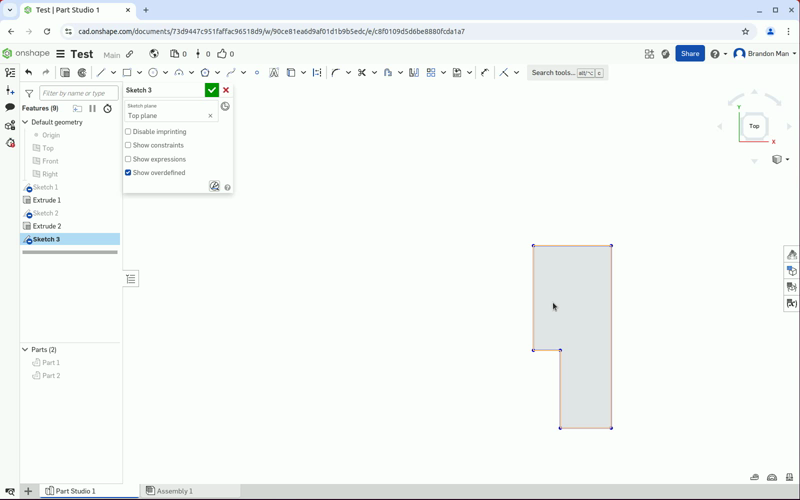
scroll(6)
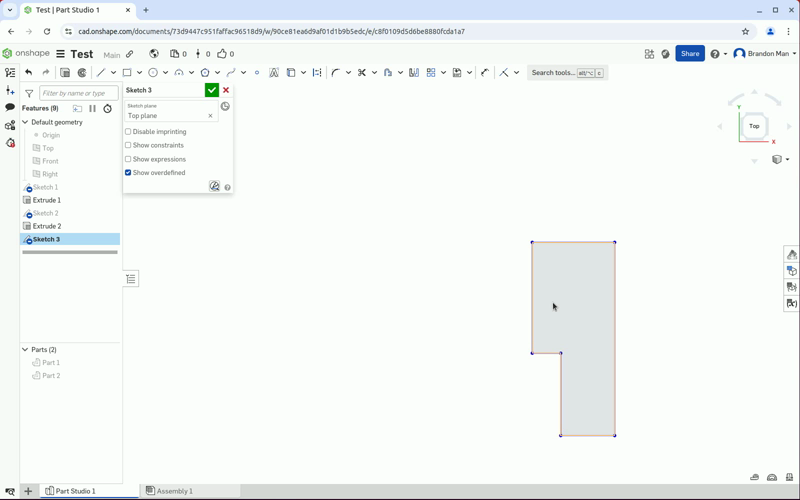
scroll(6)
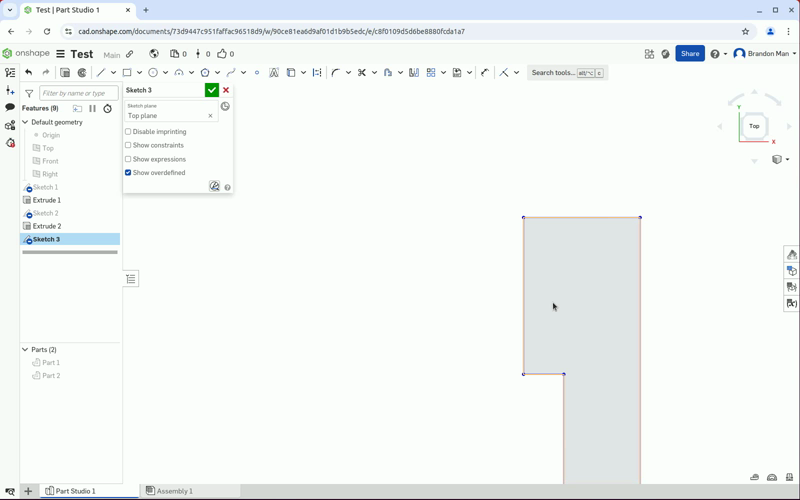
scroll(6)
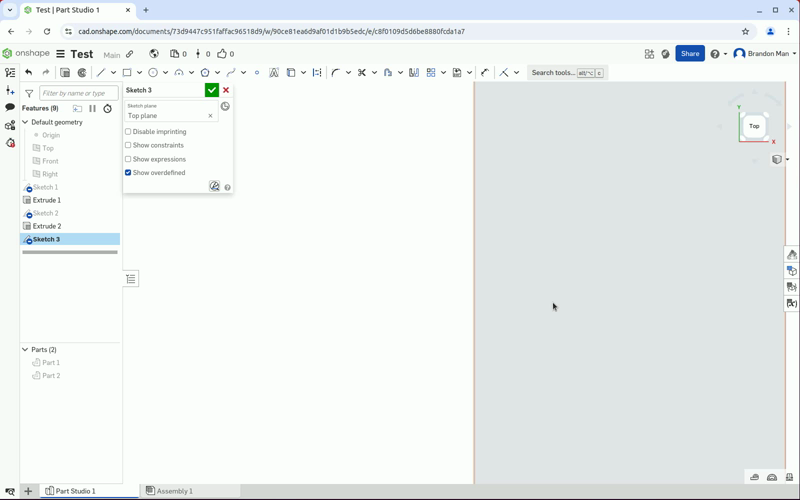
click(553, 302)
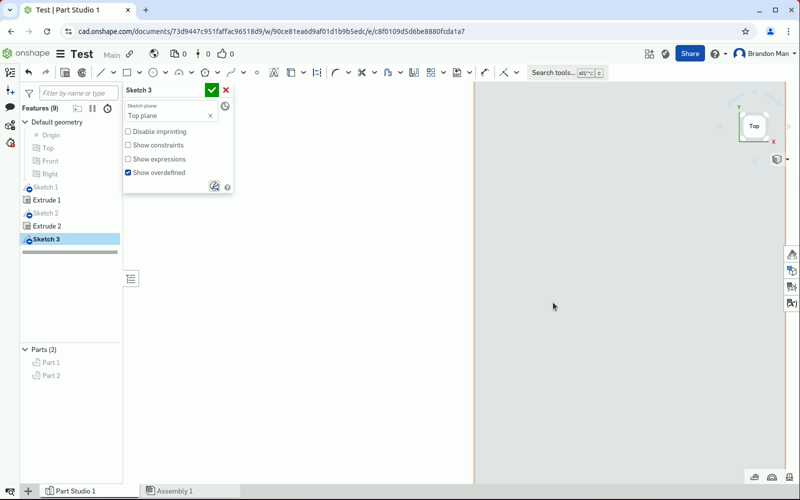
scroll(-6)
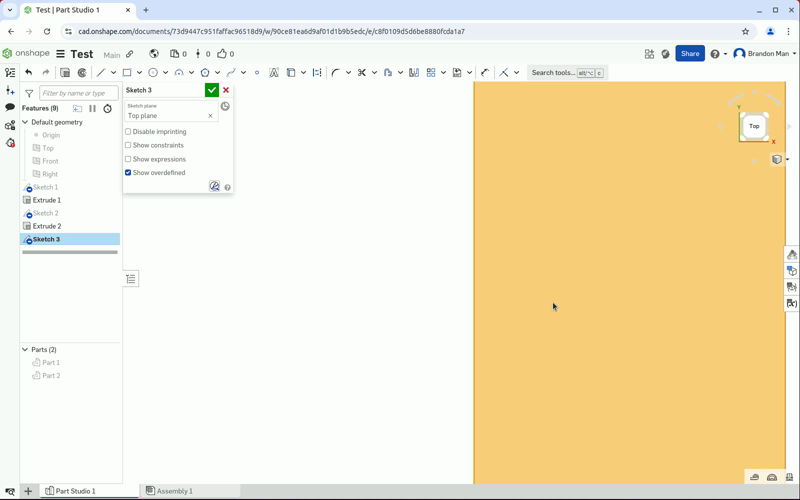
scroll(-6)
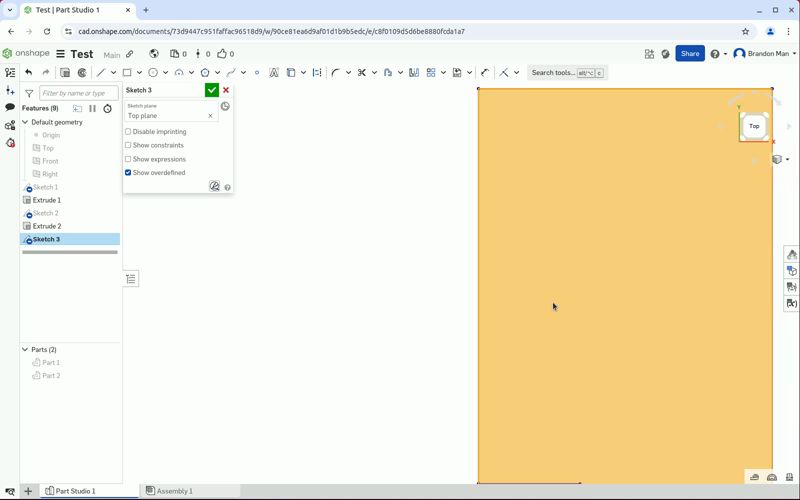
scroll(-6)
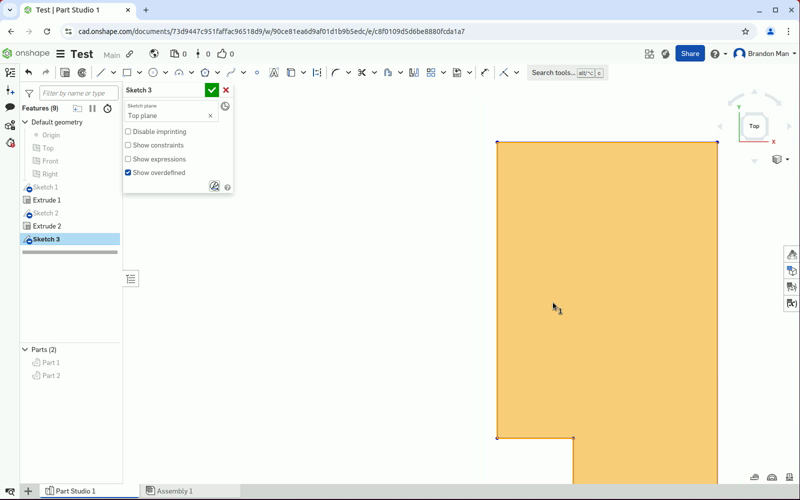
scroll(-6)
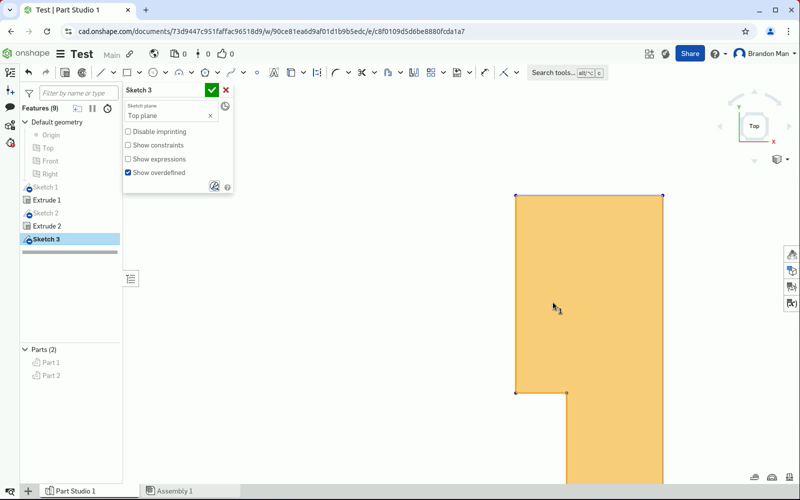
scroll(-6)
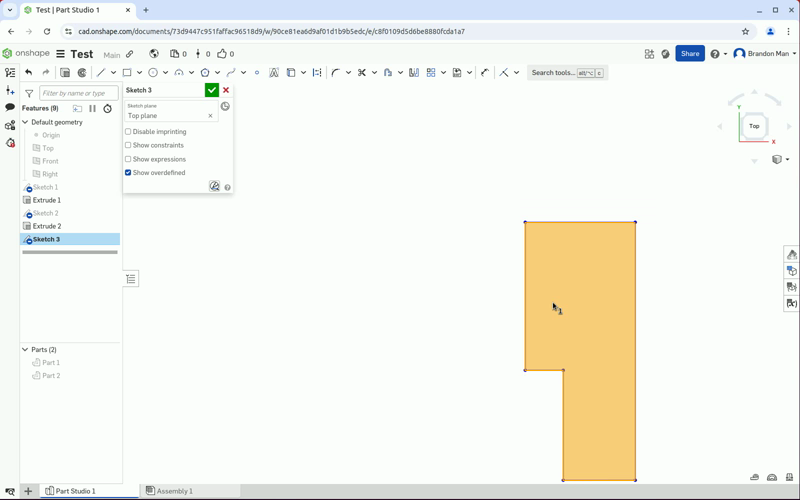
scroll(-6)
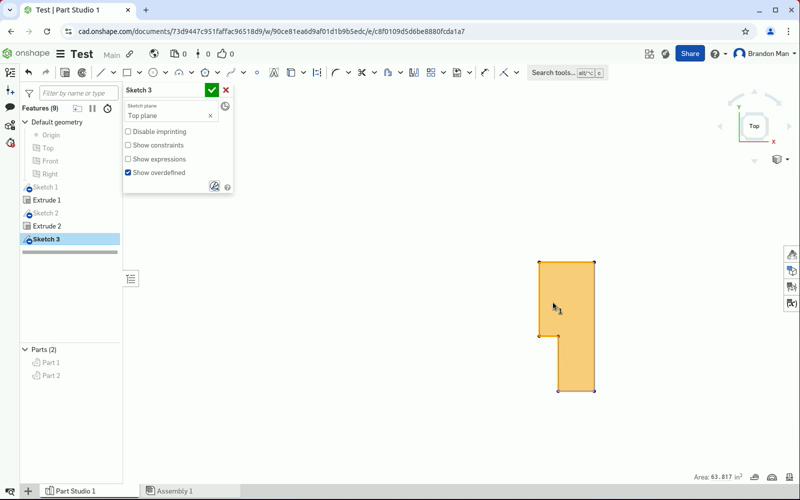
scroll(-6)
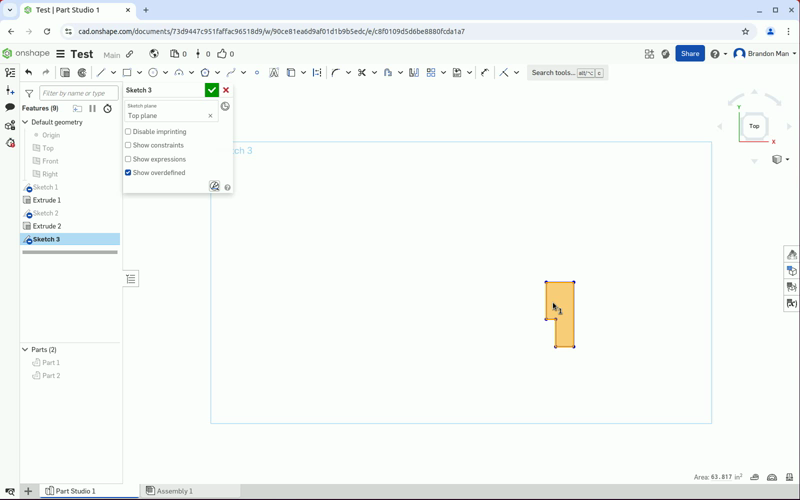
mouse_move(73, 352)
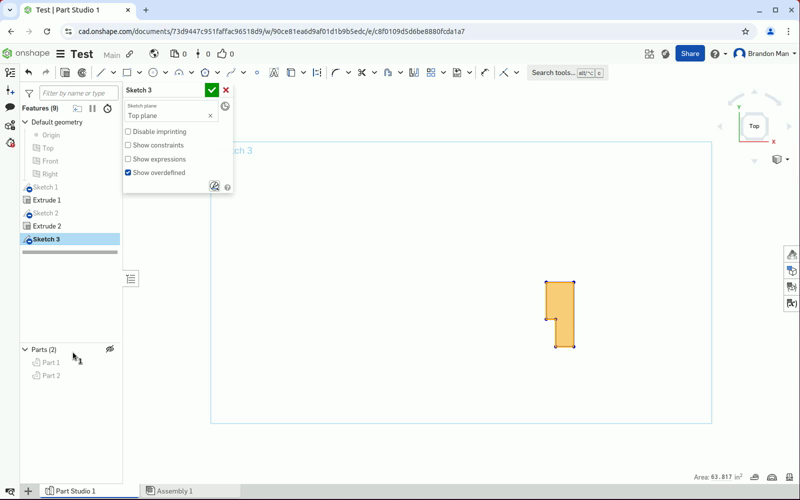
key(shift+y)
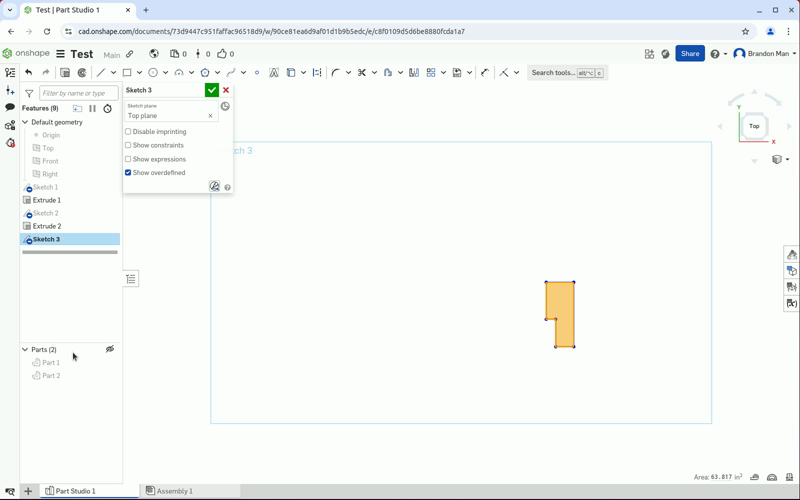
key(shift+e)
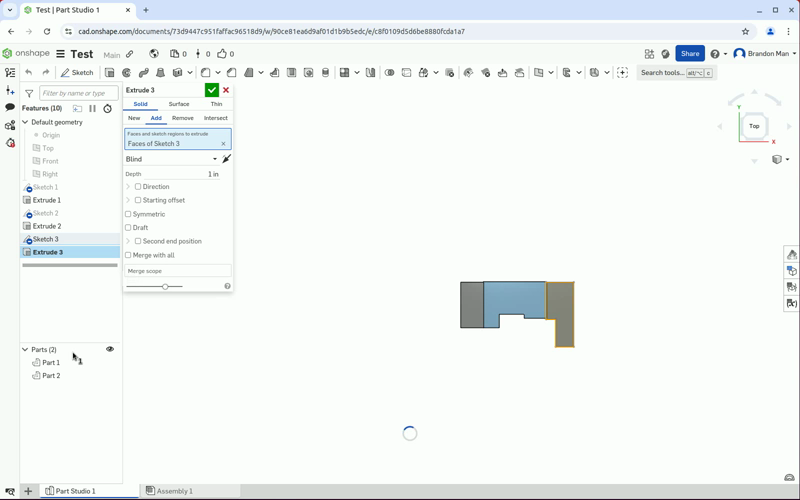
mouse_move(143, 106)
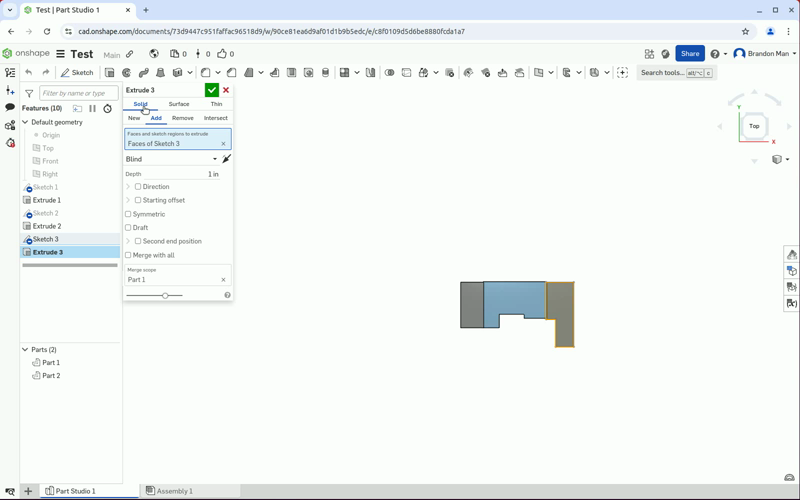
click(143, 106)
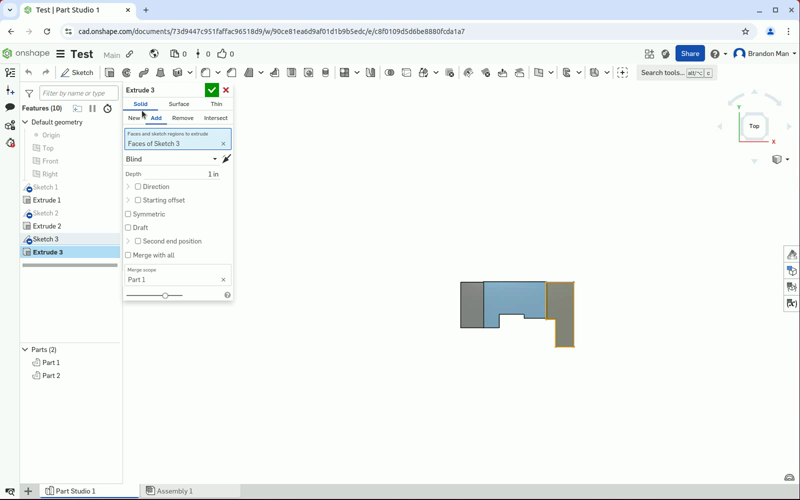
mouse_move(137, 120)
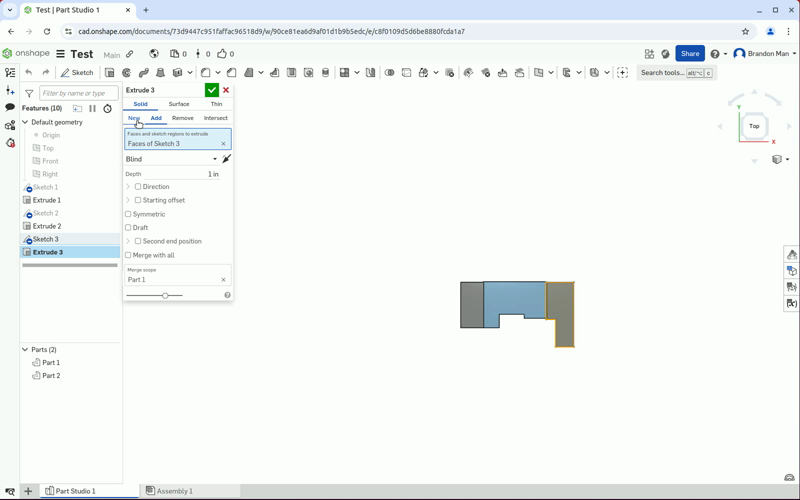
click(137, 120)
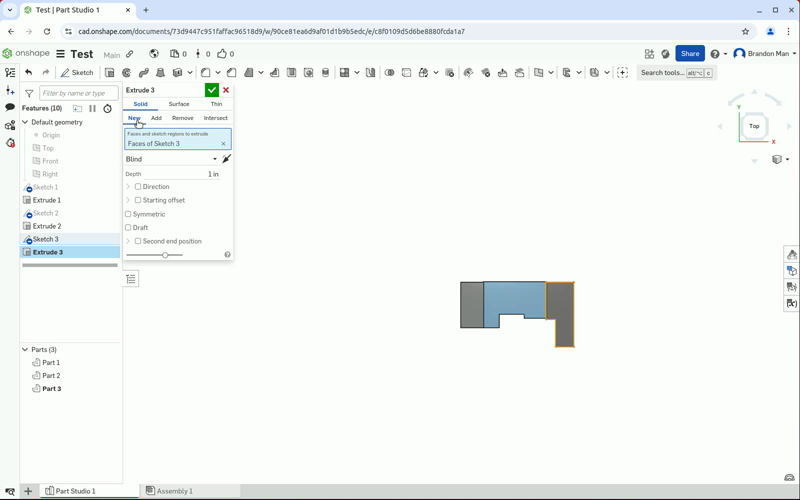
key(tab, 4)
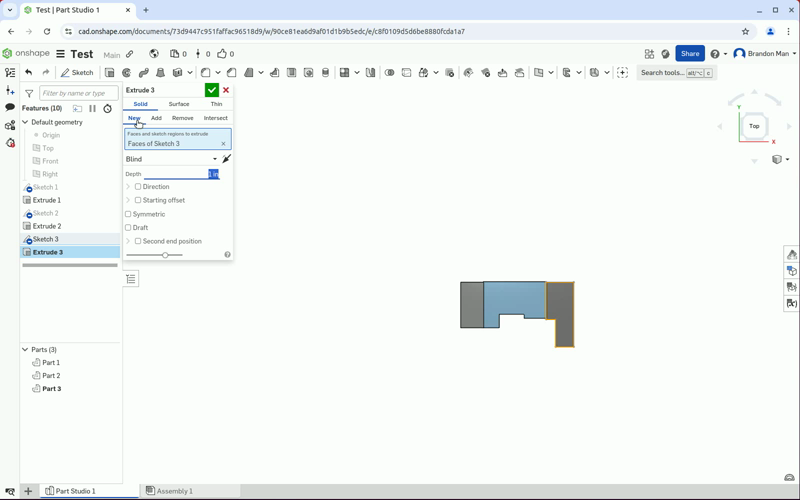
text(12.036)
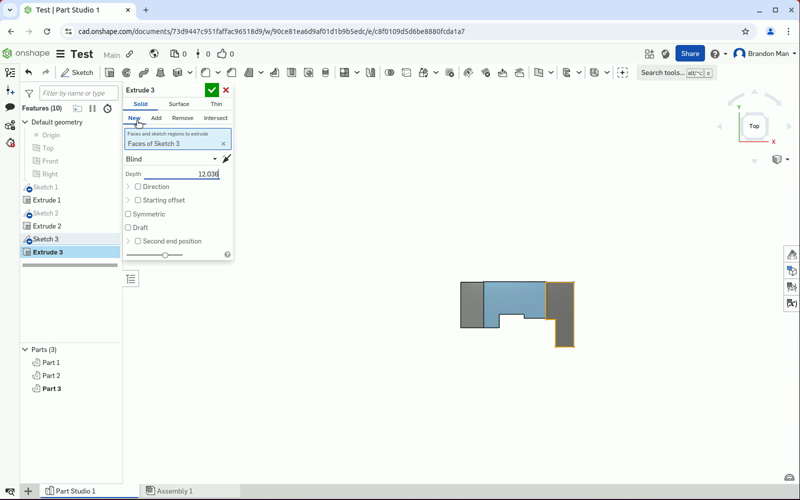
key(enter)
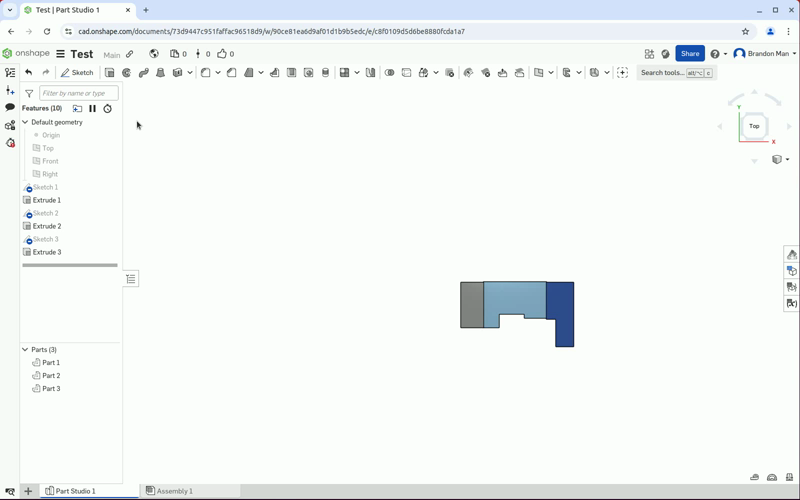
key(shift+h)
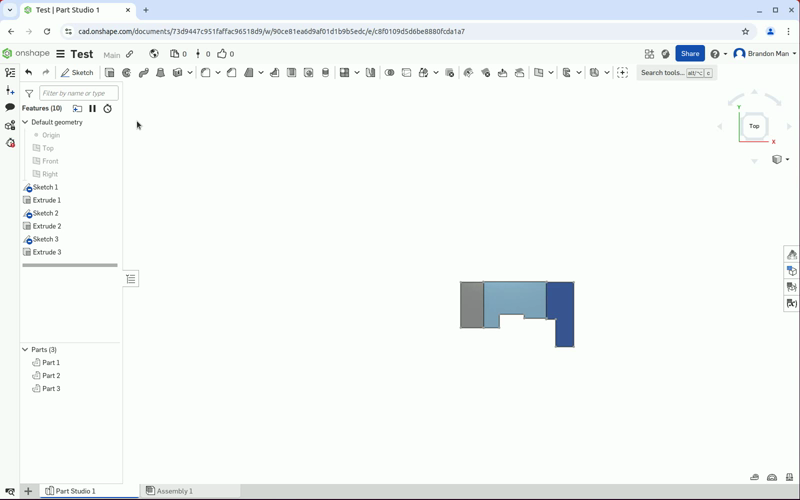
key(shift+h)
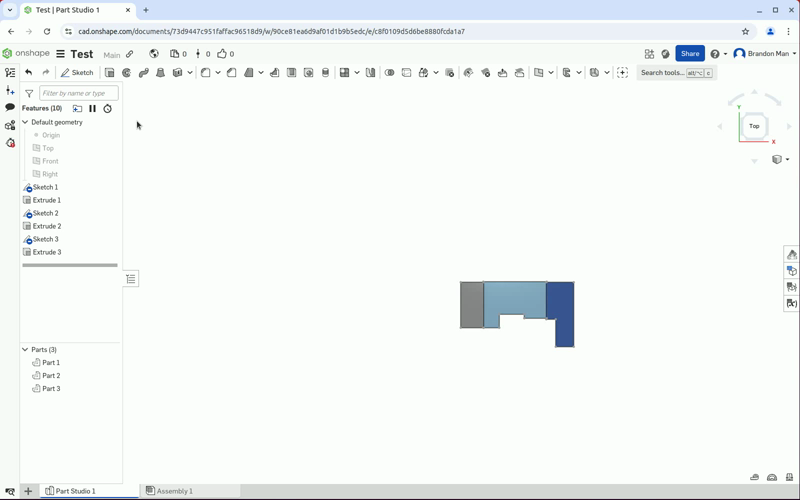
key(shift+7)
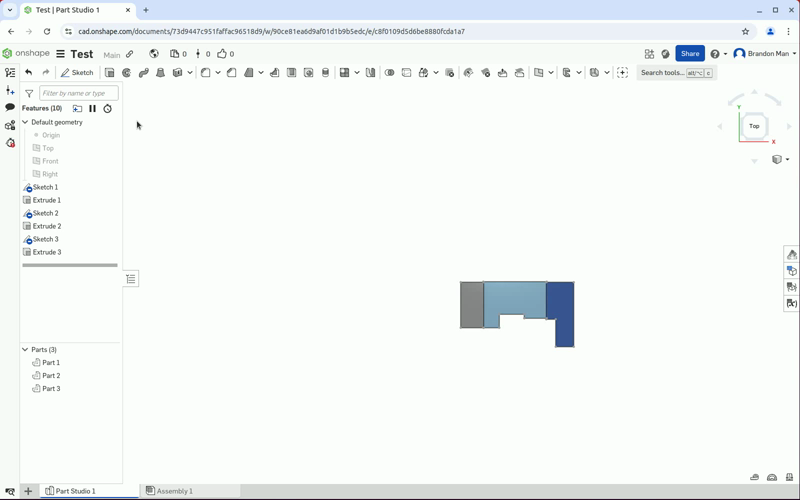
key(up, 3)
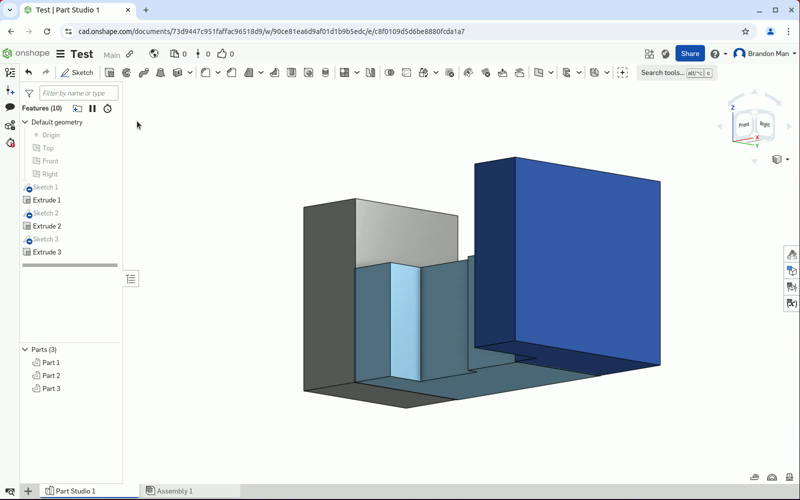
key(left, 3)
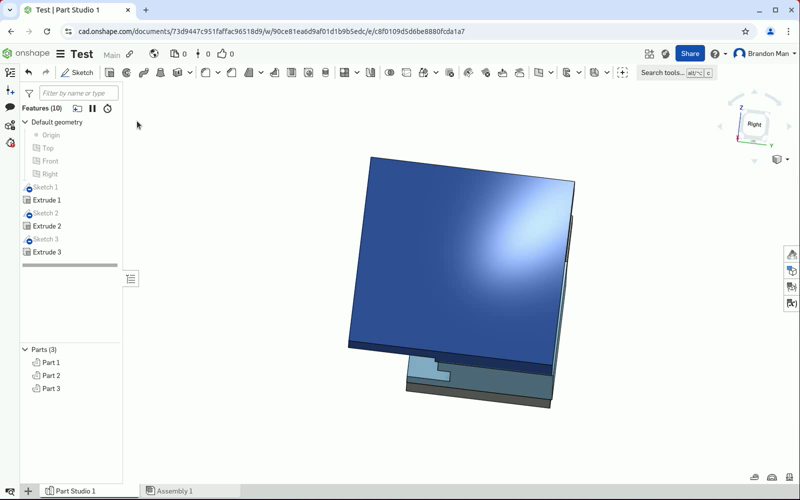
key(right, 3)
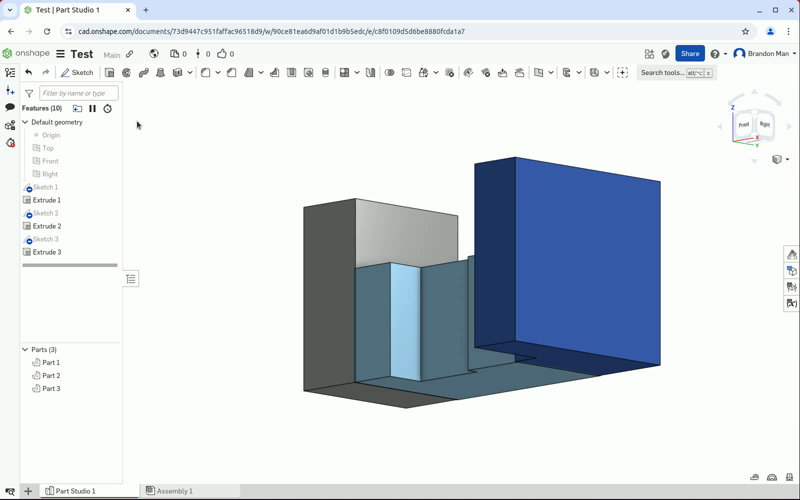
key(down, 3)
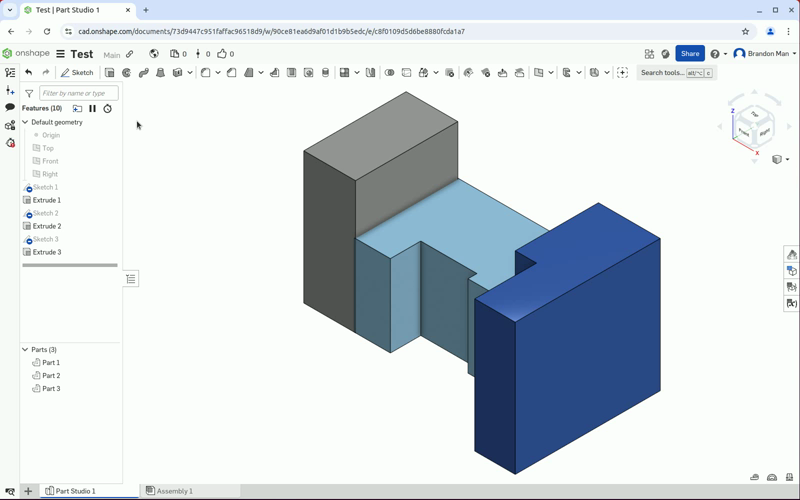
mouse_move(73, 189)
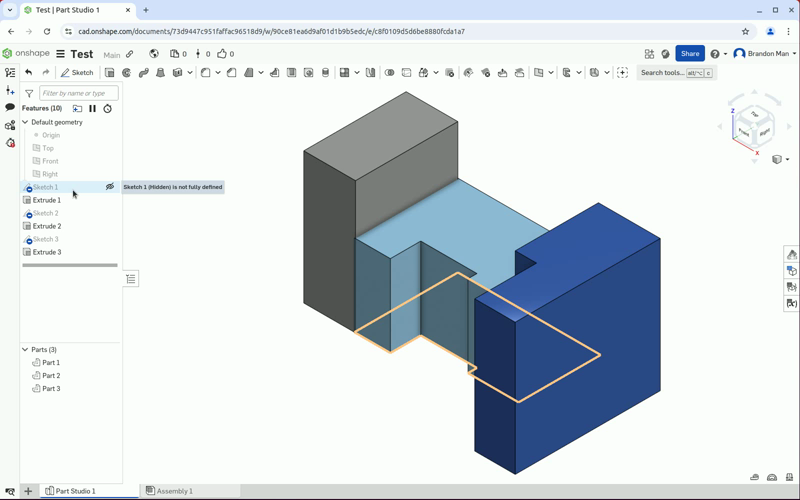
click(73, 189)